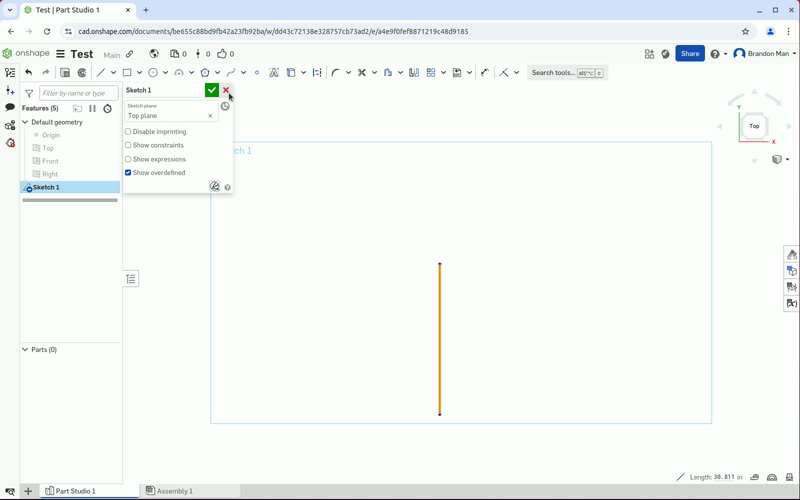
key(shift+h)
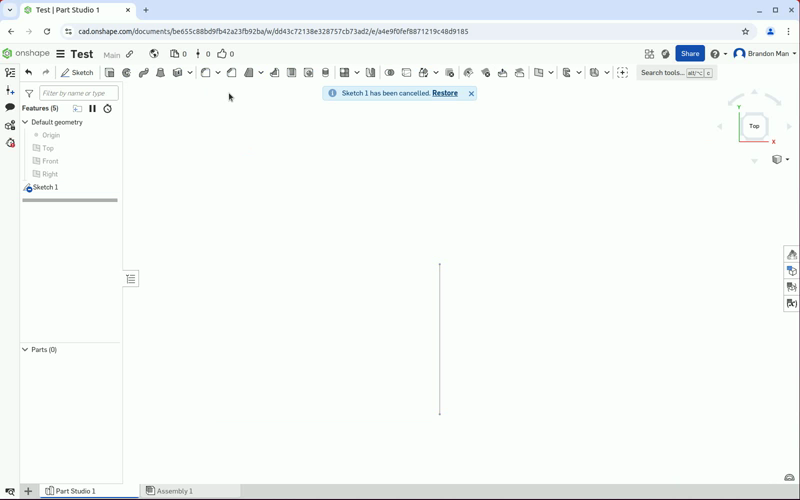
key(shift+s)
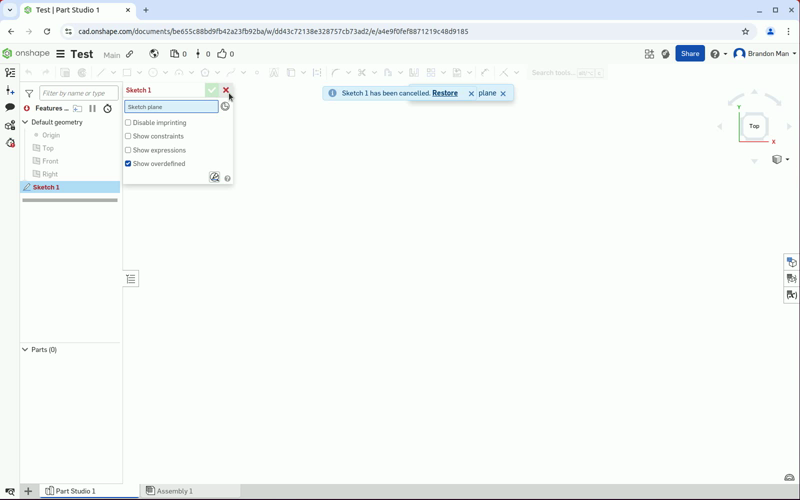
mouse_move(73, 150)
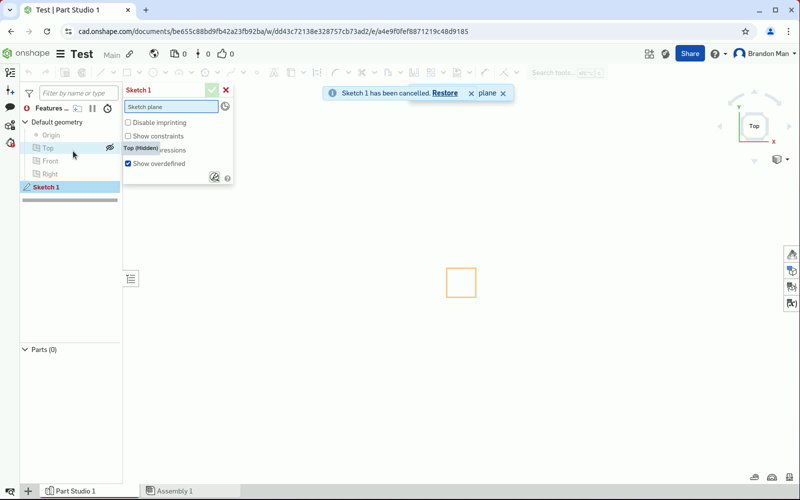
click(73, 150)
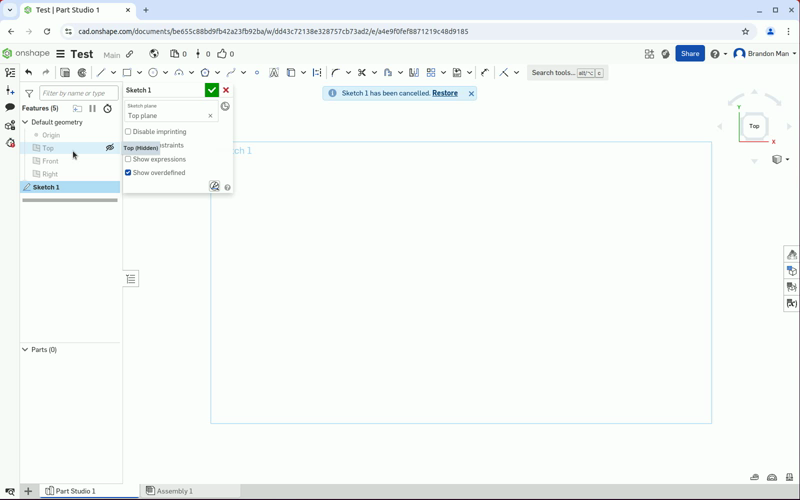
mouse_move(73, 352)
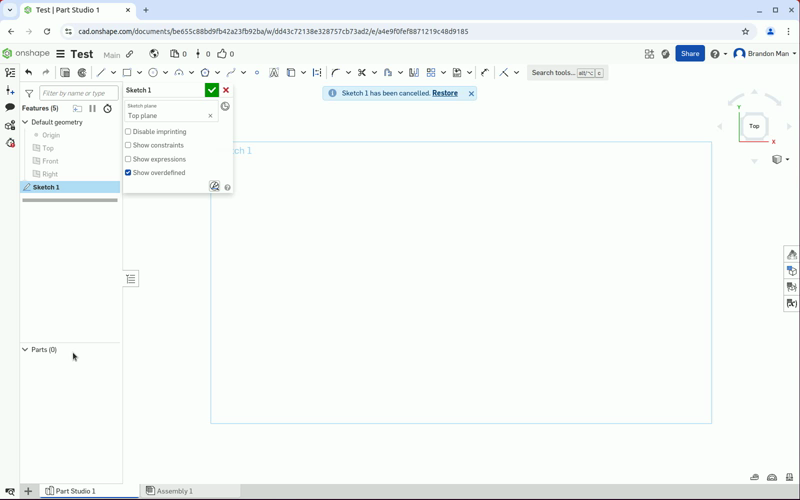
key(y)
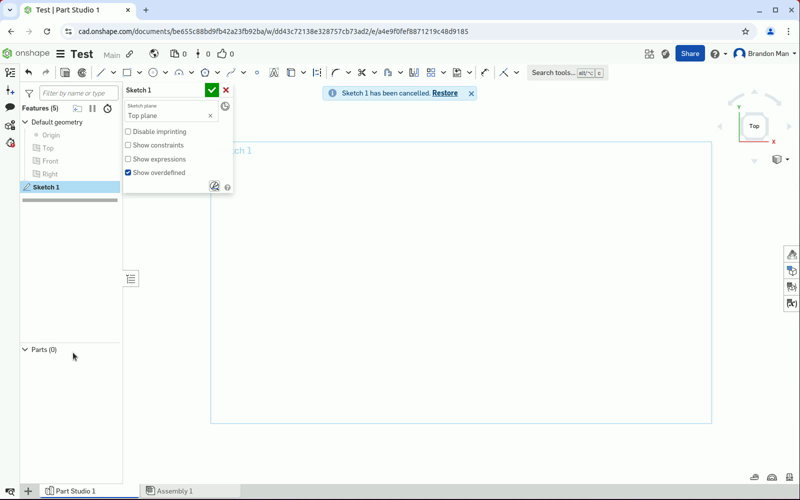
key(l)
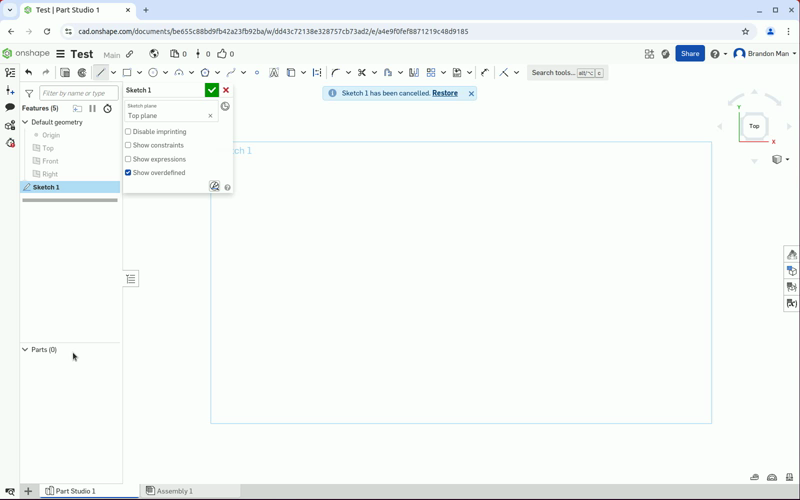
key_down(shift)
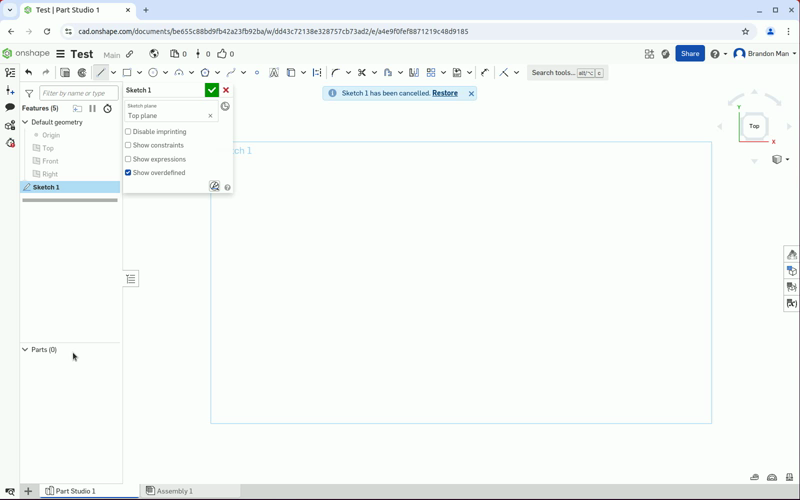
mouse_move(361, 357)
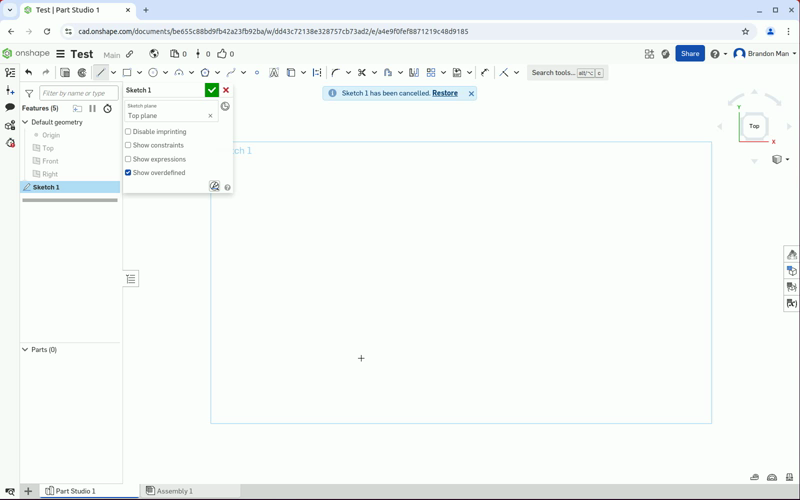
click(361, 357)
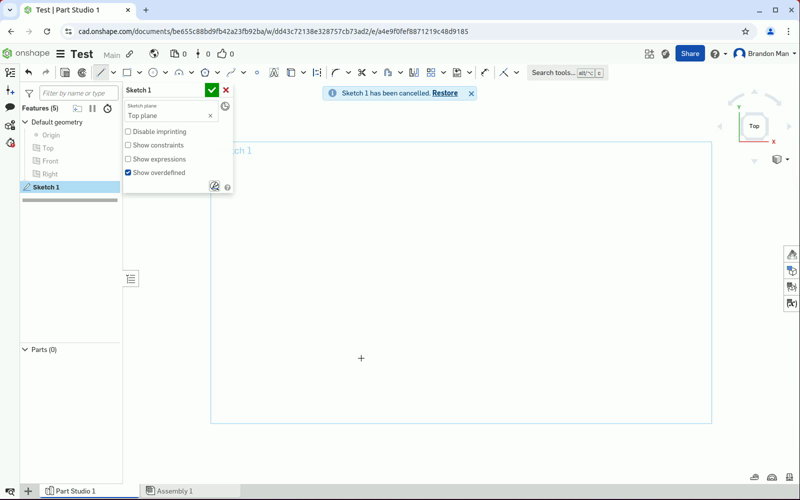
key_up(shift)
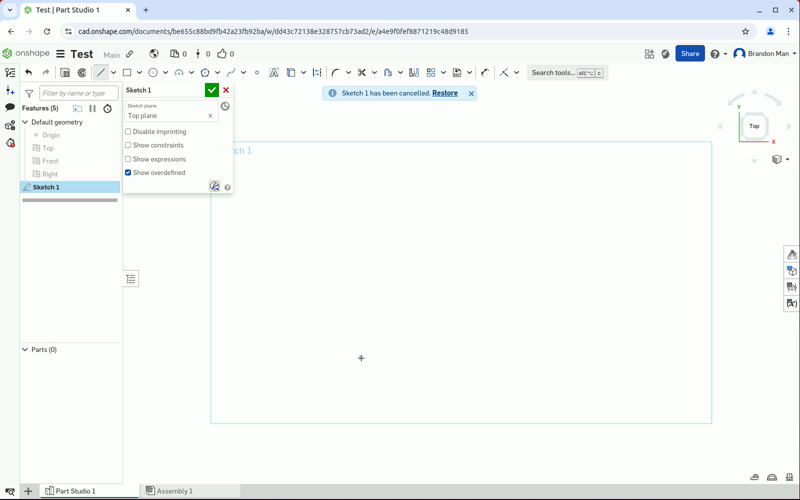
key_down(shift)
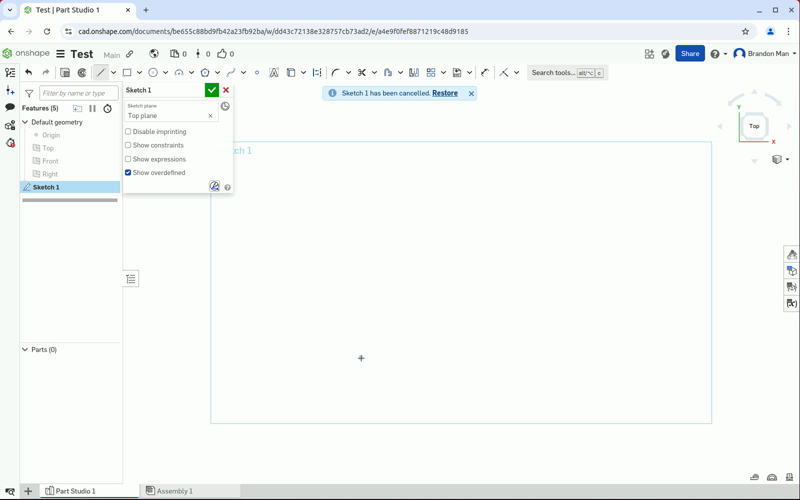
mouse_move(559, 357)
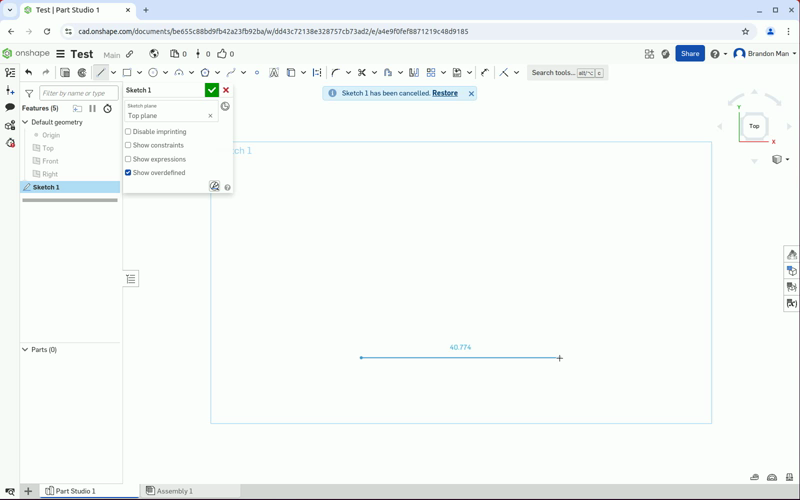
click(559, 357)
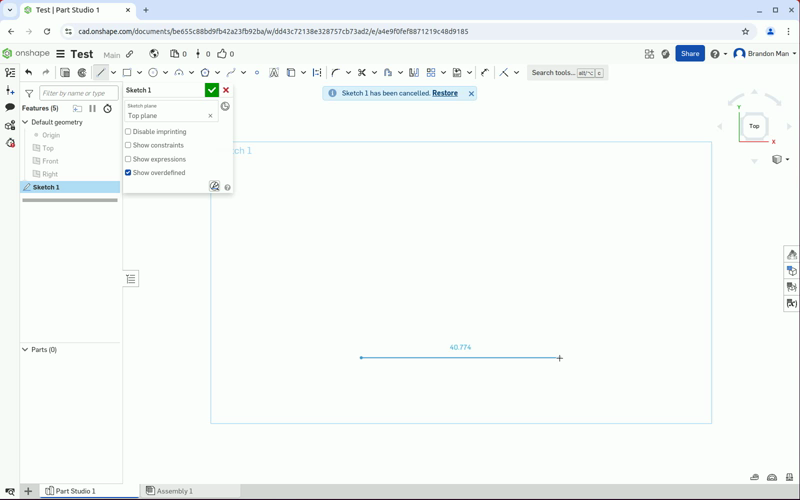
key_up(shift)
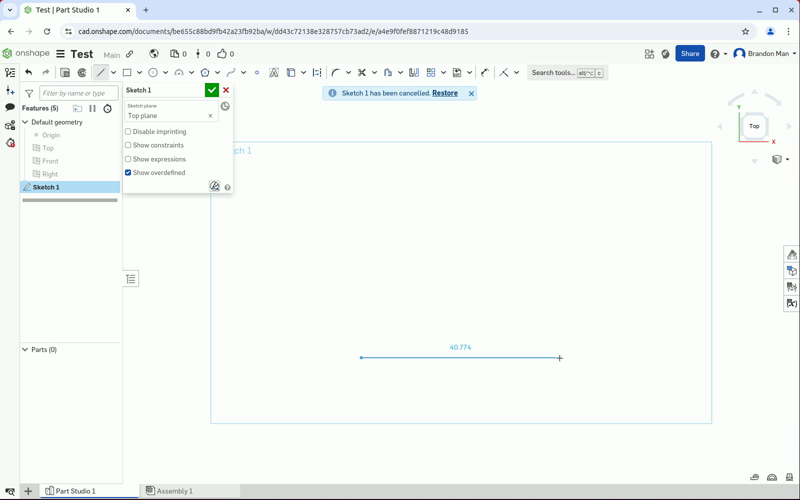
key_down(shift)
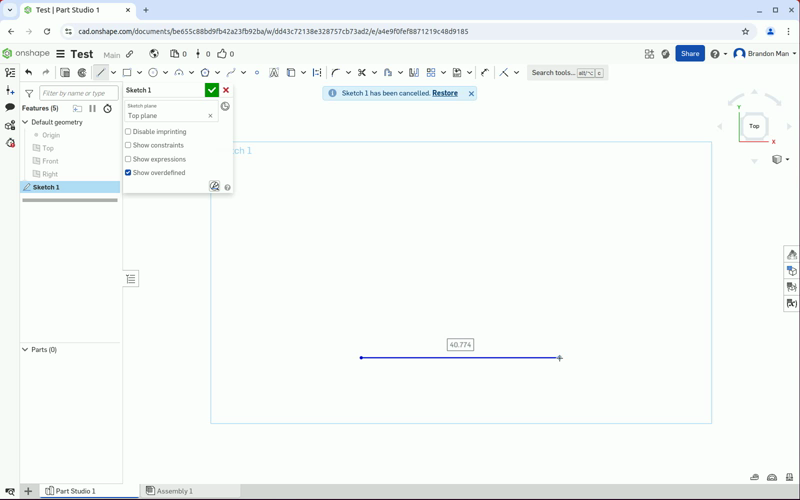
mouse_move(589, 357)
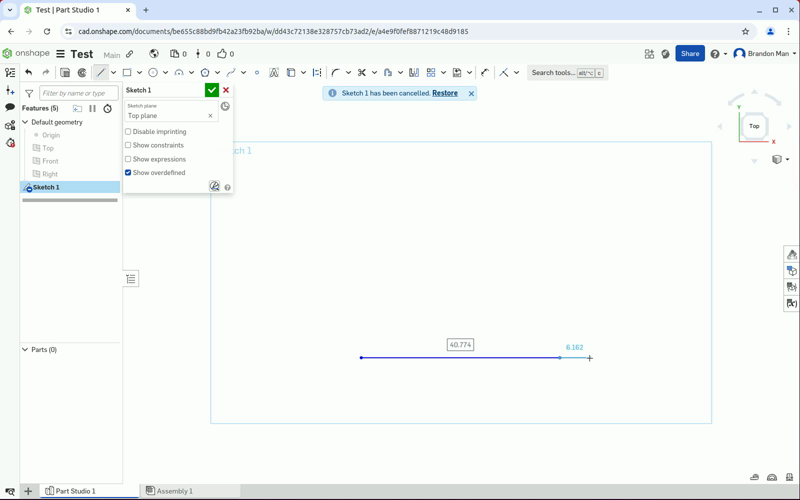
mouse_move(559, 324)
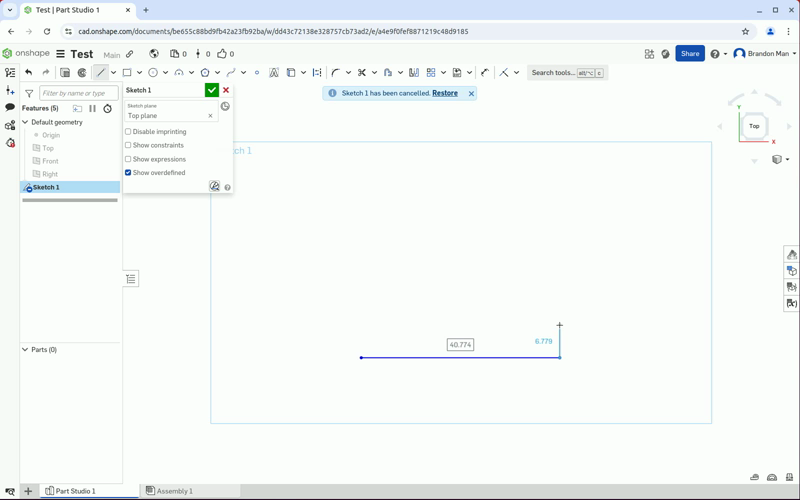
click(559, 324)
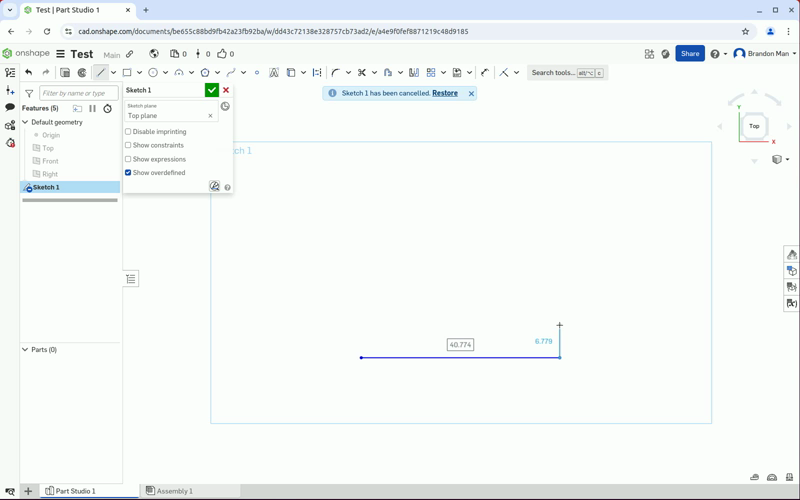
key_up(shift)
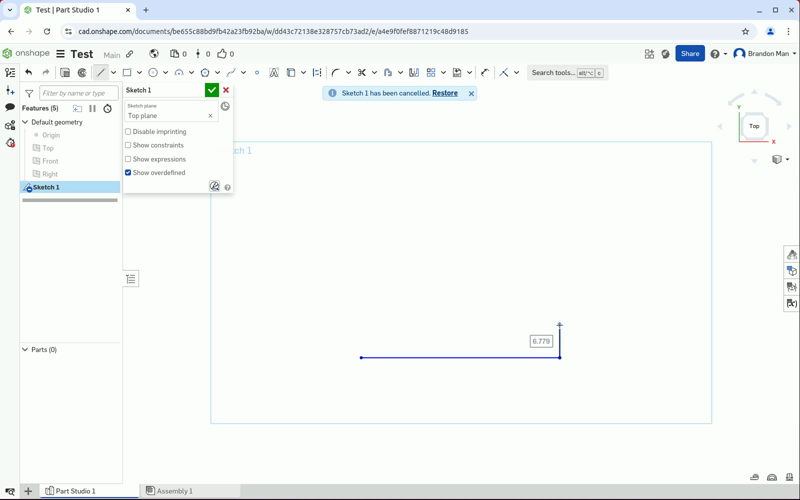
key_down(shift)
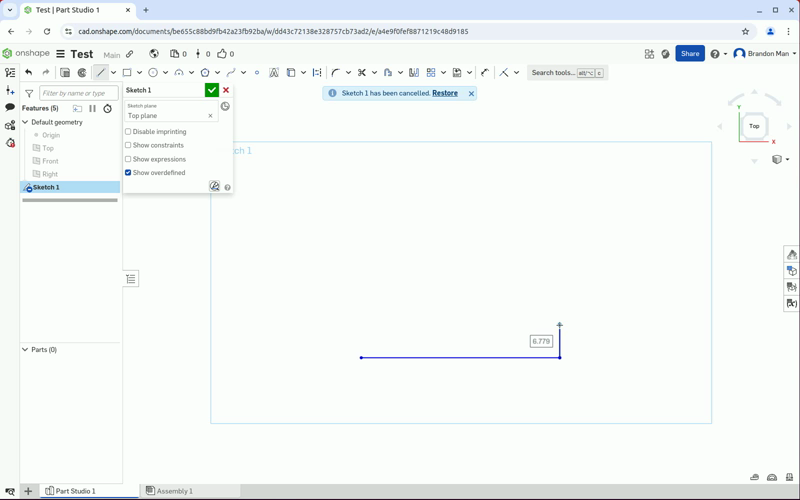
mouse_move(559, 209)
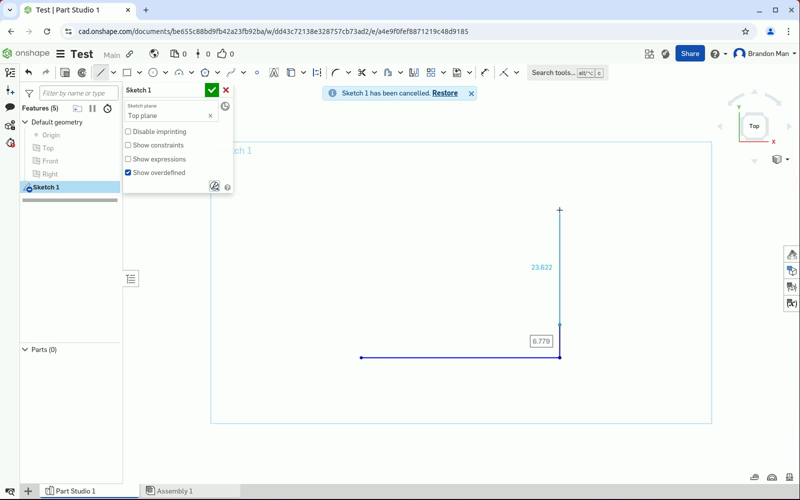
click(559, 209)
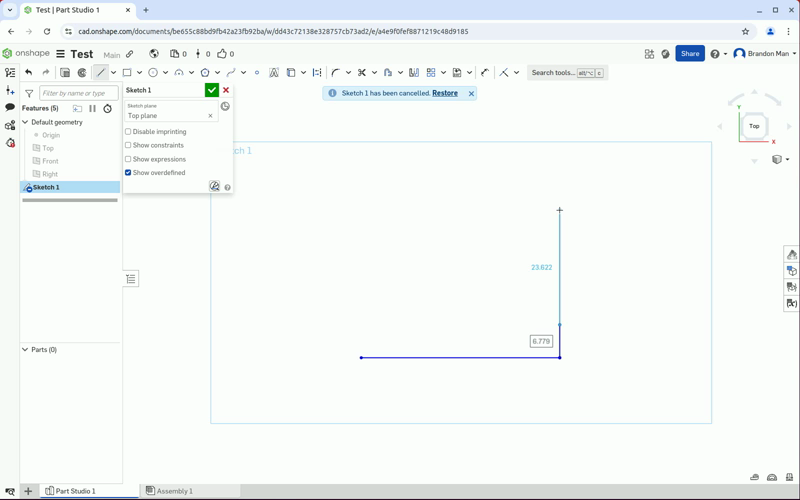
key_up(shift)
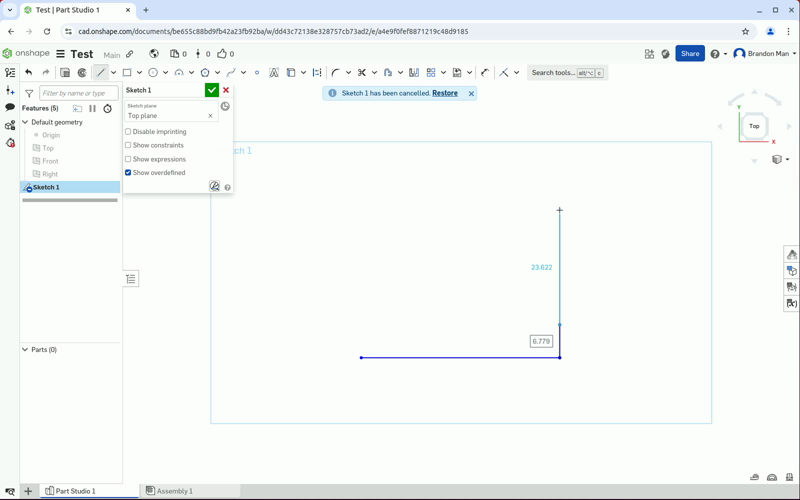
key_down(shift)
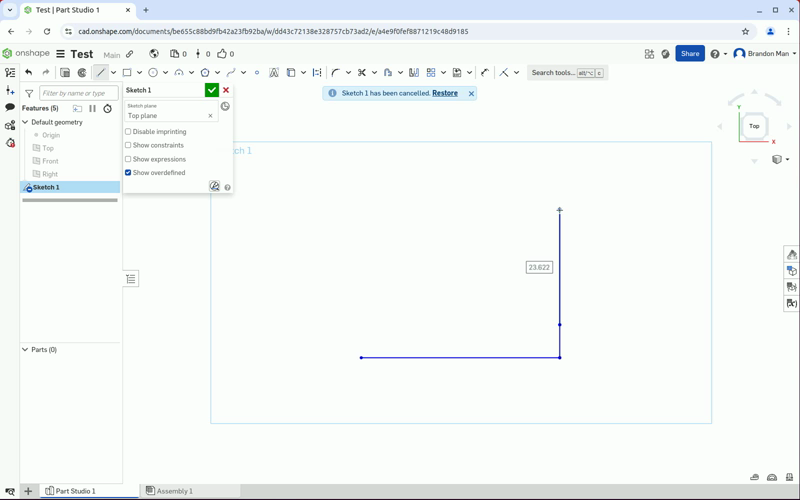
mouse_move(361, 209)
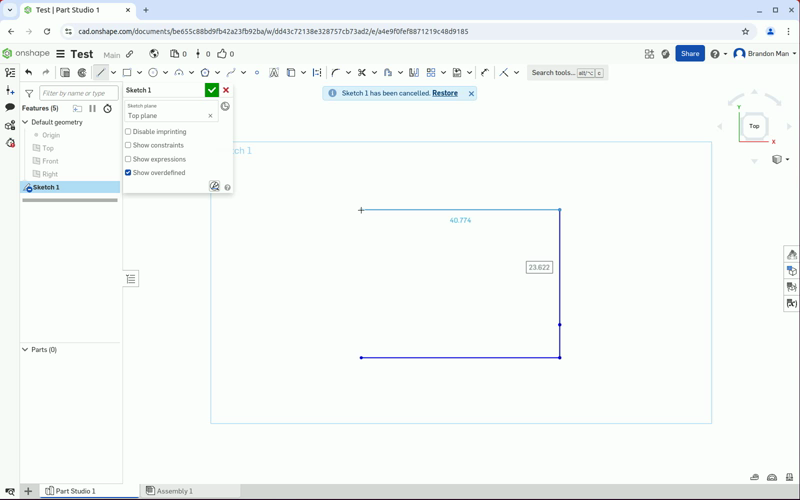
click(361, 209)
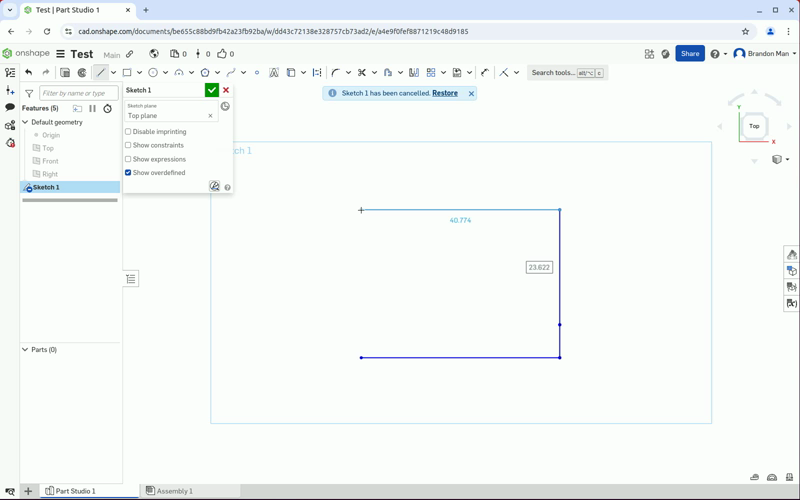
key_up(shift)
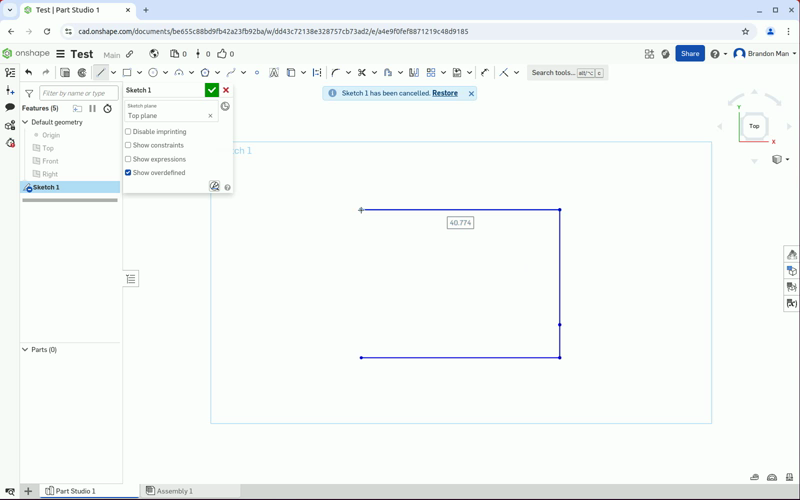
key_down(shift)
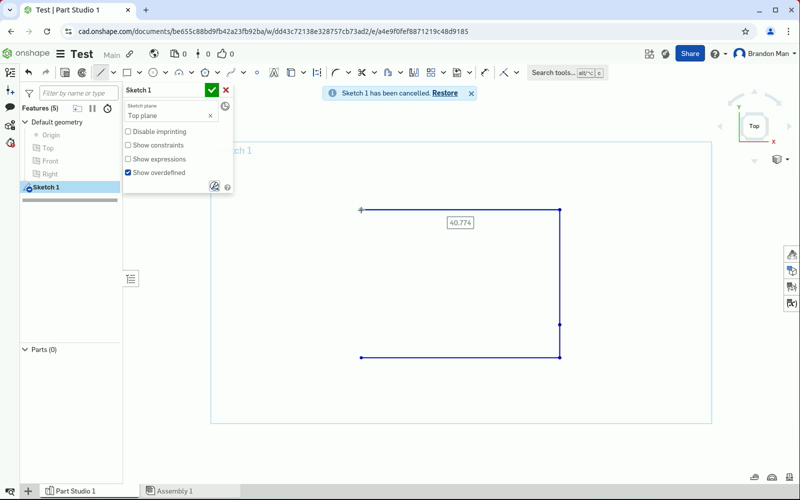
mouse_move(361, 357)
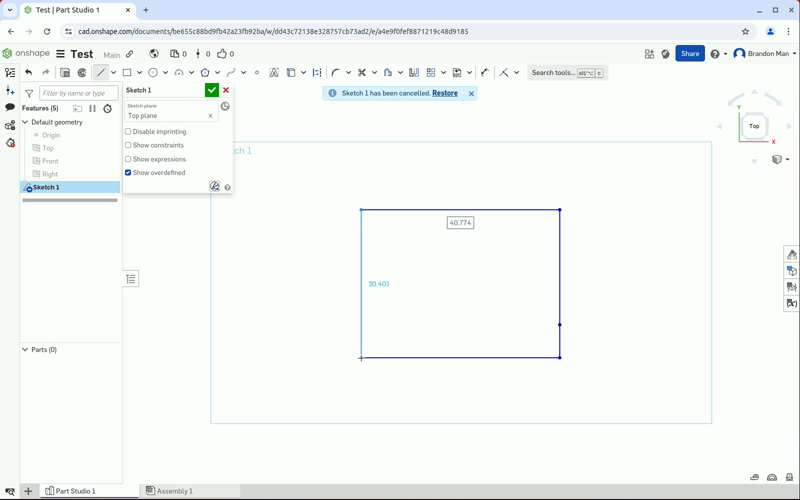
key_up(shift)
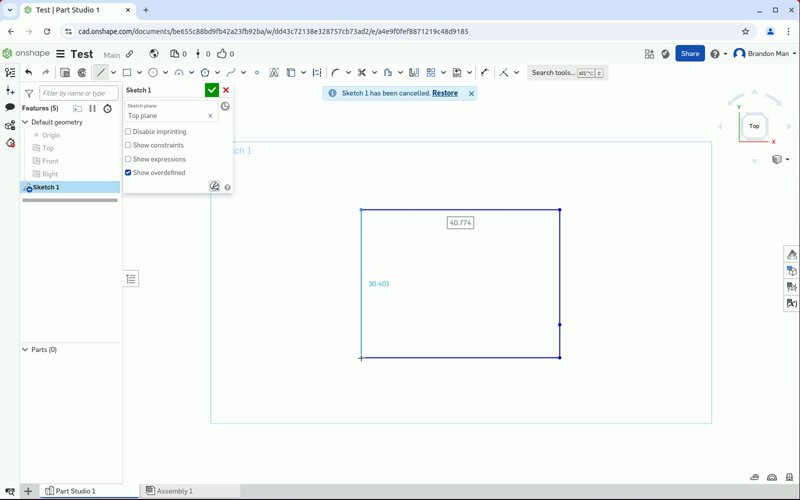
click(361, 357)
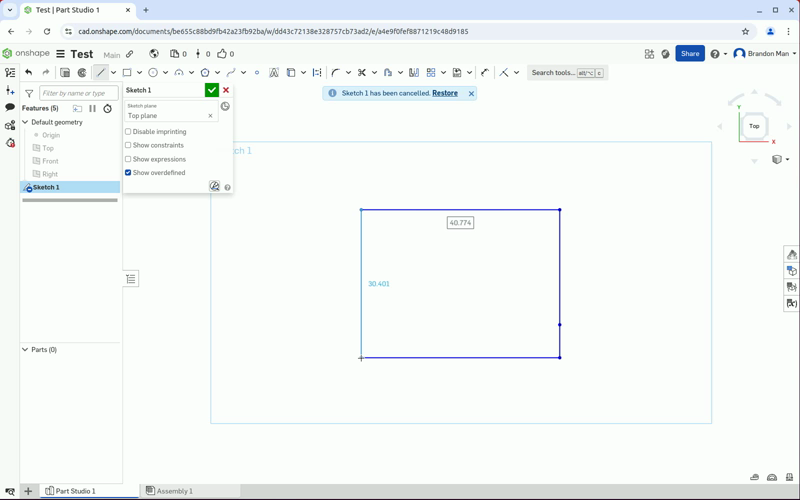
key(esc)
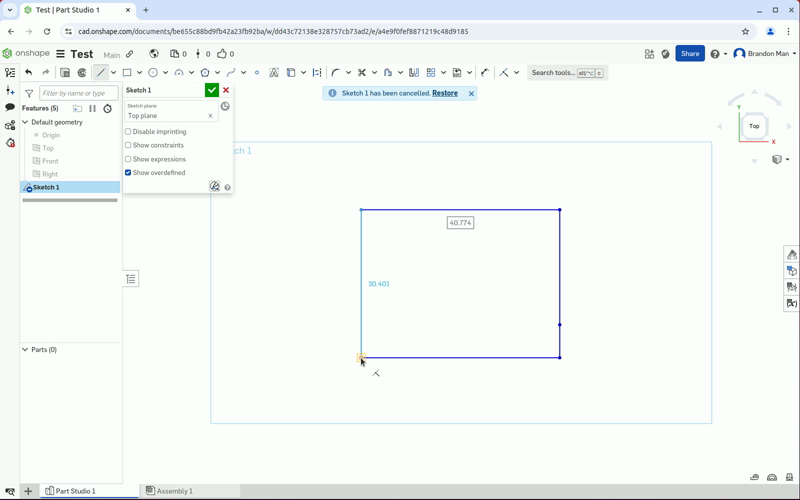
key(l)
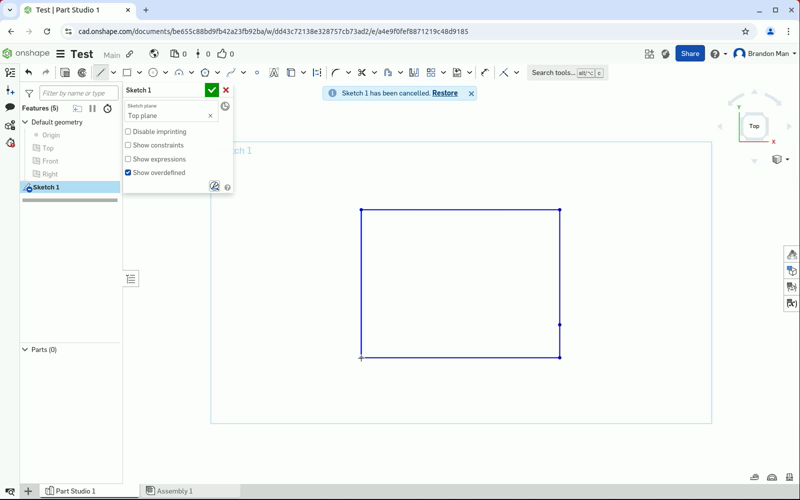
key_down(shift)
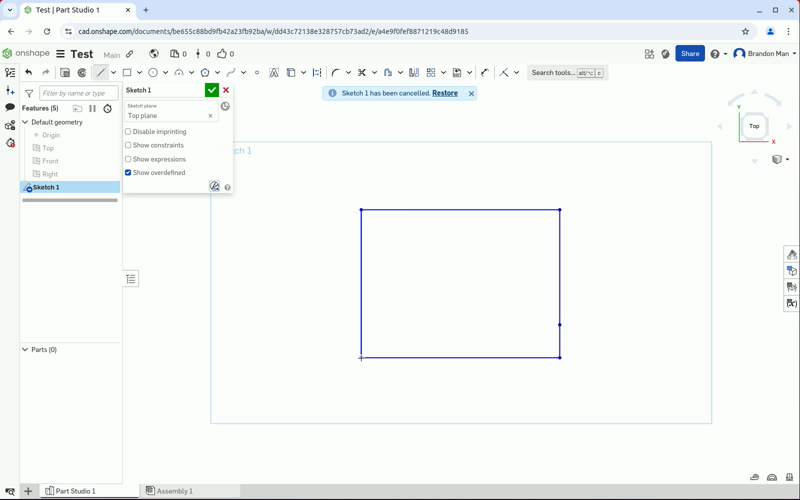
mouse_move(377, 303)
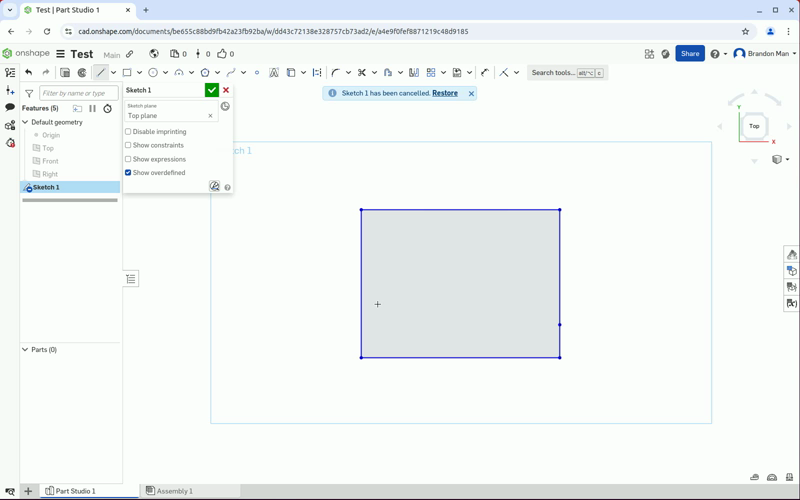
click(377, 303)
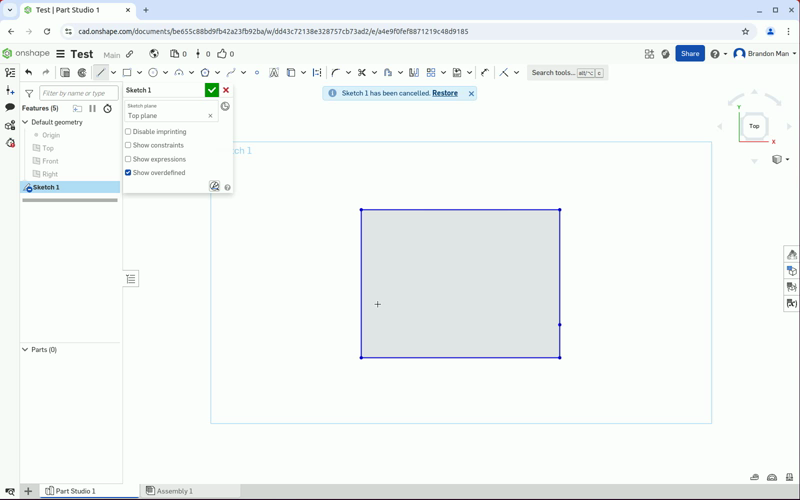
key_up(shift)
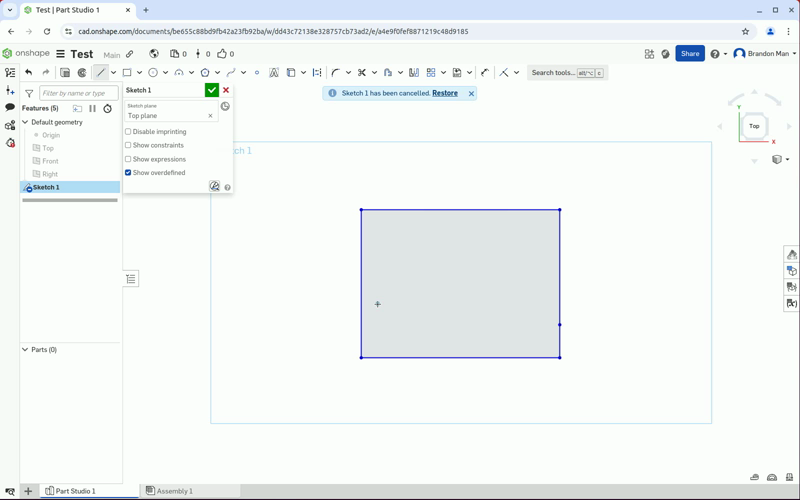
key_down(shift)
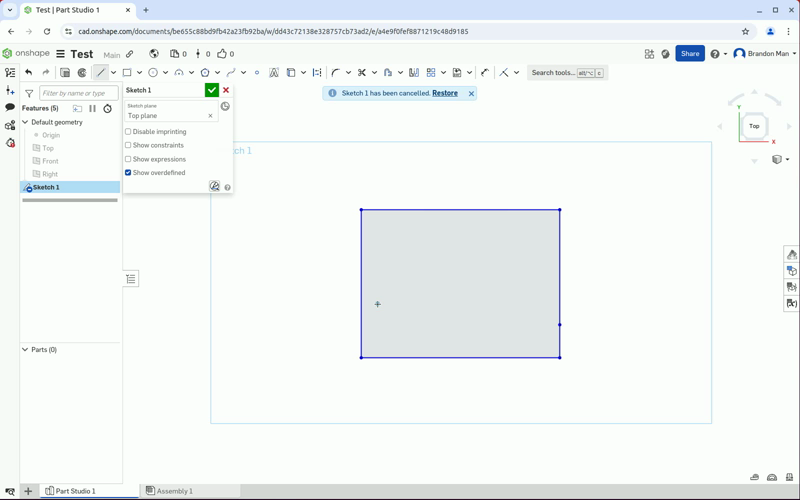
mouse_move(407, 303)
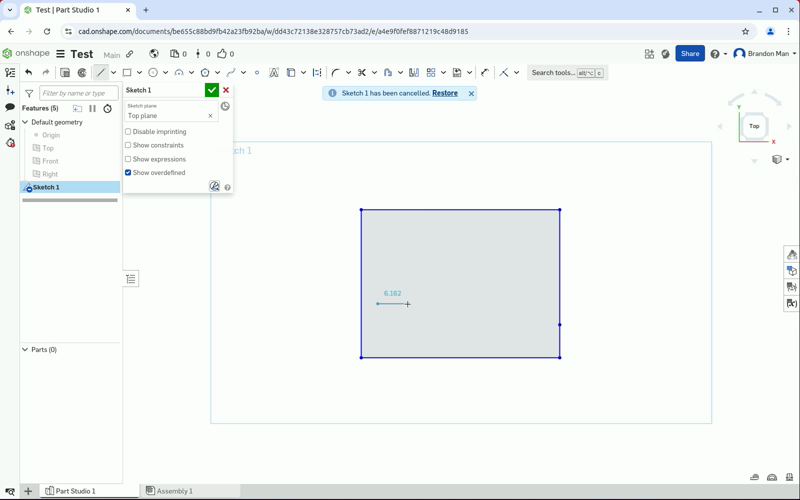
mouse_move(417, 303)
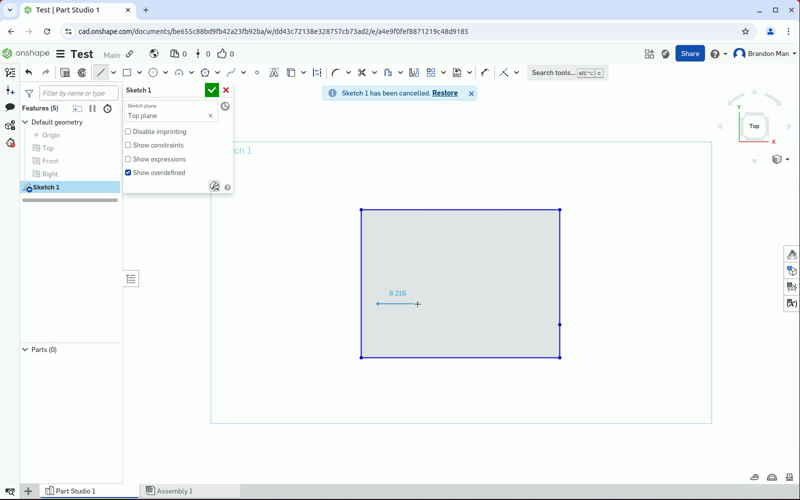
click(417, 303)
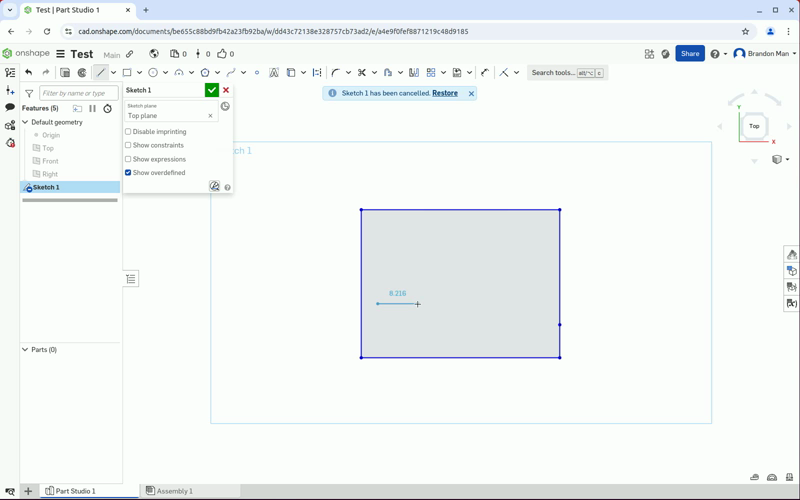
key_up(shift)
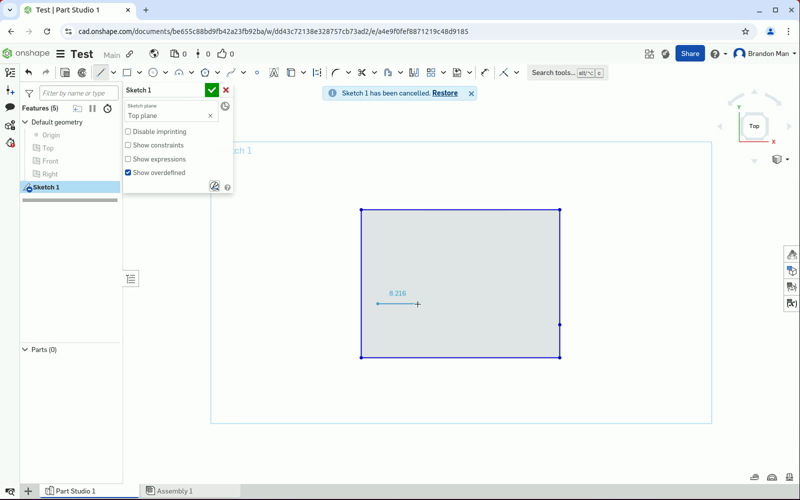
key_down(shift)
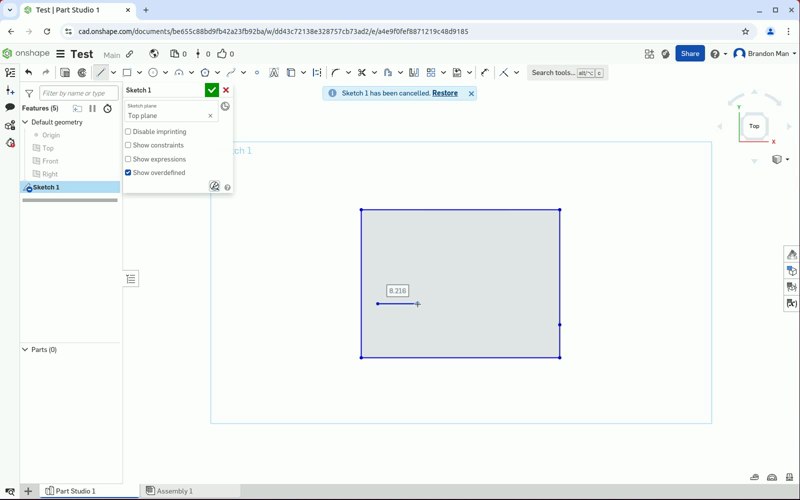
mouse_move(447, 303)
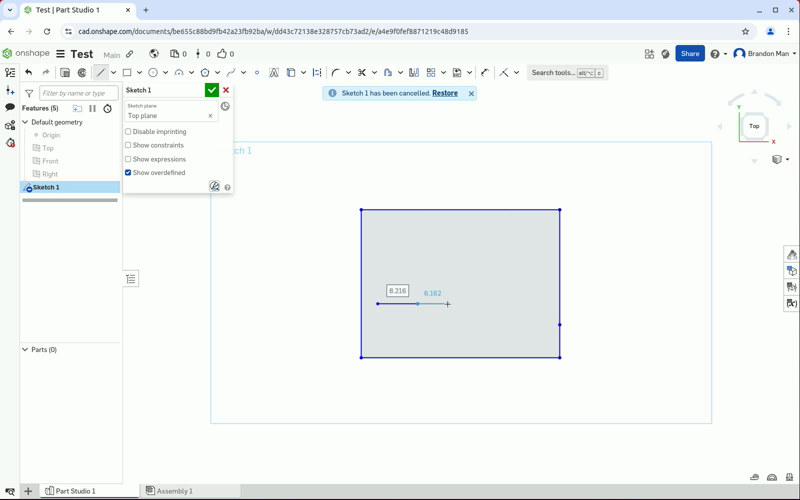
mouse_move(417, 264)
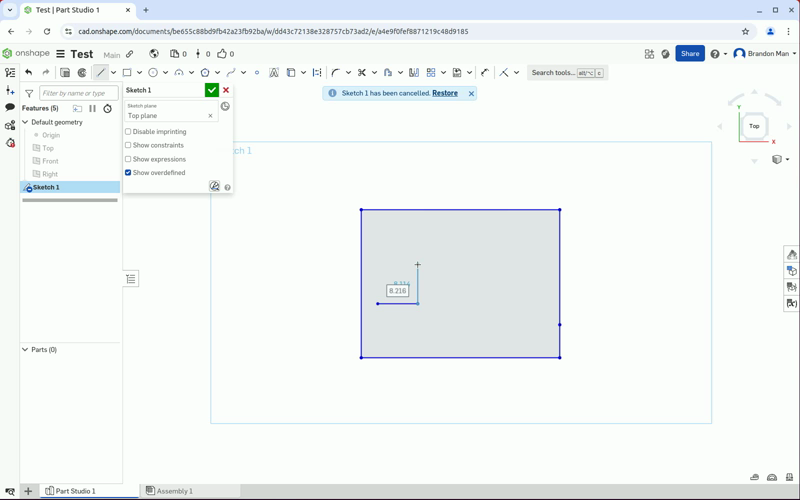
click(417, 264)
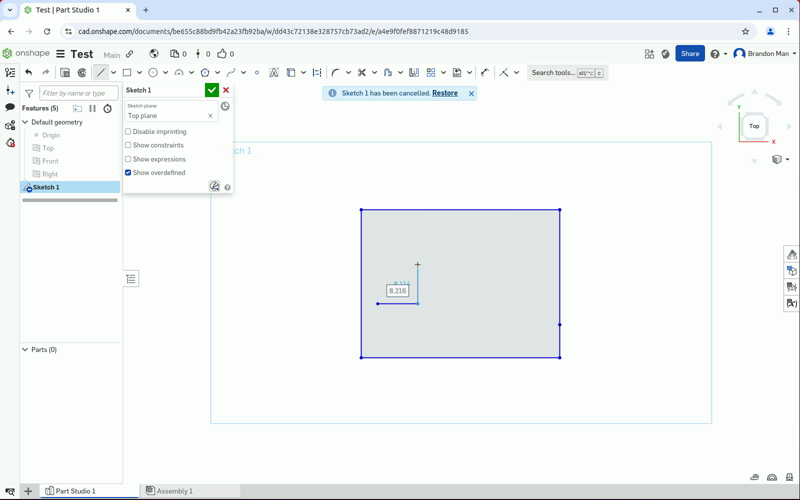
key_up(shift)
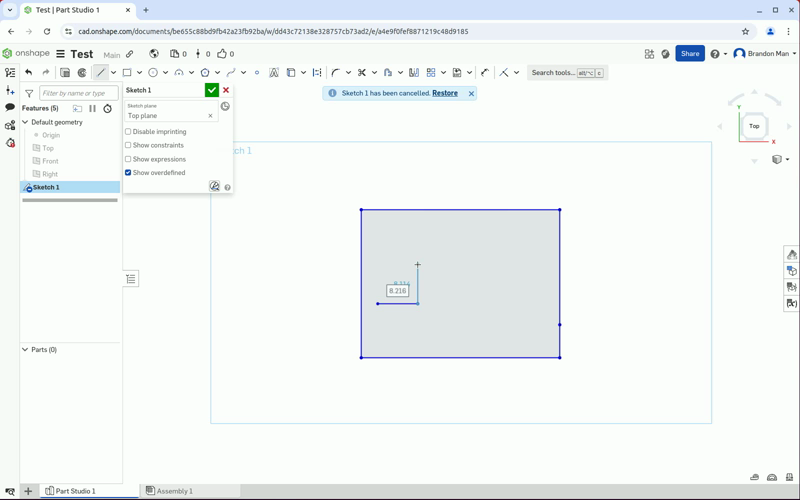
key_down(shift)
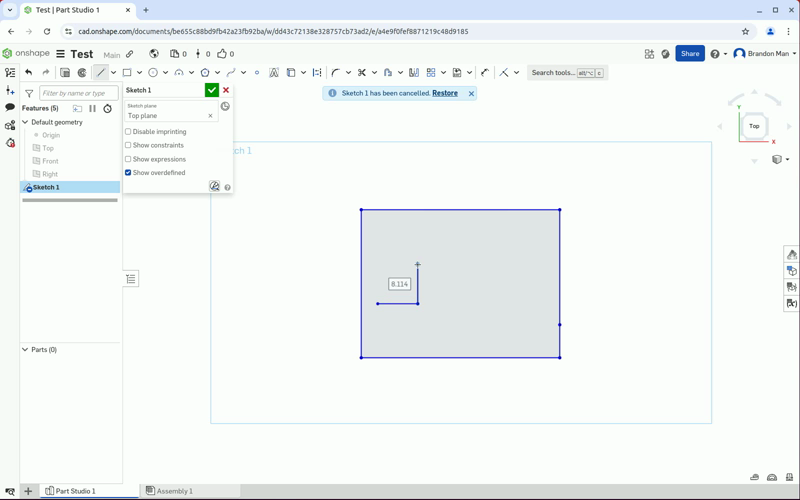
mouse_move(447, 264)
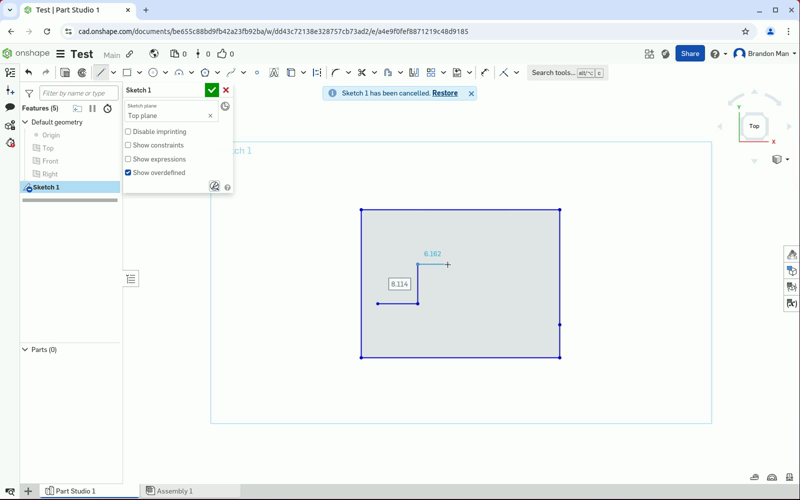
mouse_move(377, 264)
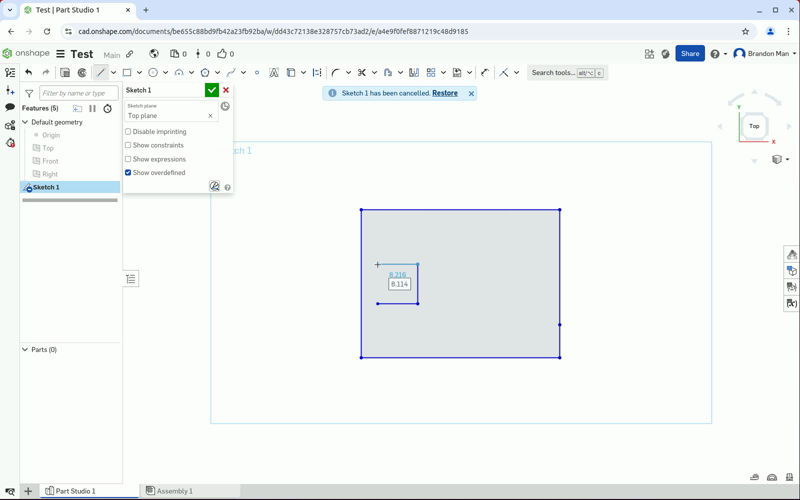
click(377, 264)
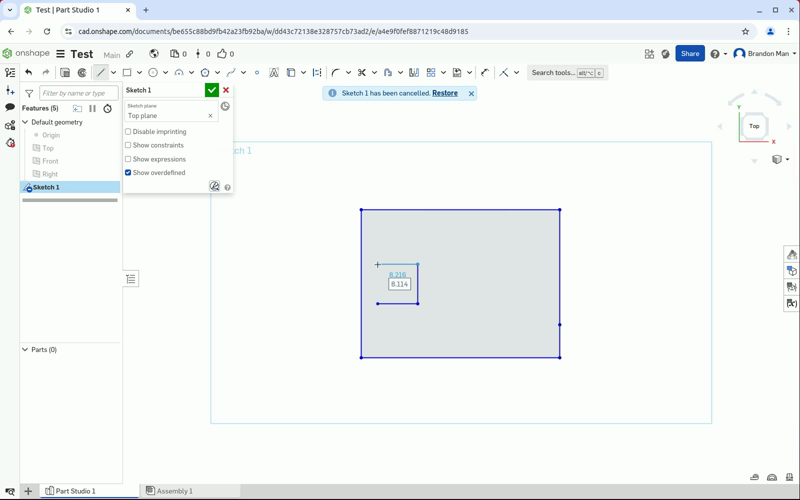
key_up(shift)
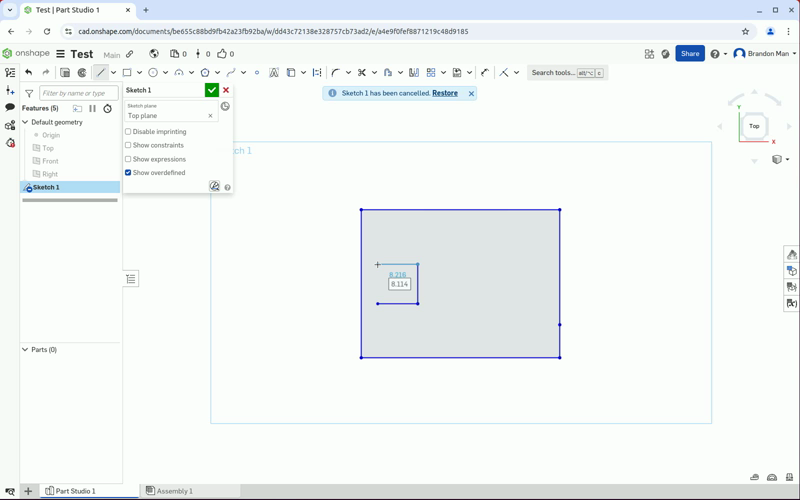
mouse_move(407, 264)
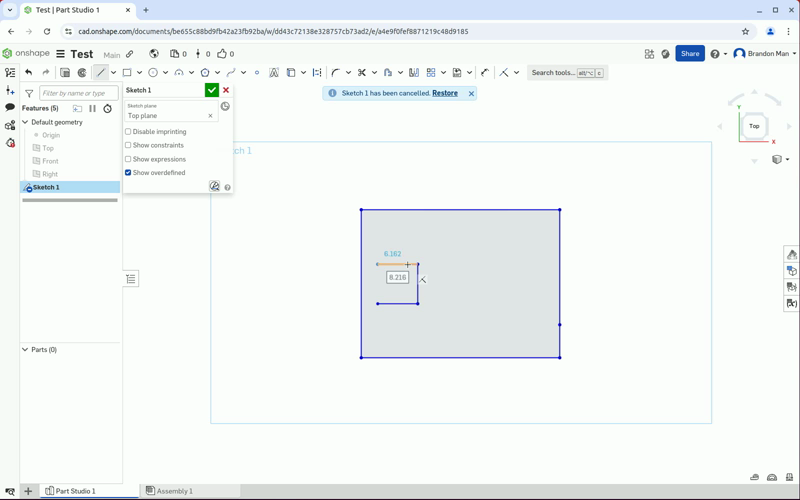
key_down(shift)
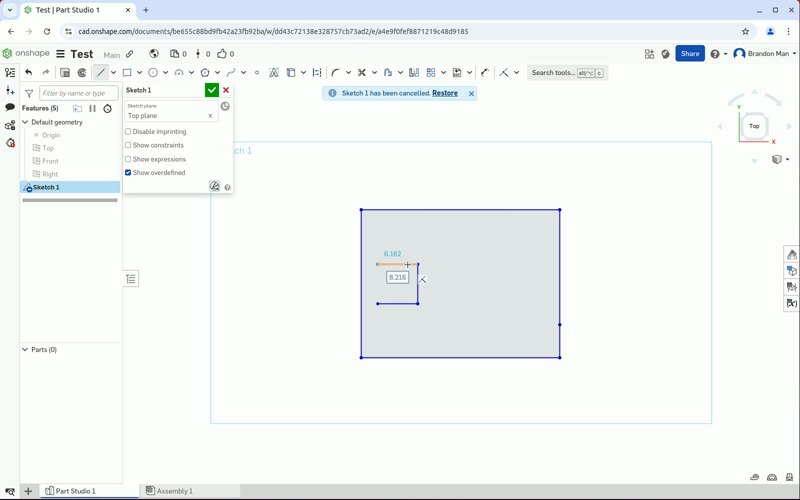
mouse_move(377, 303)
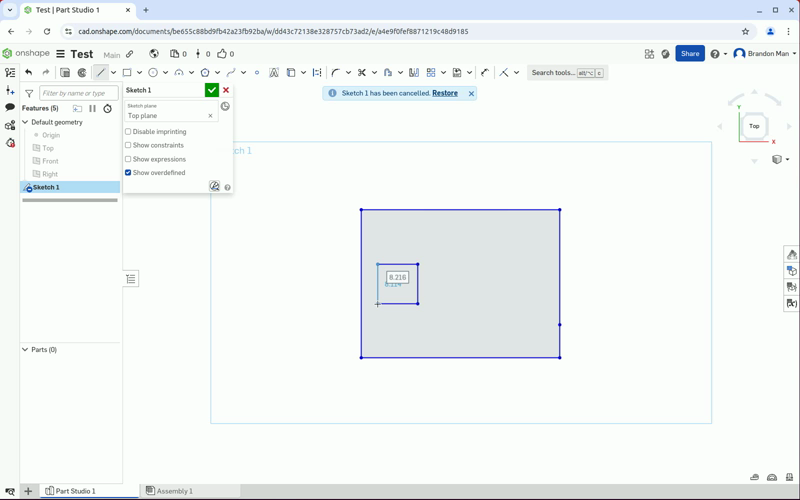
key_up(shift)
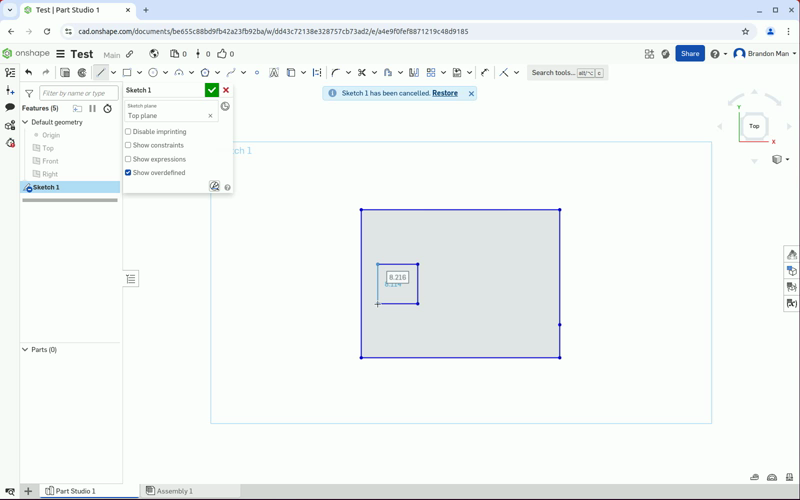
click(377, 303)
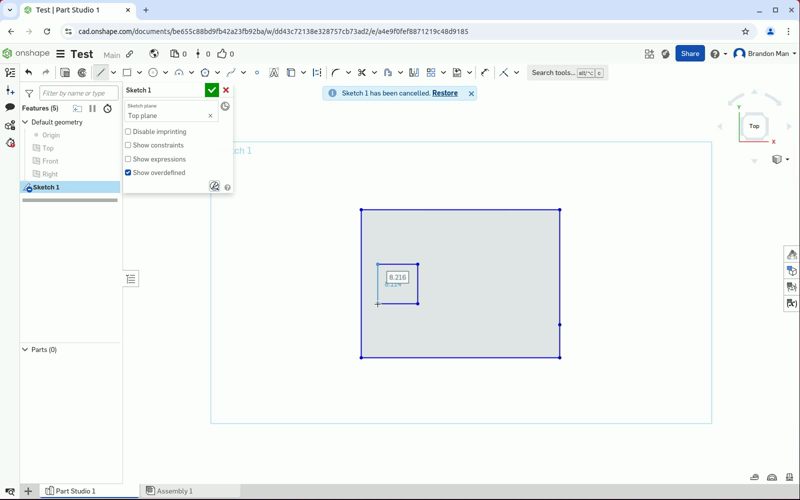
key(esc)
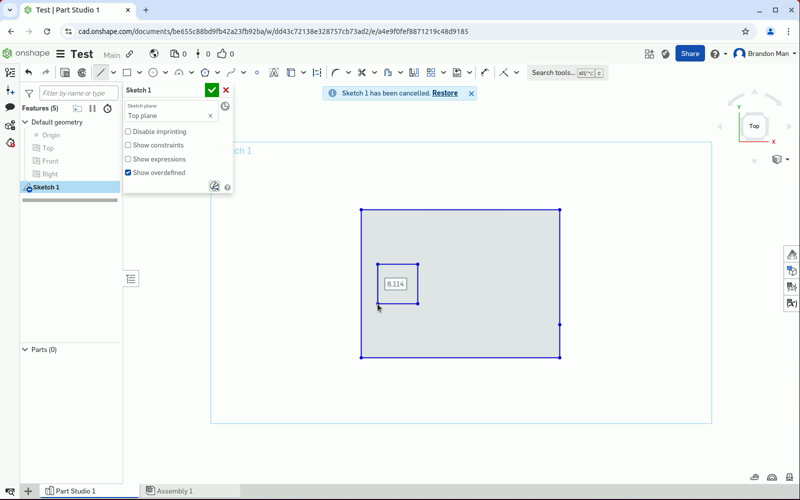
key(l)
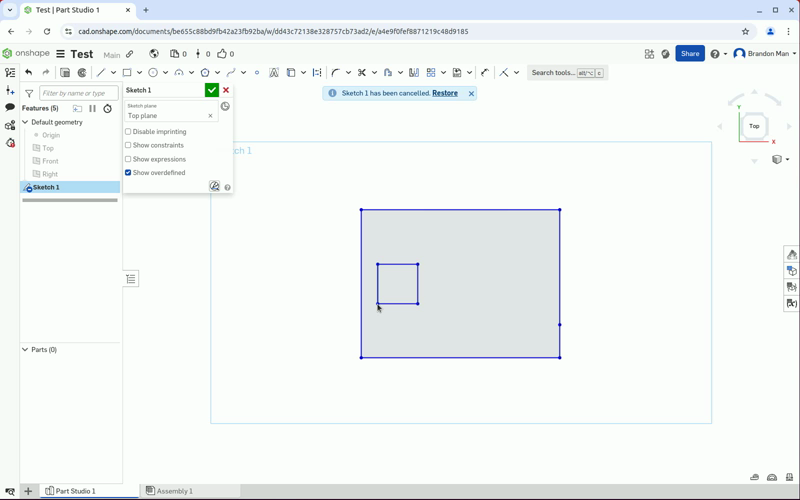
key_down(shift)
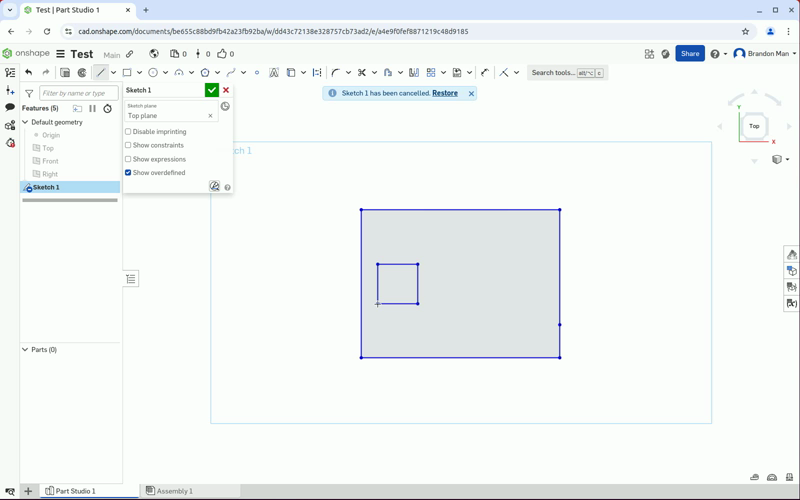
mouse_move(440, 324)
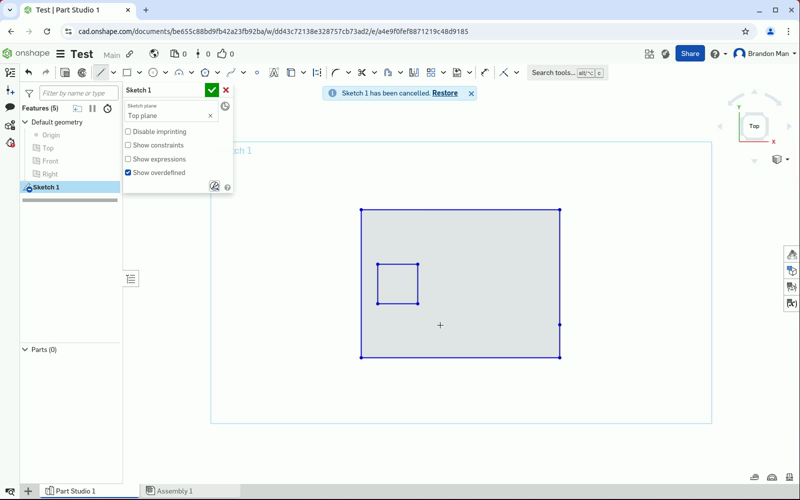
click(440, 324)
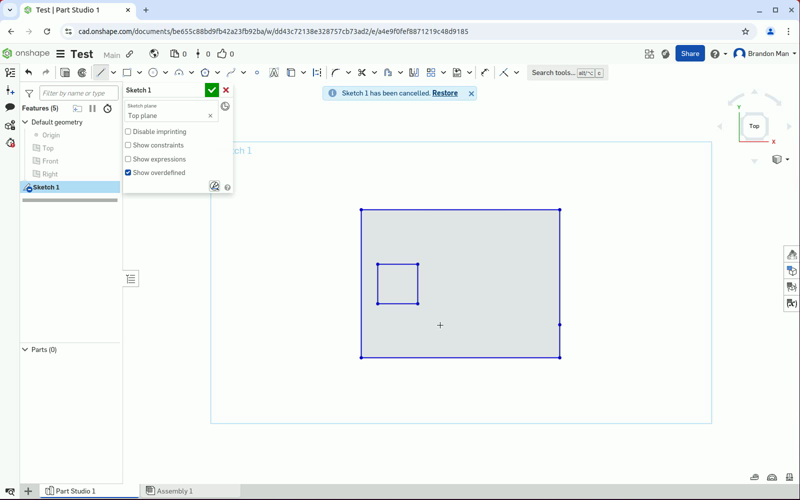
key_up(shift)
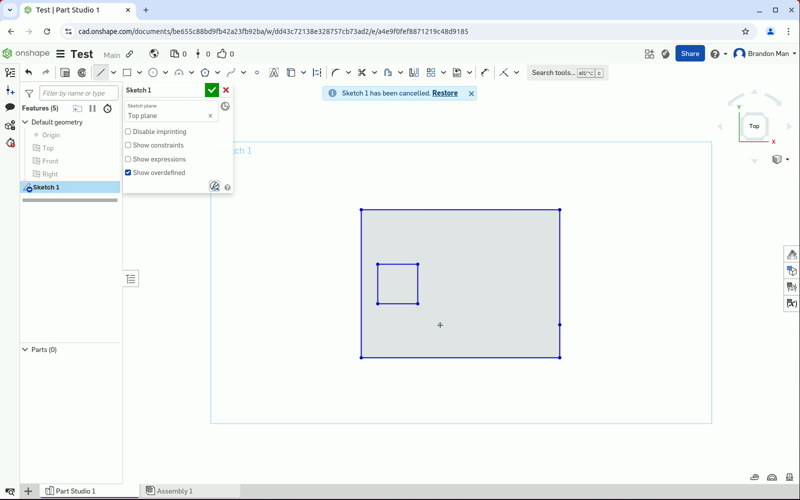
key_down(shift)
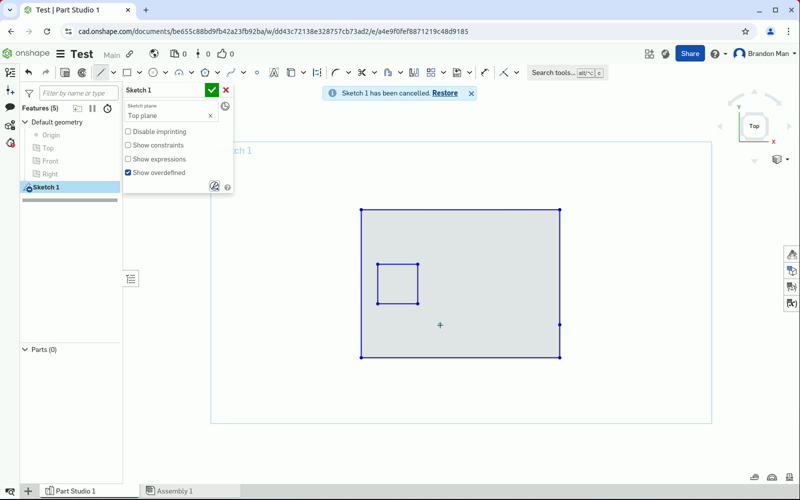
mouse_move(519, 324)
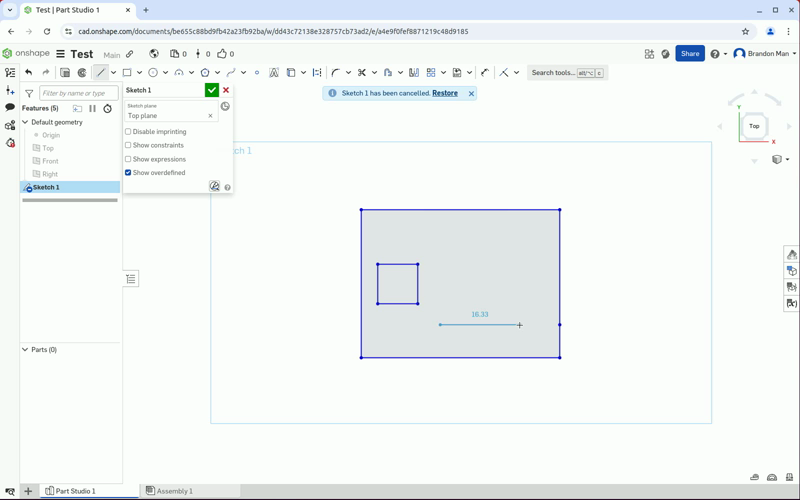
click(519, 324)
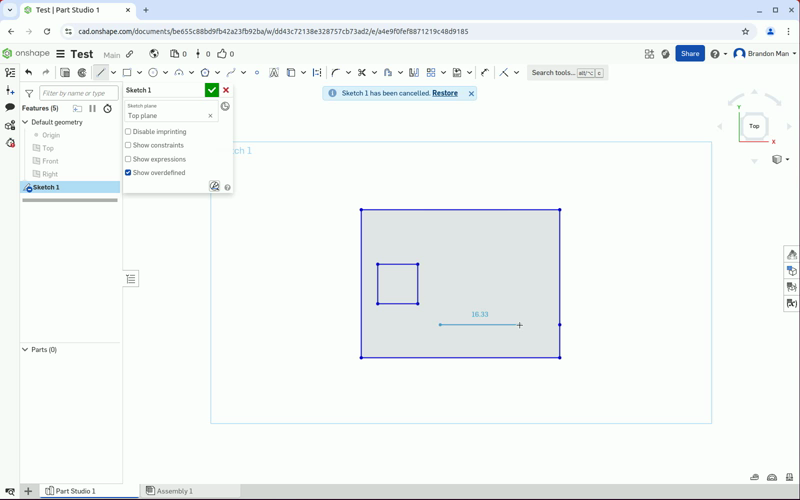
key_up(shift)
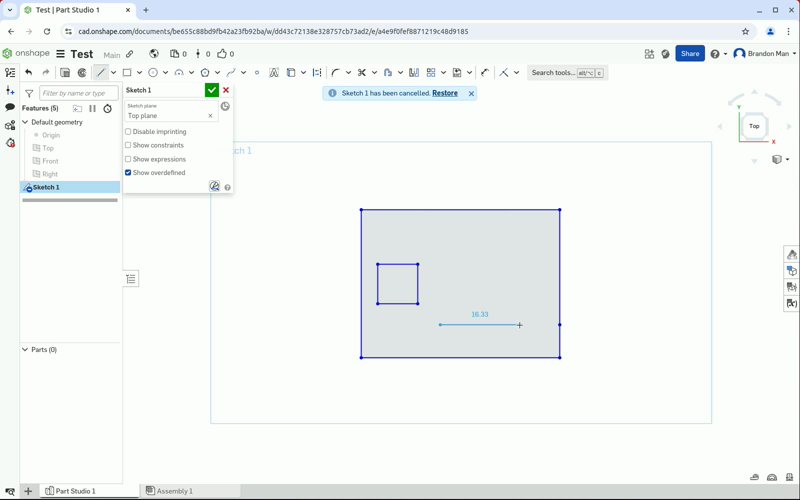
key_down(shift)
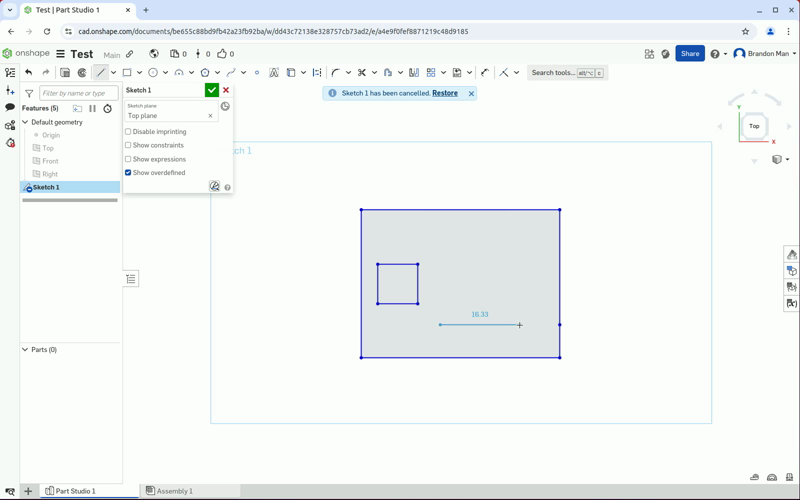
mouse_move(519, 243)
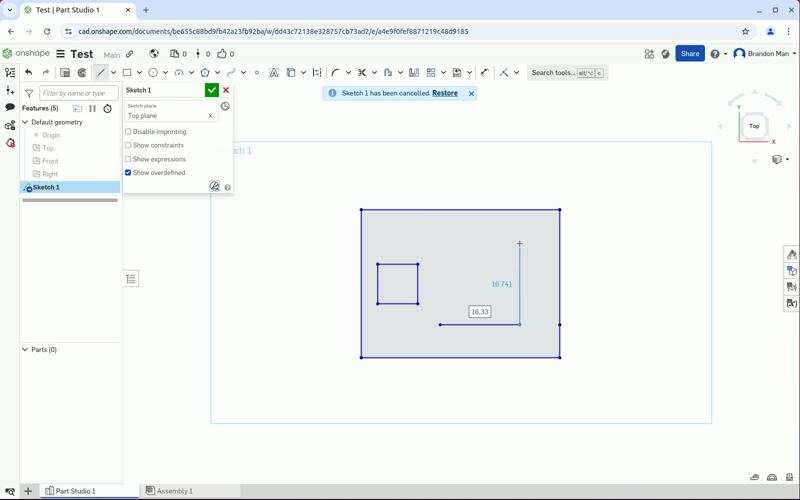
click(519, 243)
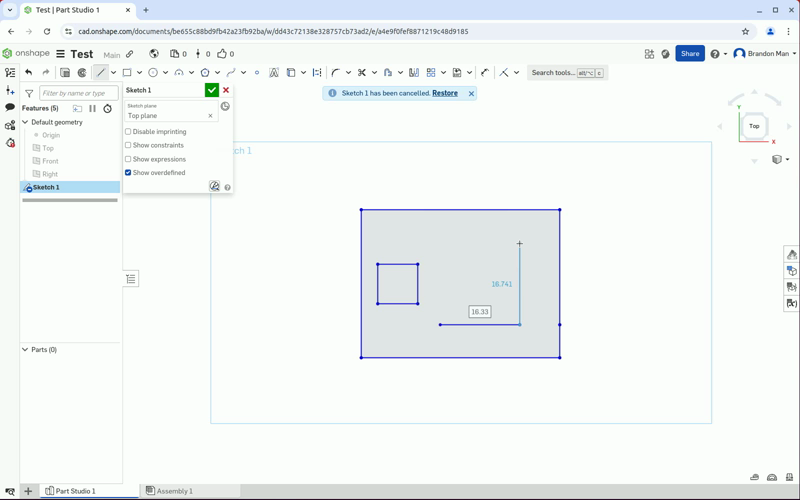
key_up(shift)
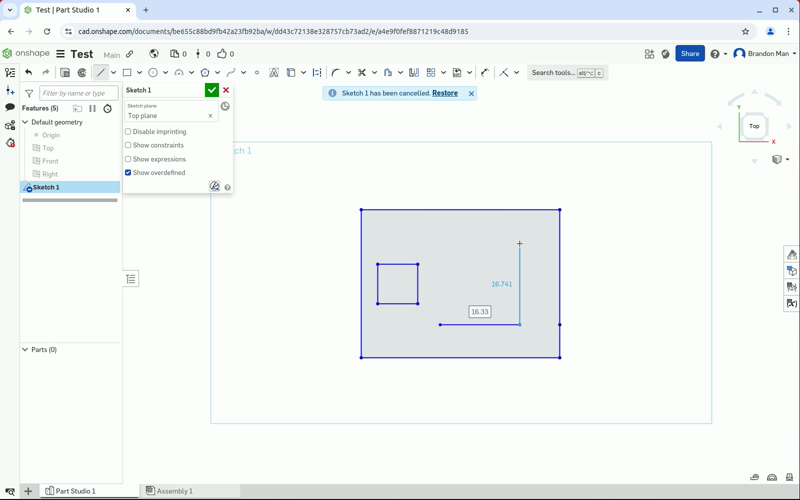
key_down(shift)
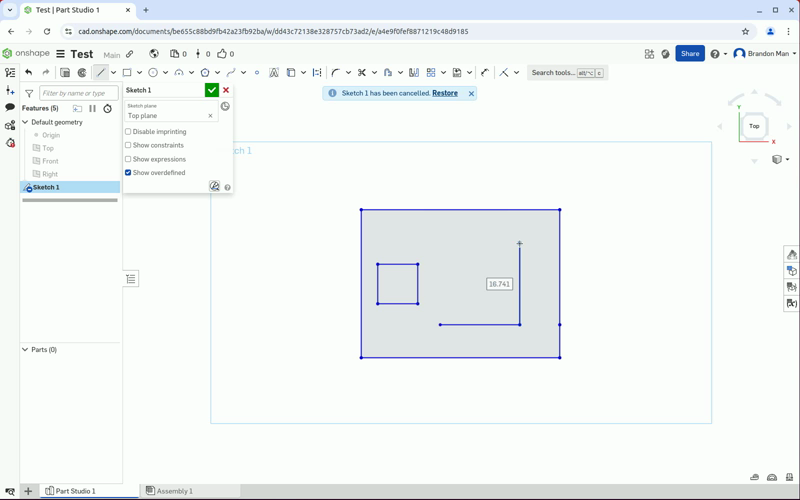
mouse_move(440, 243)
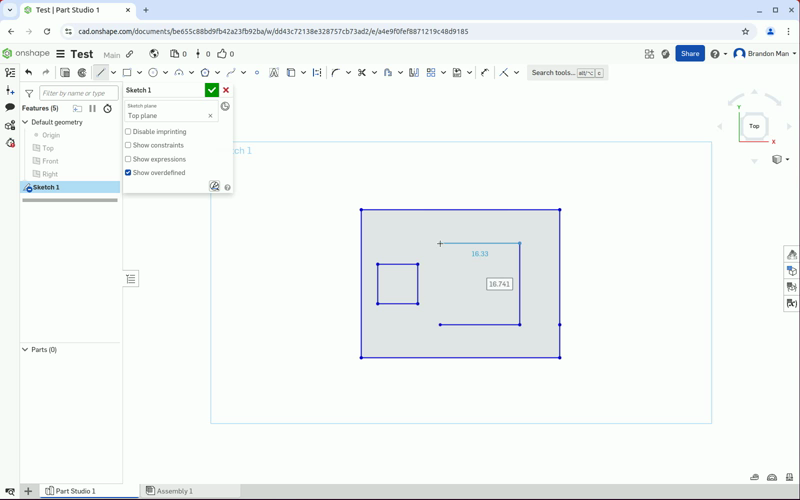
click(440, 243)
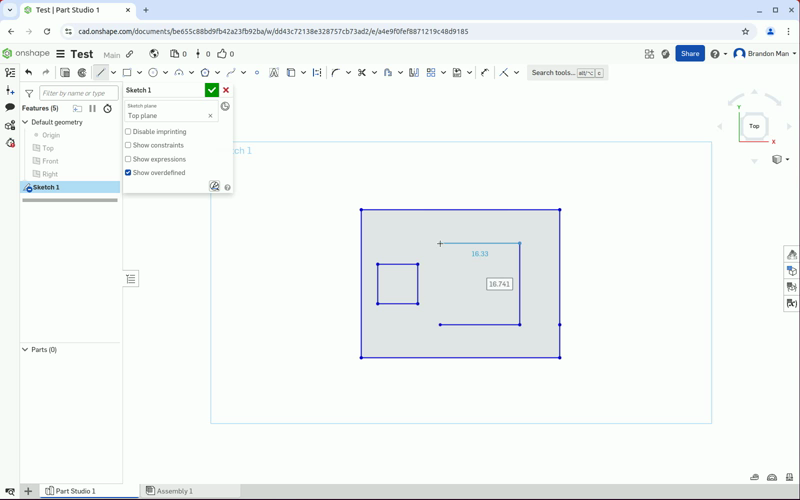
key_up(shift)
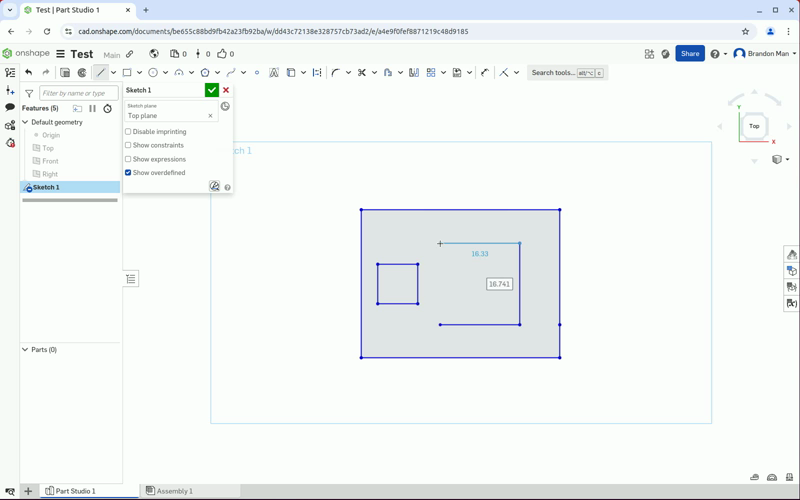
key_down(shift)
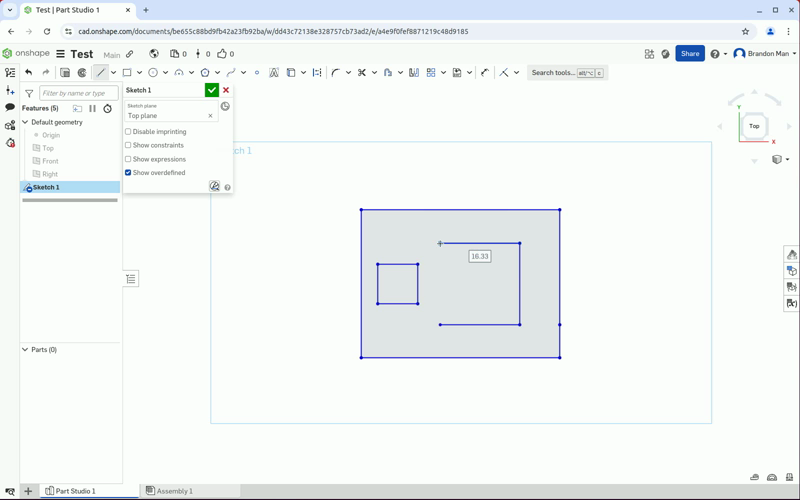
mouse_move(440, 324)
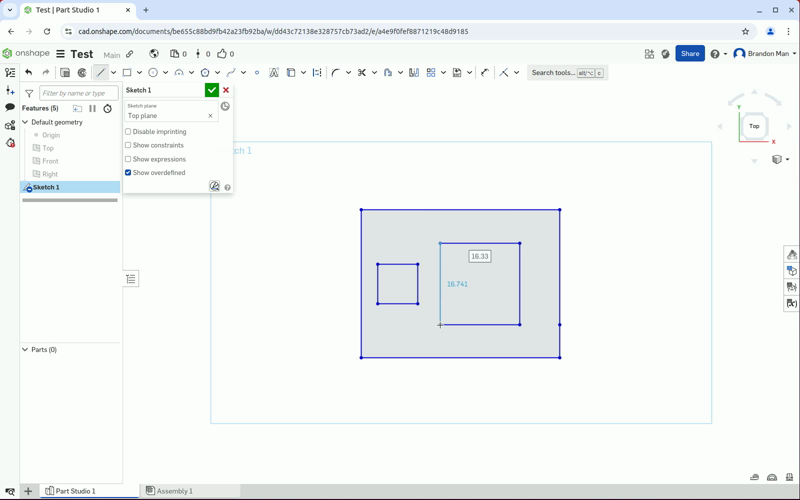
key_up(shift)
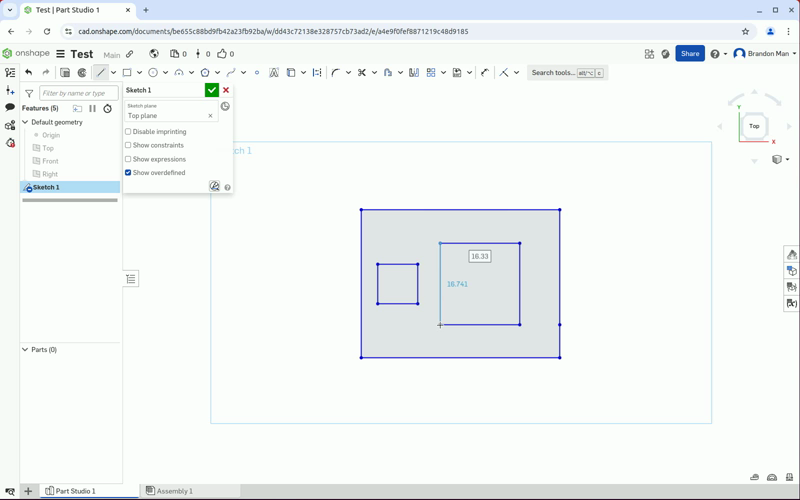
click(440, 324)
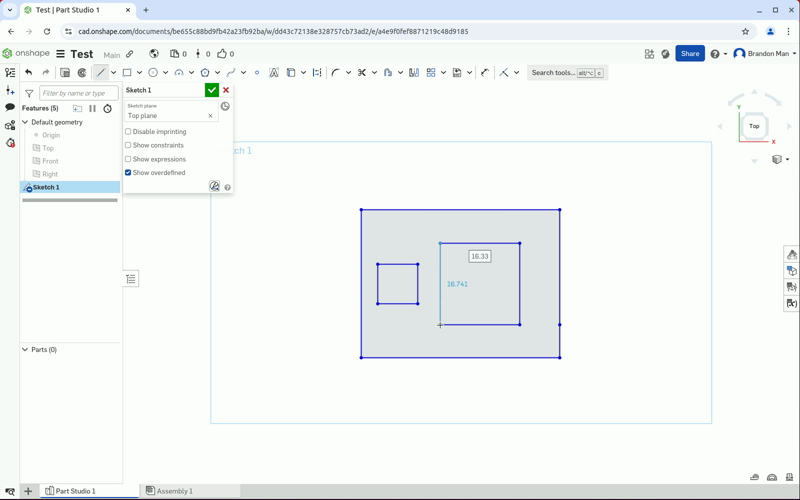
key(esc)
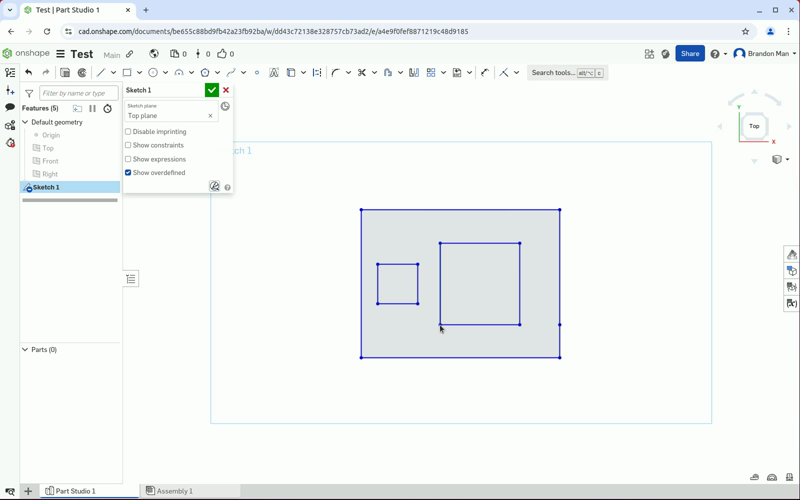
mouse_move(376, 342)
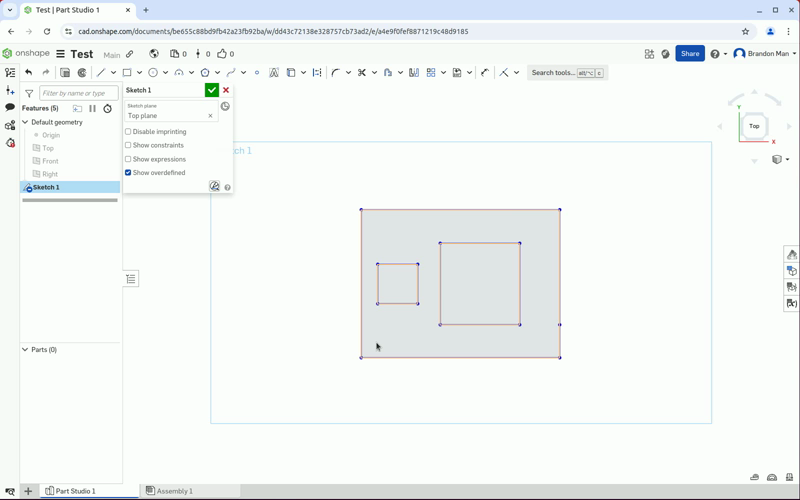
click(376, 342)
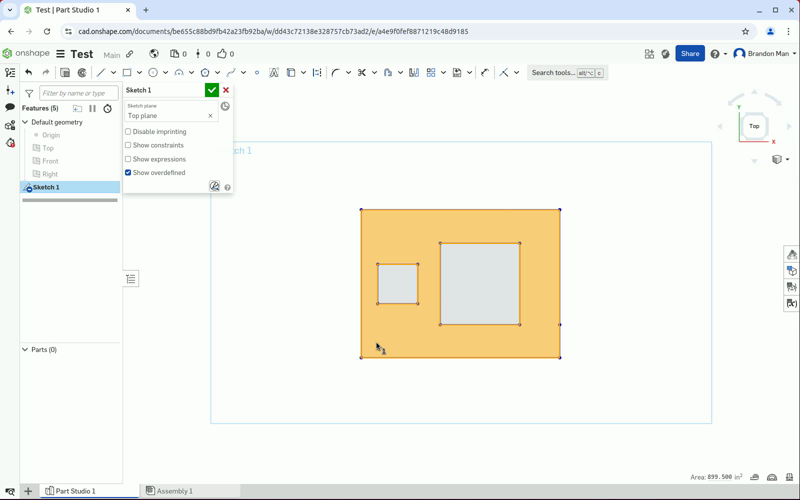
mouse_move(73, 352)
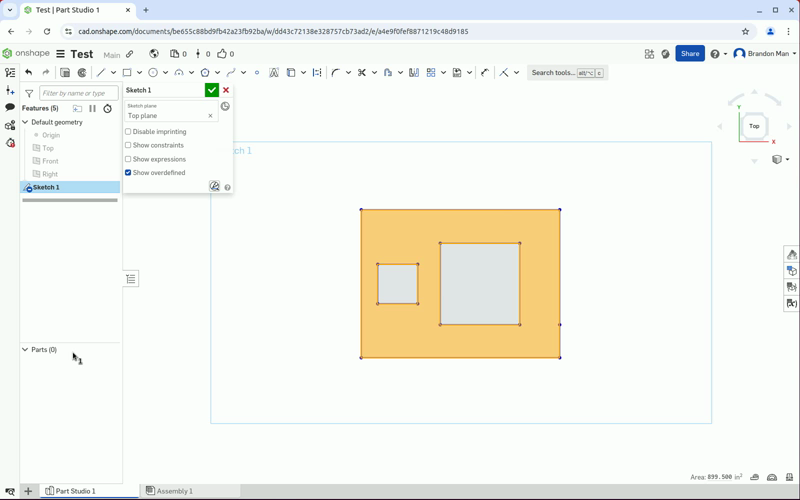
key(shift+y)
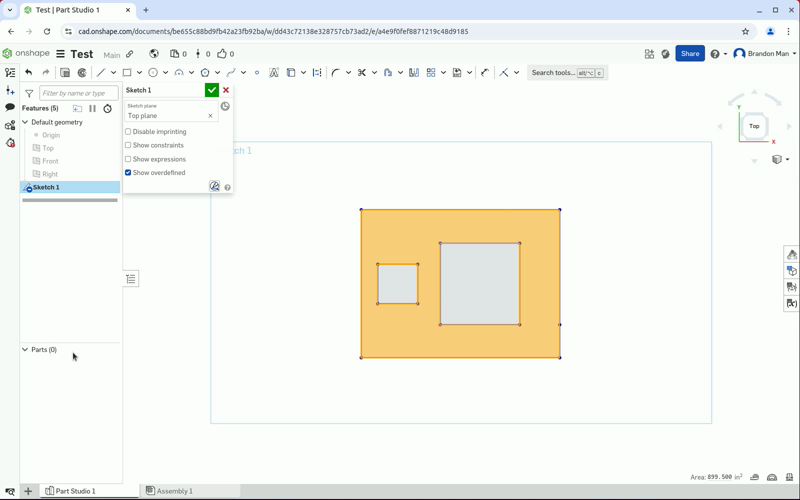
key(shift+e)
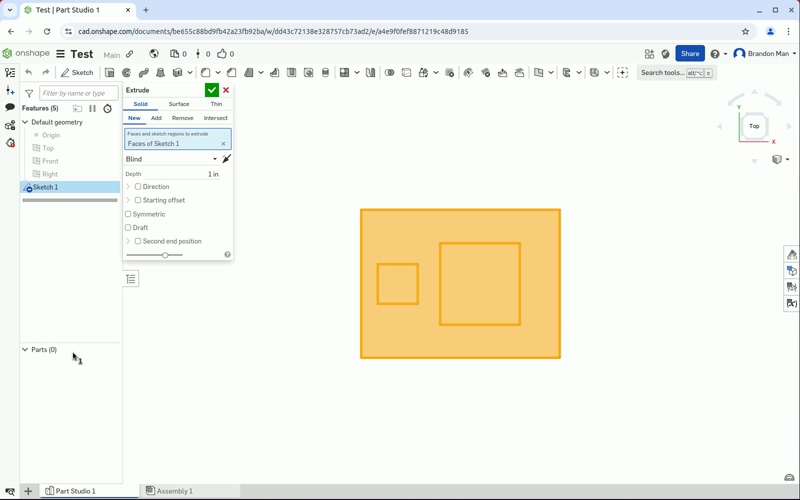
mouse_move(143, 106)
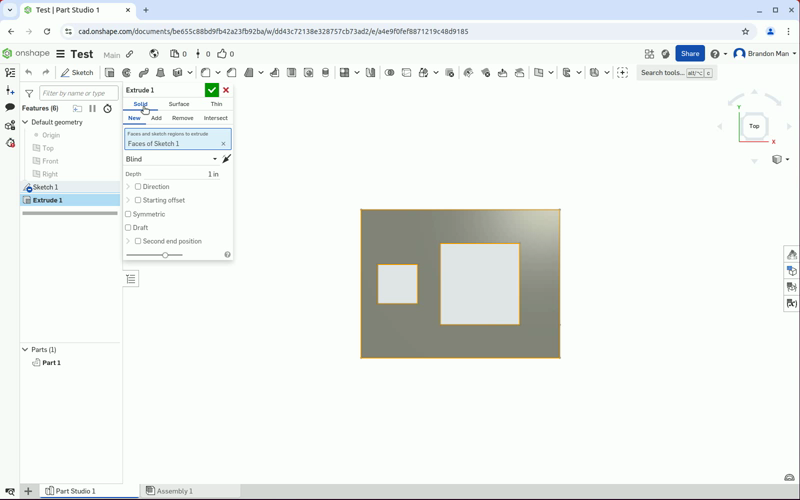
click(143, 106)
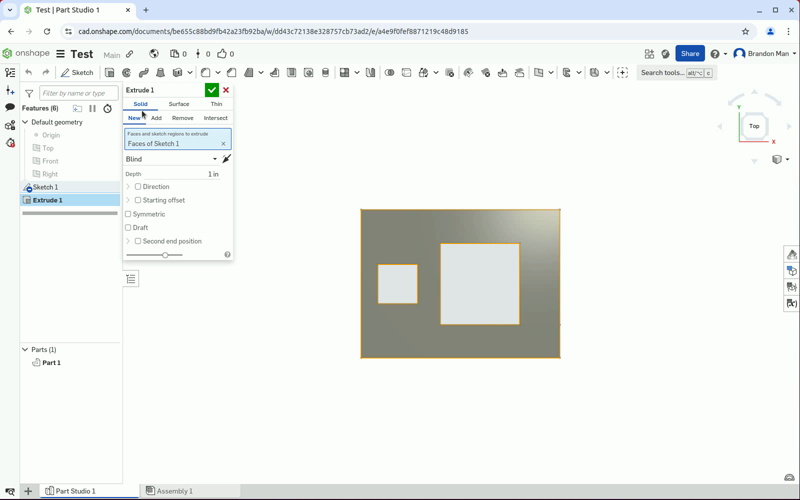
mouse_move(137, 120)
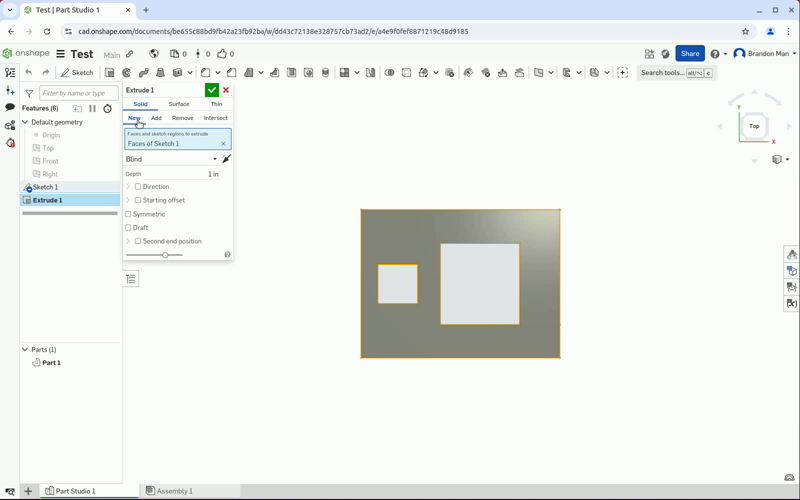
click(137, 120)
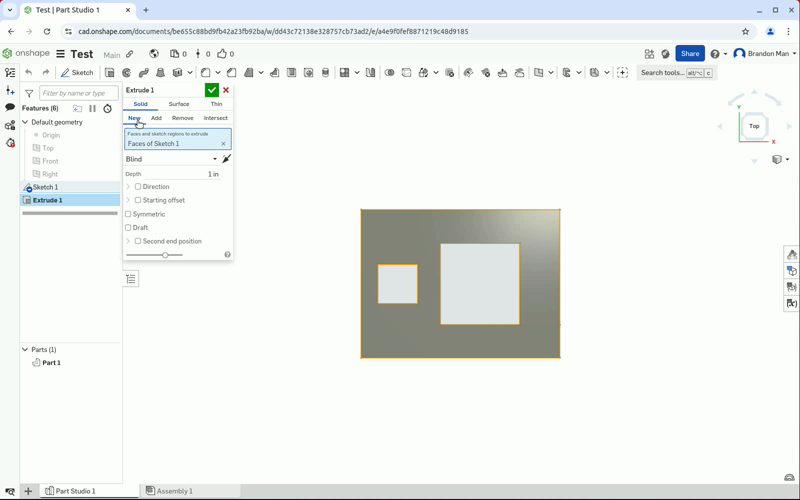
key(tab, 4)
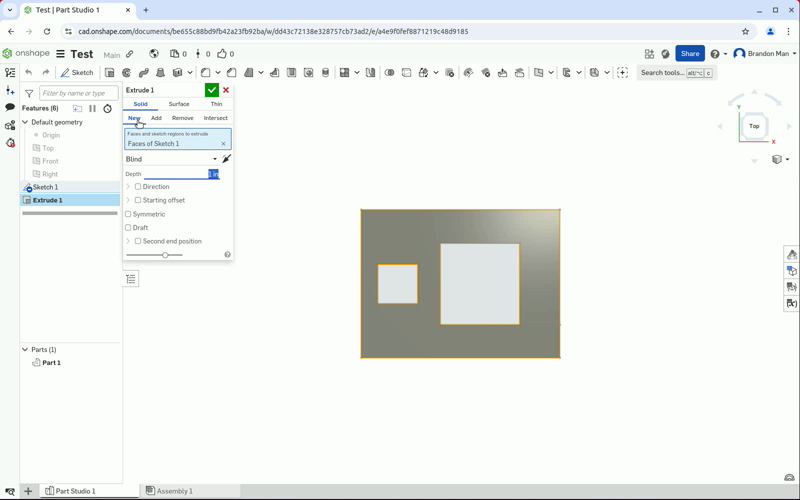
text(2.648)
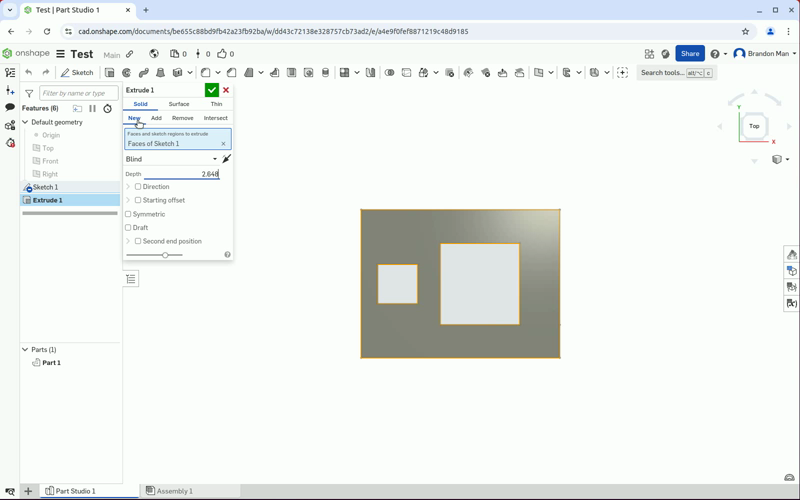
key(enter)
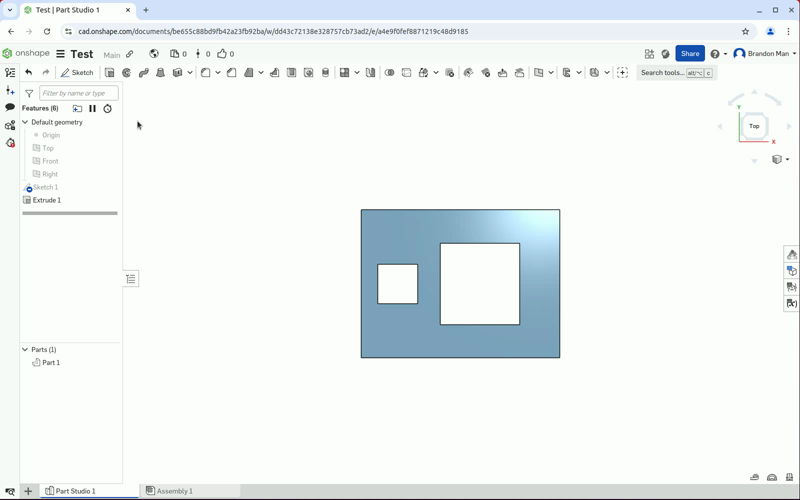
key(shift+h)
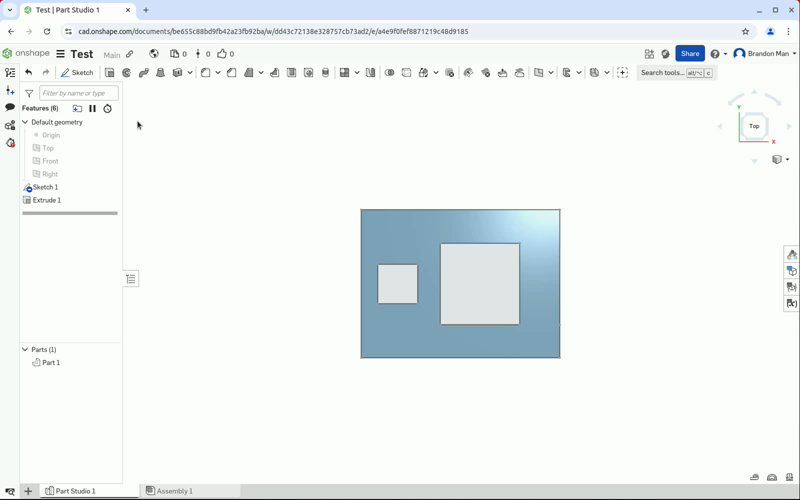
key(shift+h)
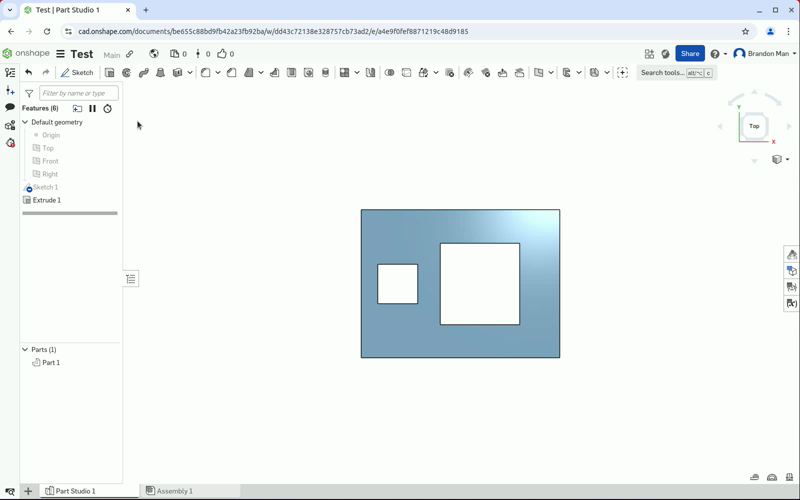
mouse_move(73, 189)
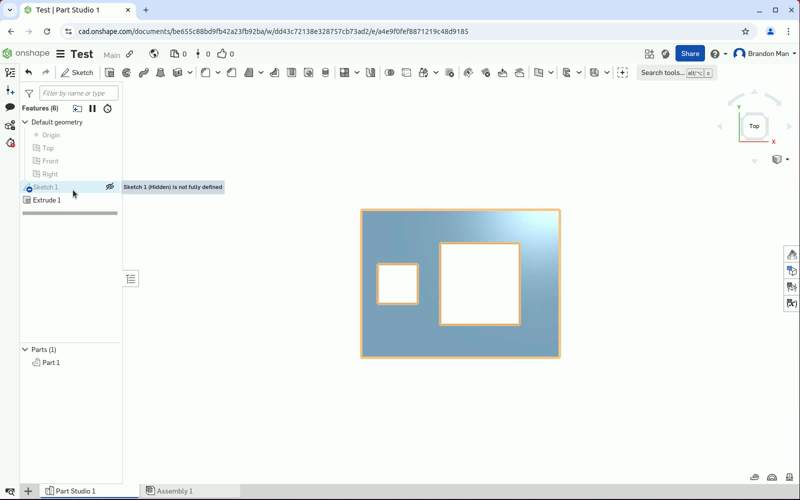
click(73, 189)
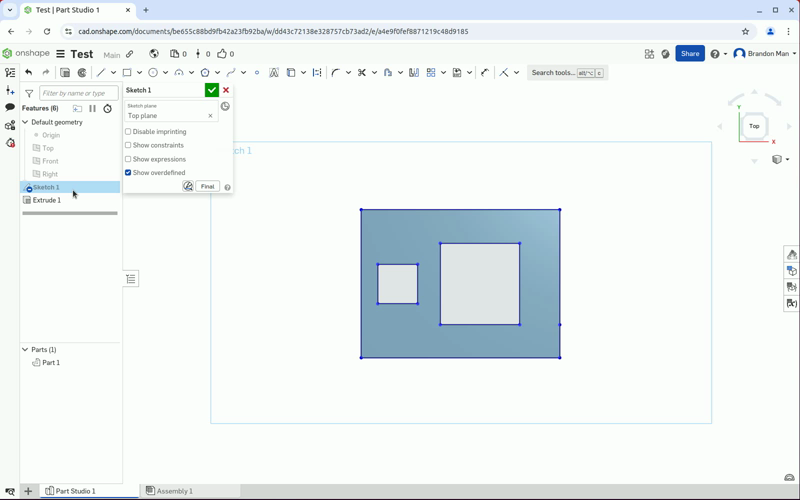
mouse_move(229, 92)
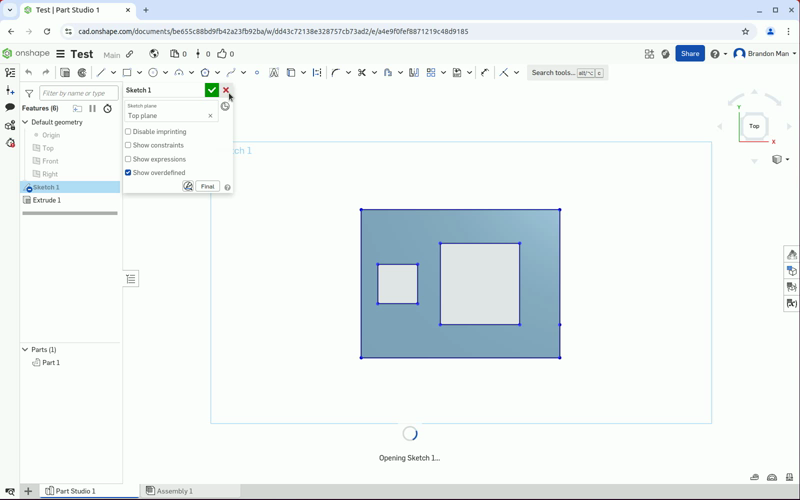
click(229, 92)
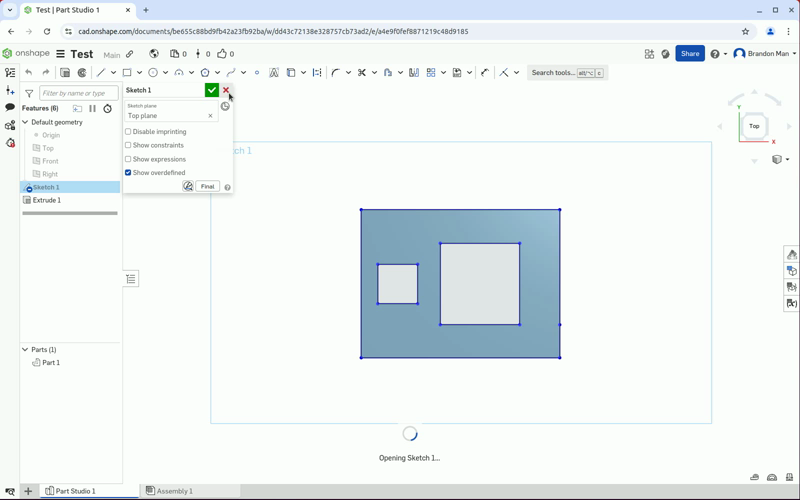
key(shift+s)
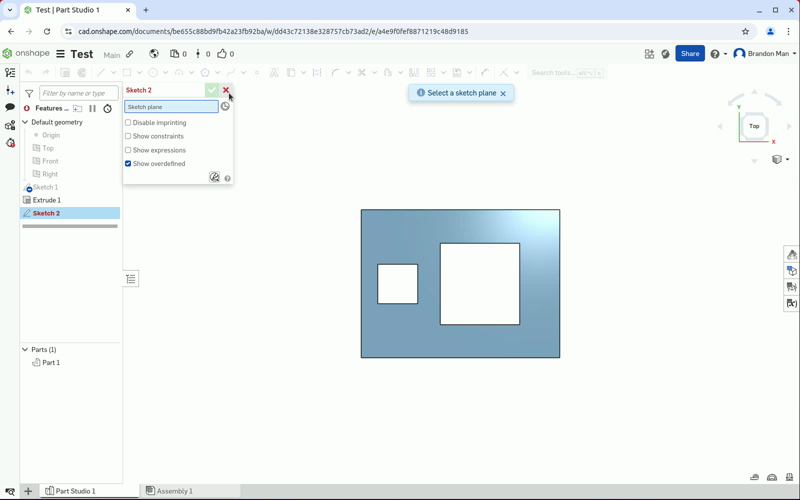
mouse_move(73, 150)
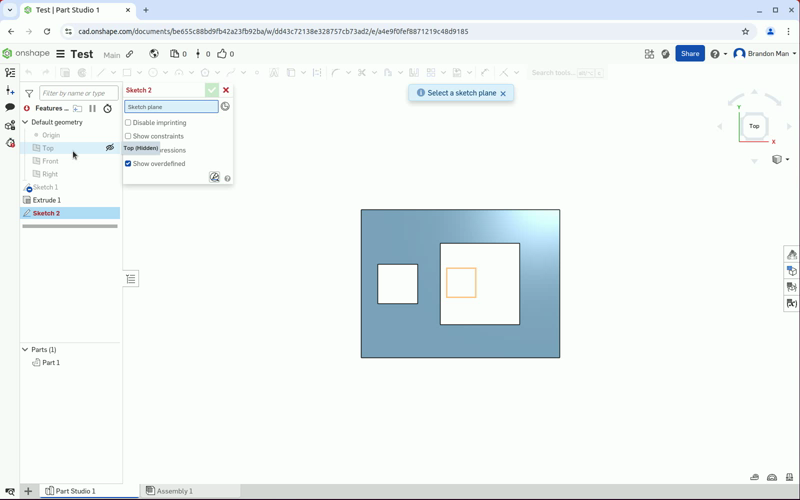
click(73, 150)
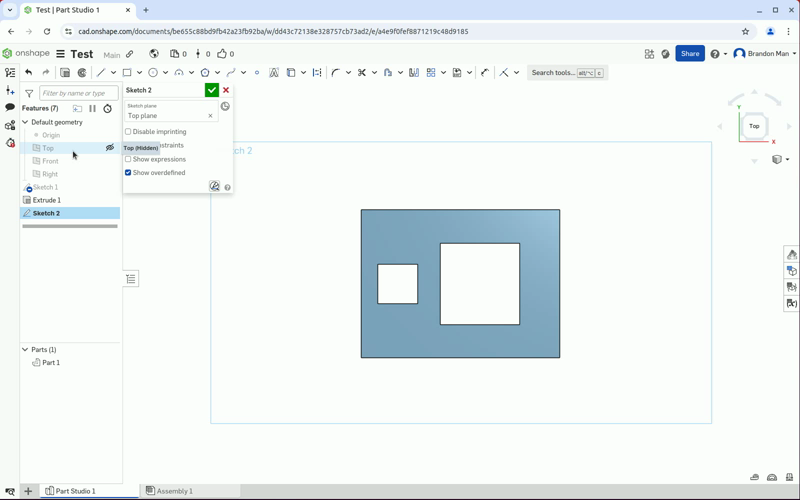
mouse_move(73, 352)
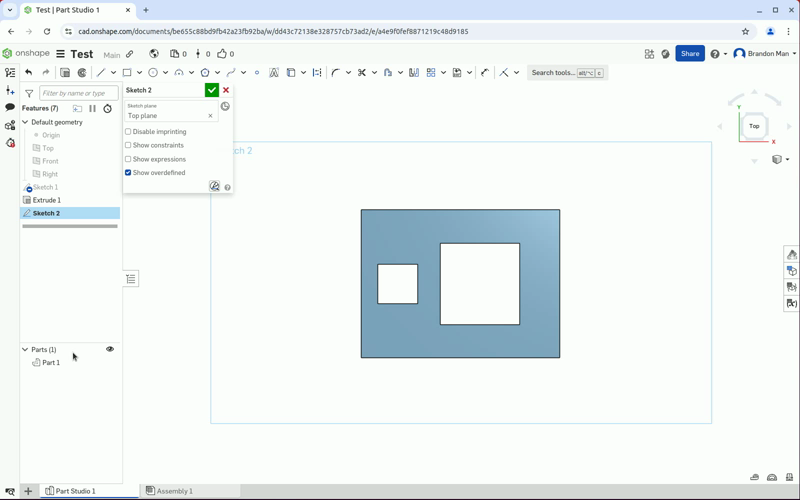
key(y)
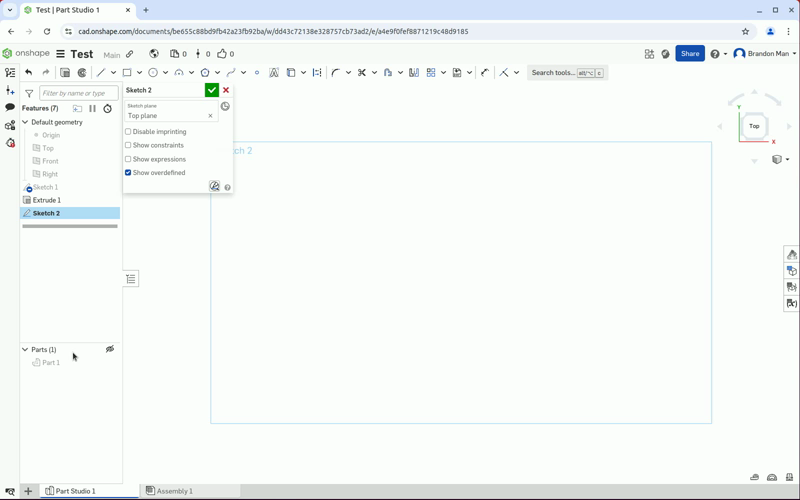
key(l)
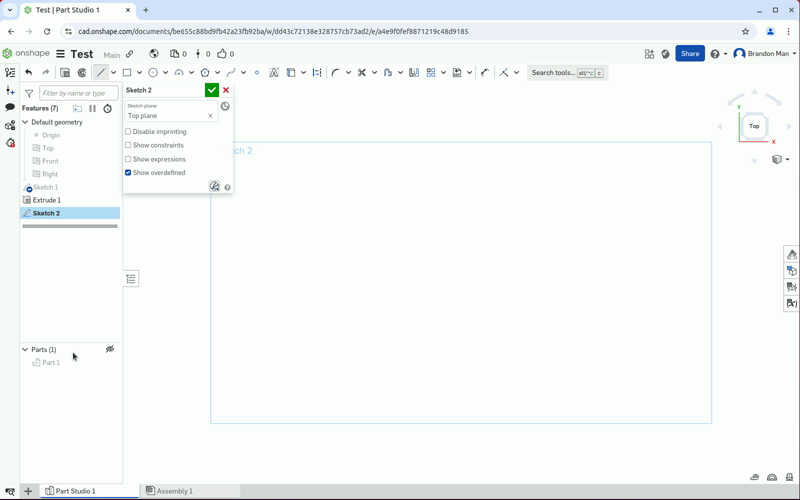
key_down(shift)
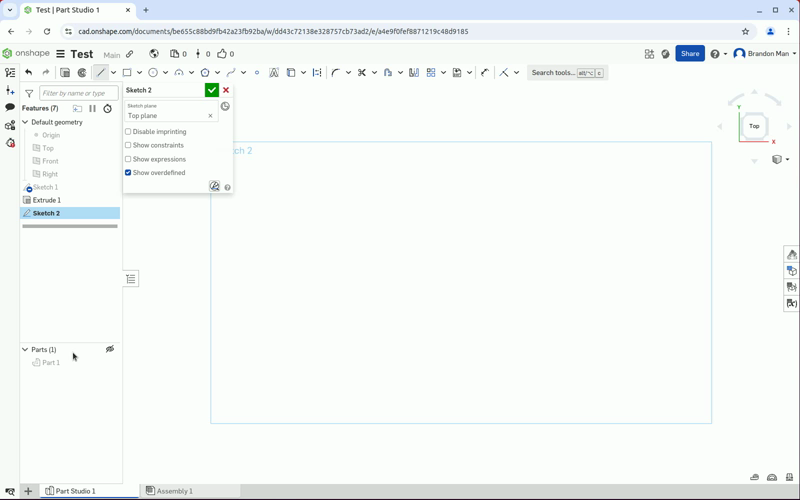
mouse_move(348, 207)
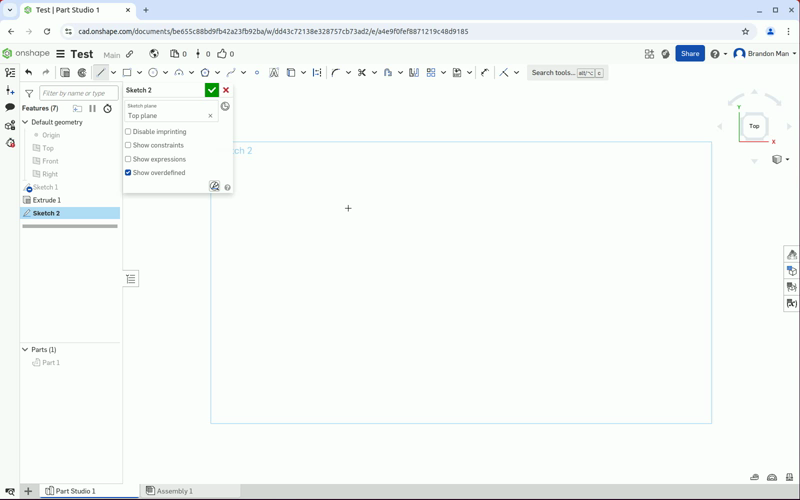
click(348, 207)
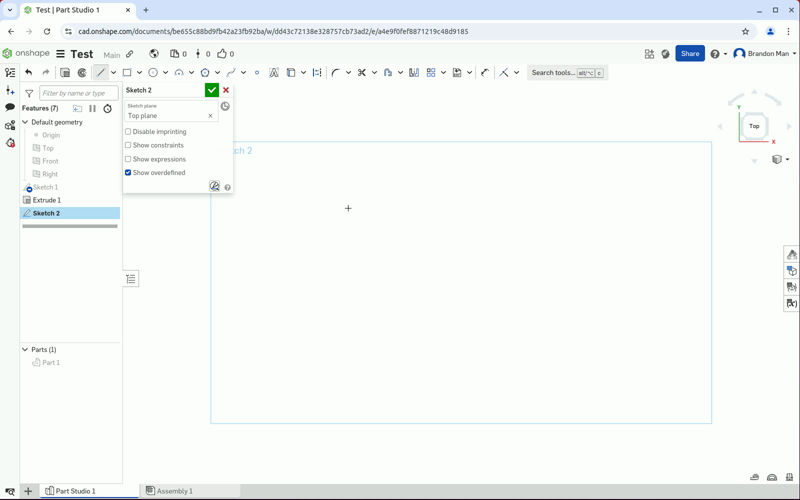
key_up(shift)
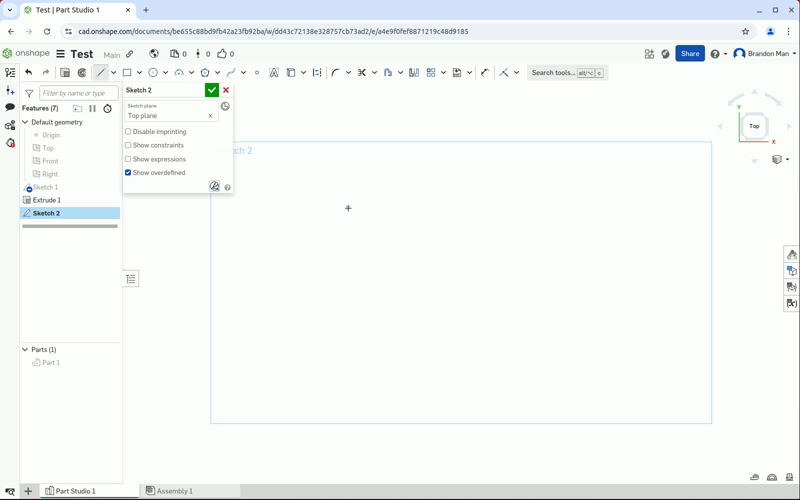
key_down(shift)
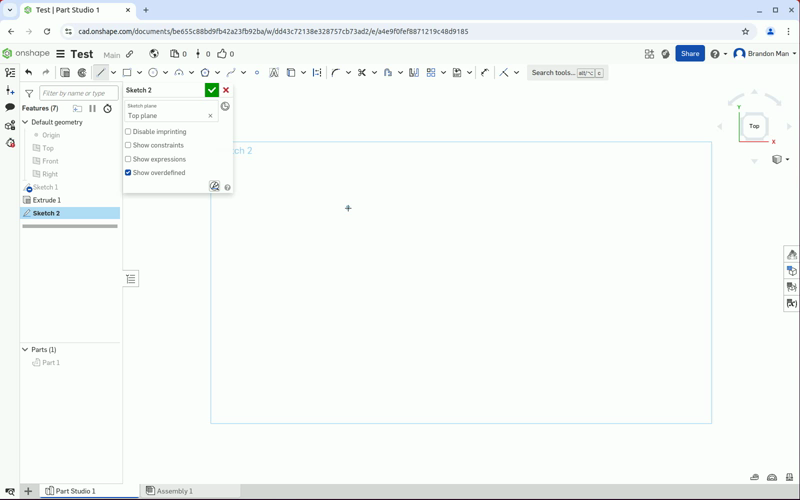
mouse_move(378, 207)
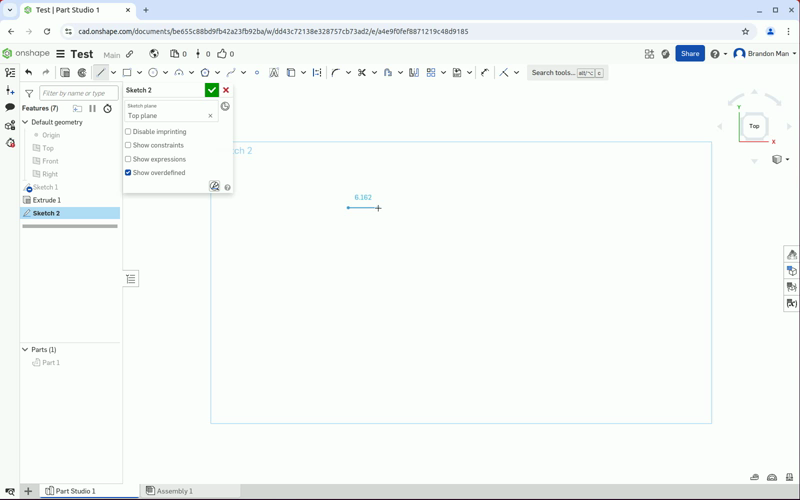
mouse_move(362, 207)
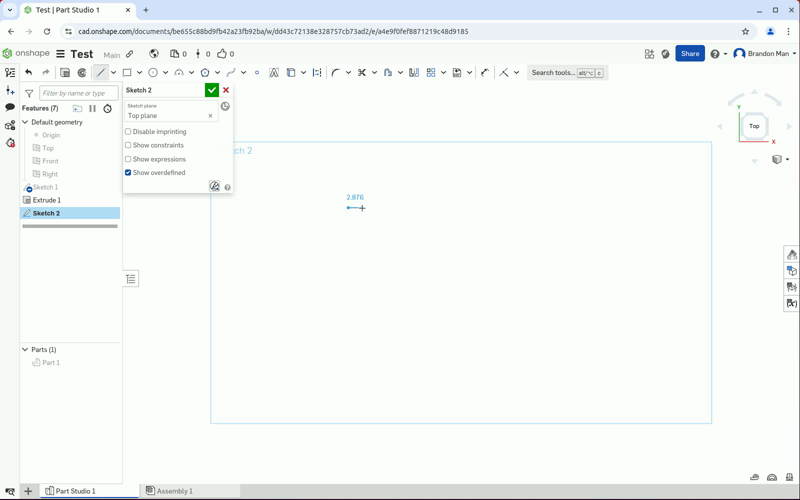
click(362, 207)
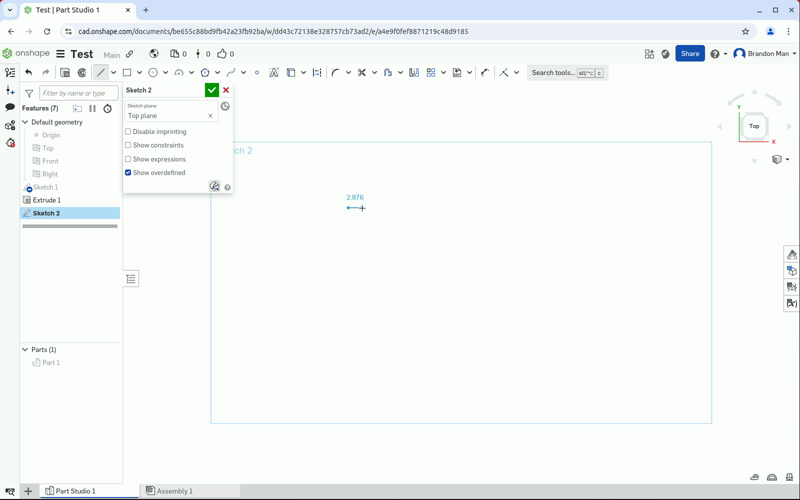
key_up(shift)
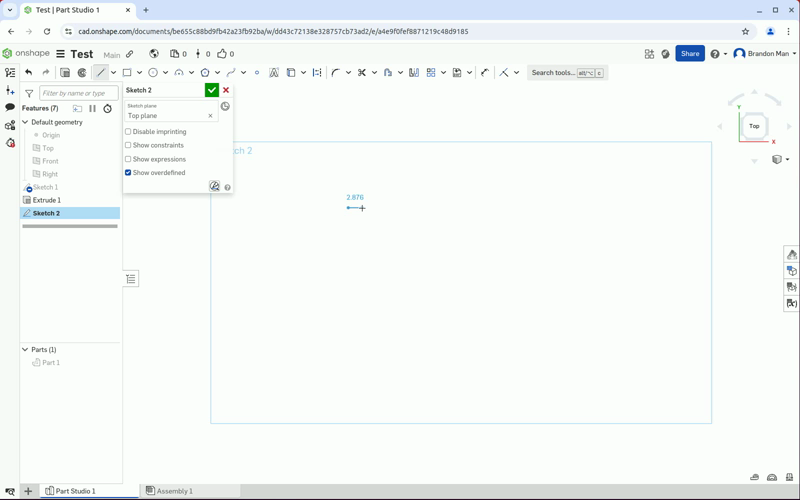
key_down(shift)
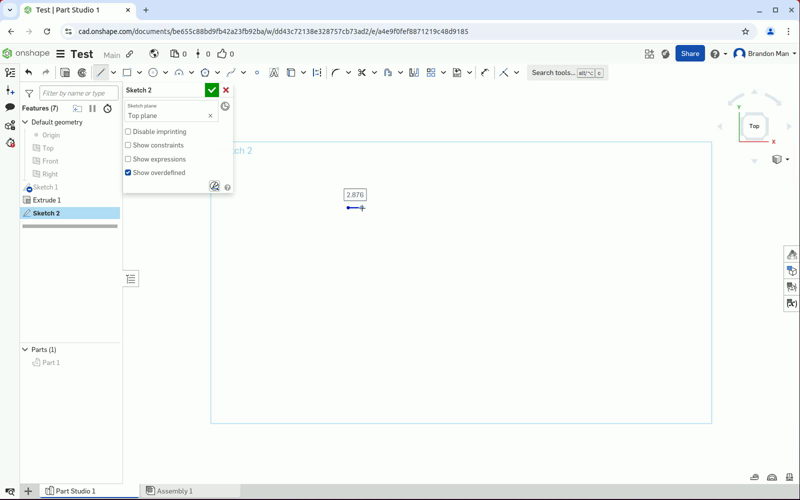
mouse_move(392, 207)
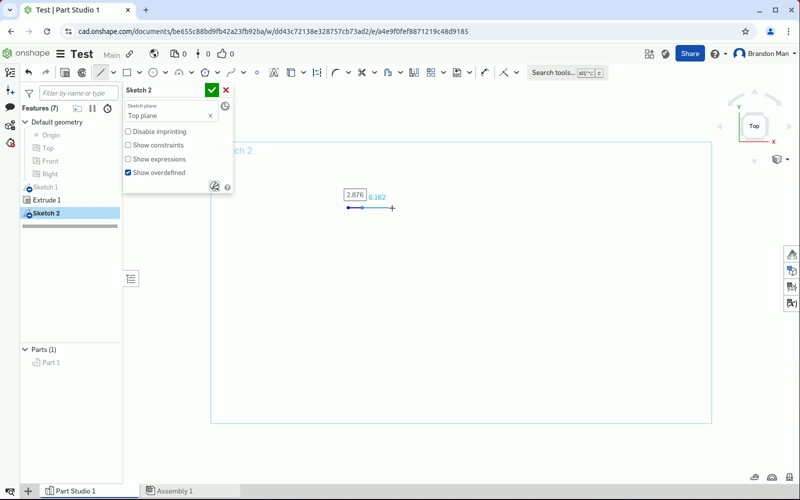
mouse_move(362, 194)
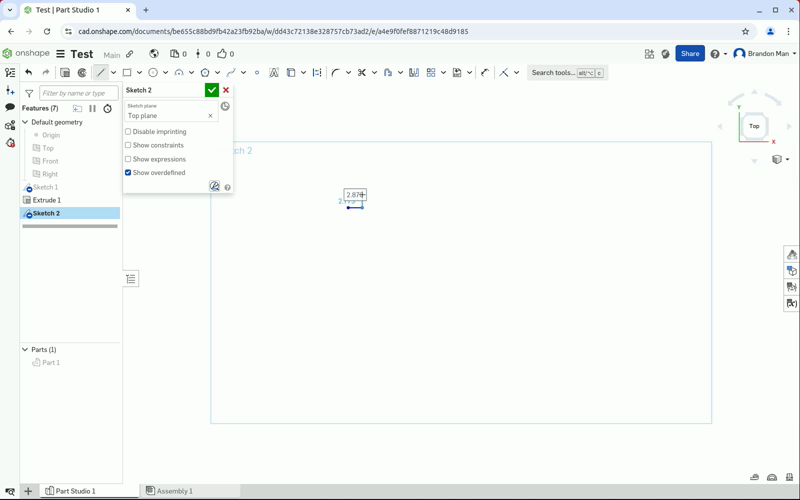
click(362, 194)
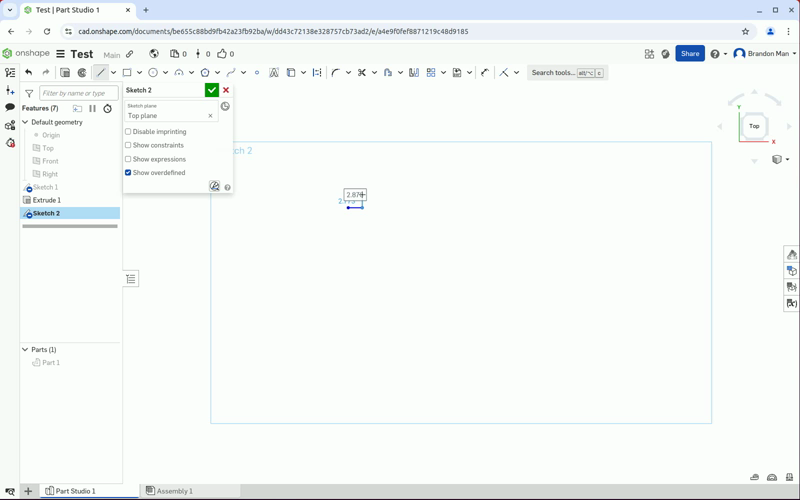
key_up(shift)
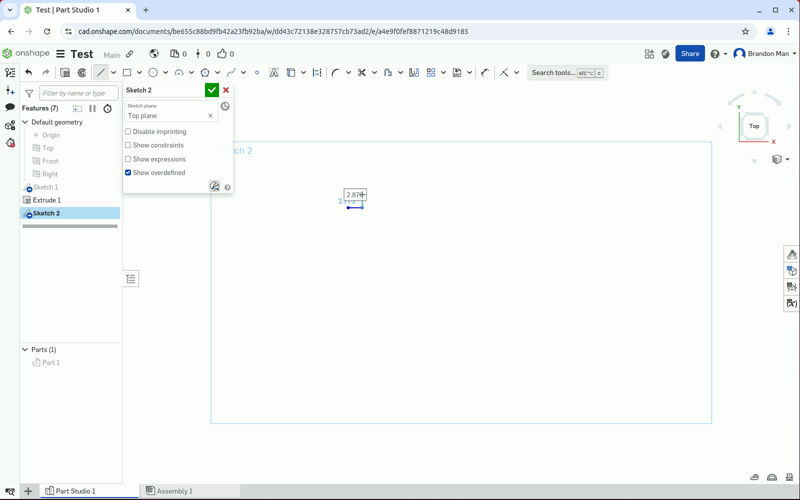
key_down(shift)
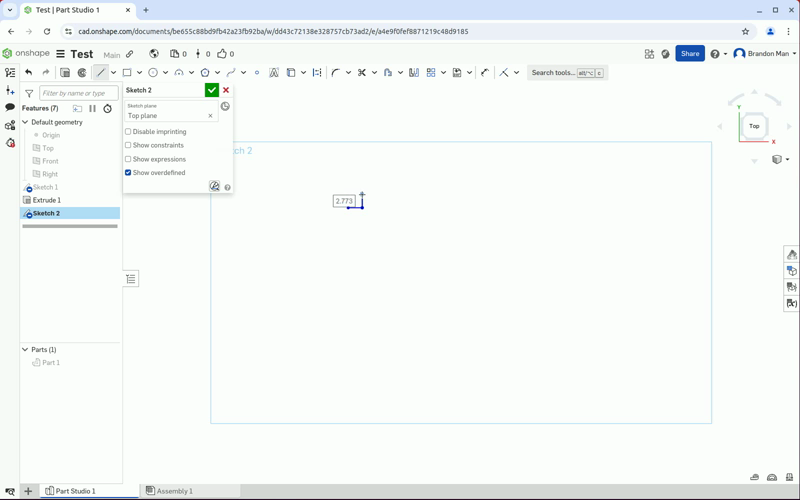
mouse_move(392, 194)
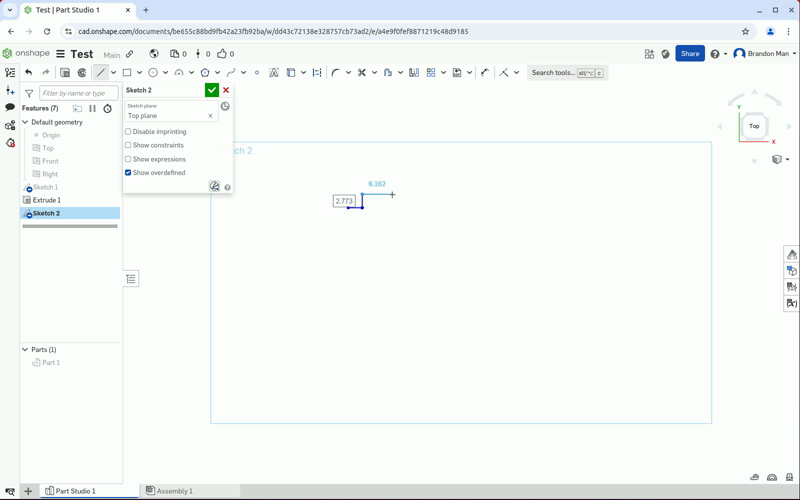
mouse_move(348, 194)
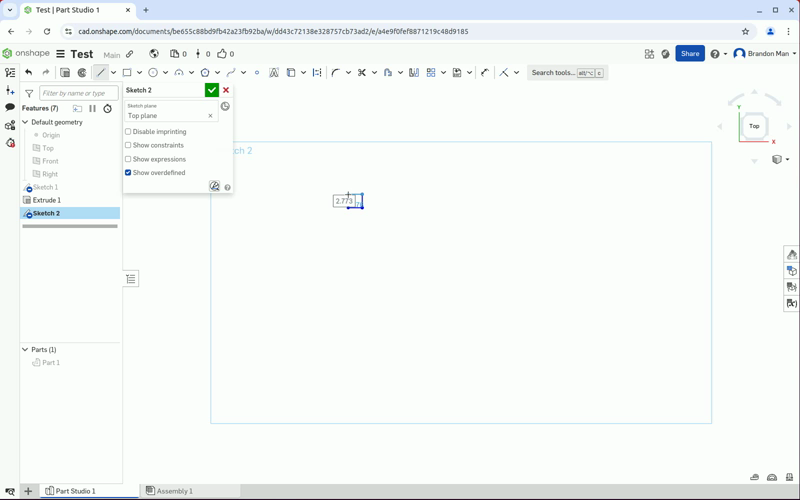
click(348, 194)
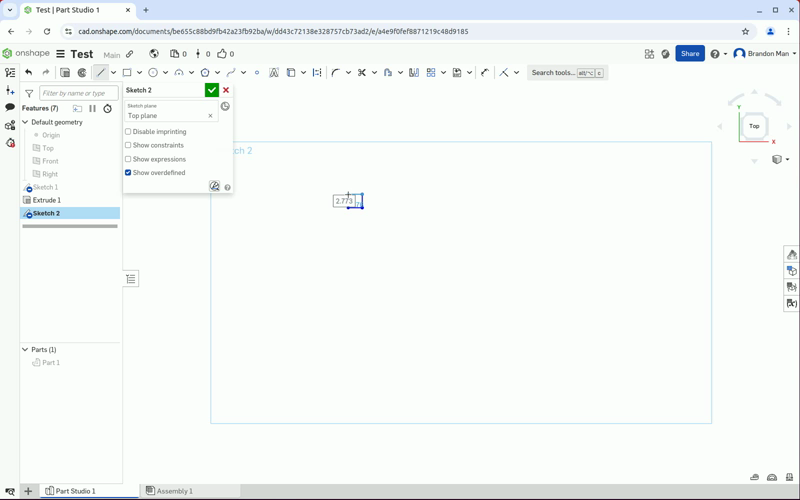
key_up(shift)
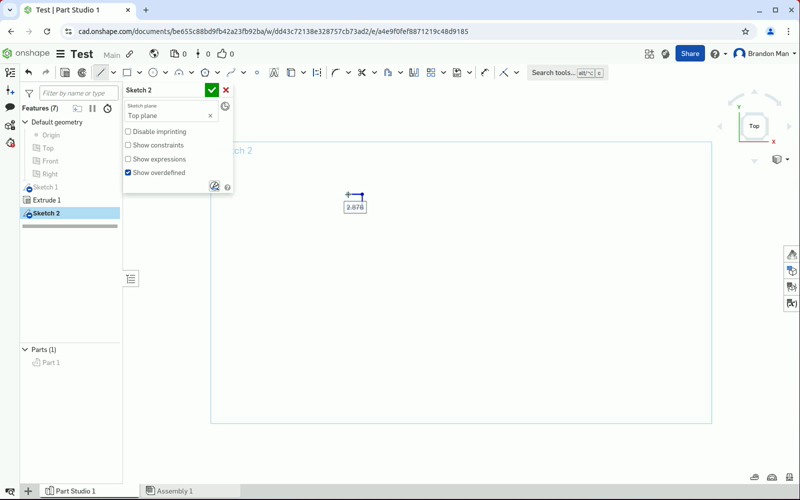
mouse_move(378, 194)
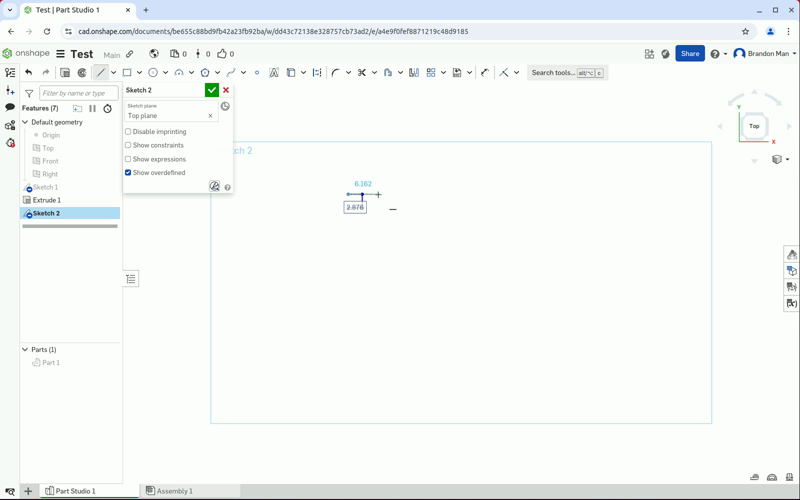
key_down(shift)
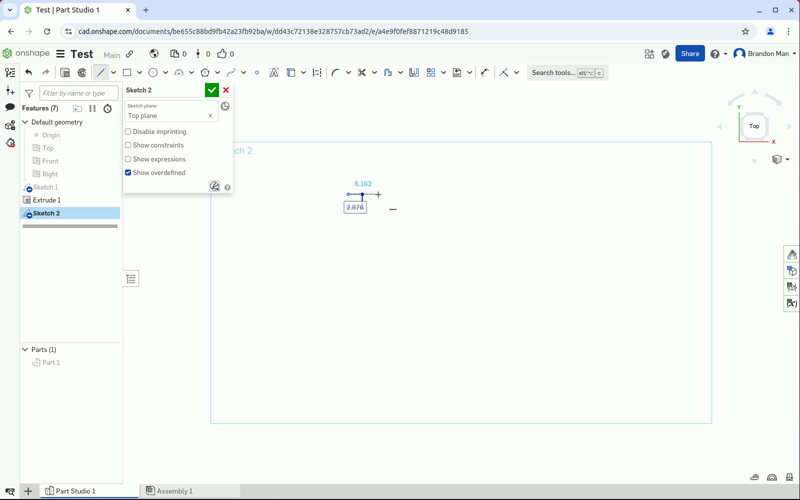
mouse_move(348, 207)
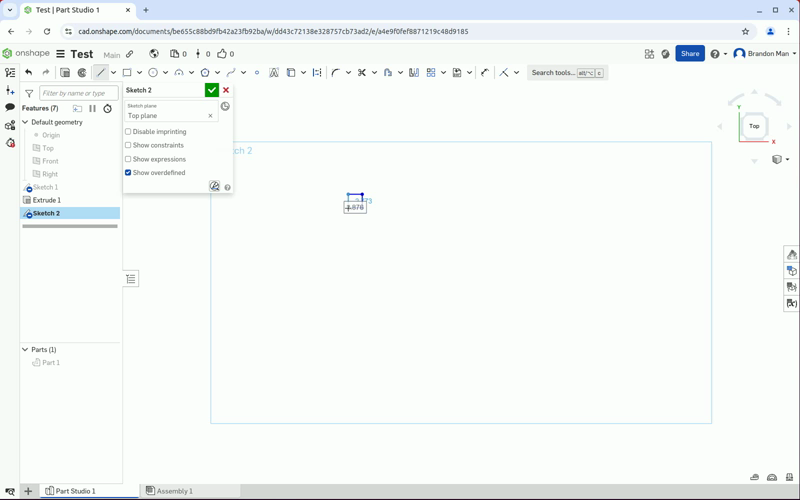
key_up(shift)
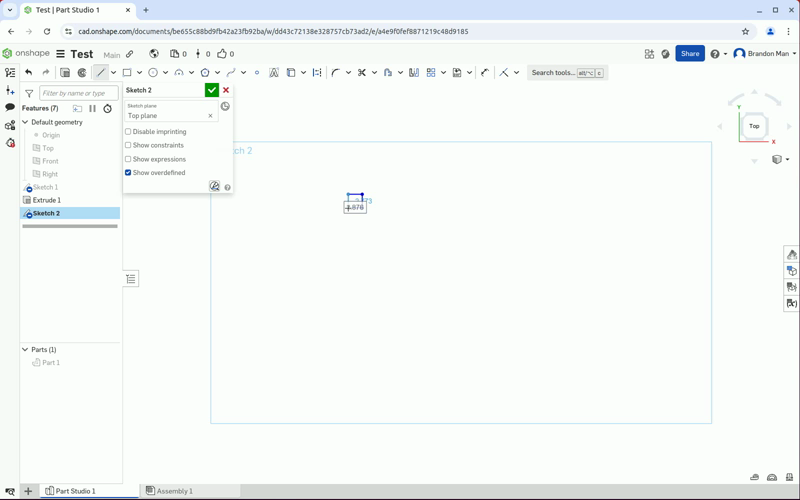
click(348, 207)
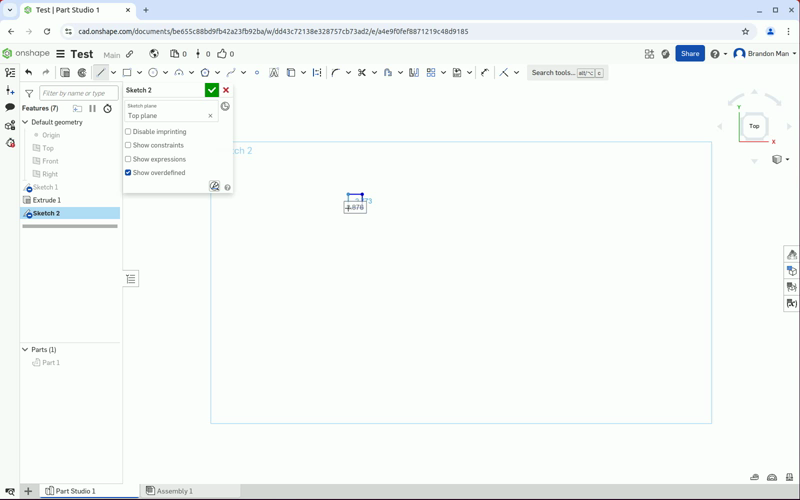
key(esc)
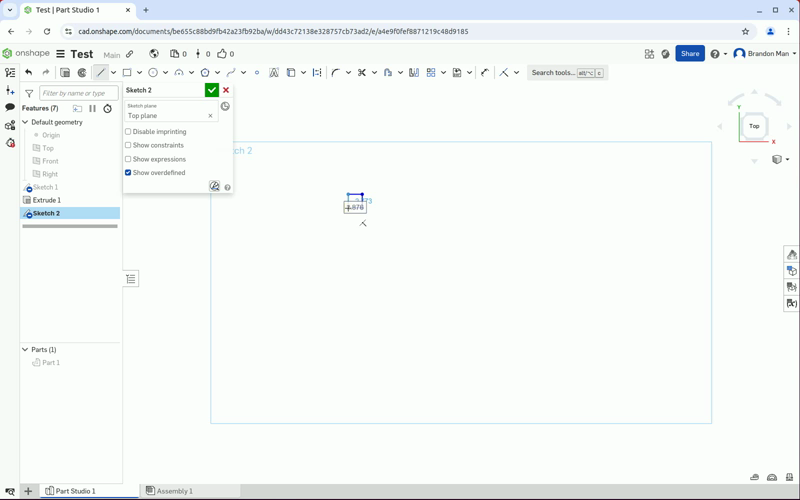
mouse_move(356, 197)
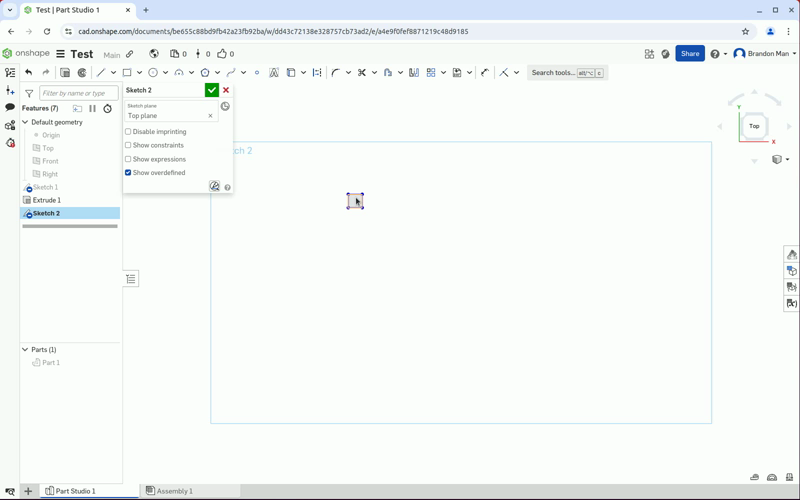
scroll(6)
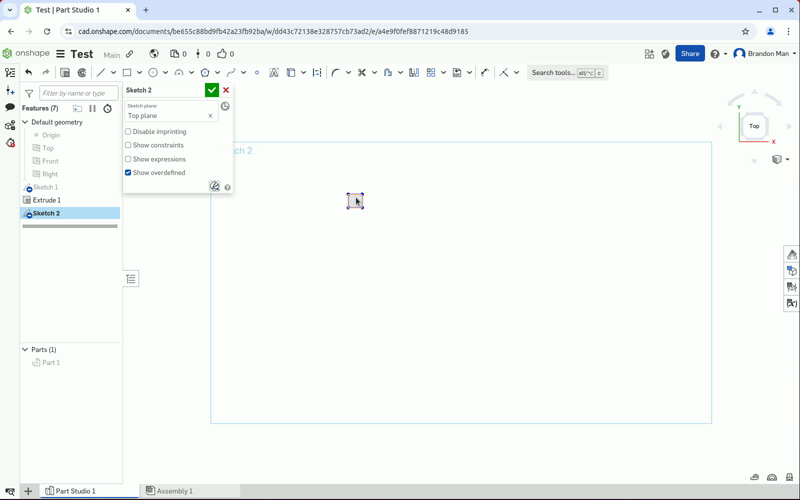
scroll(6)
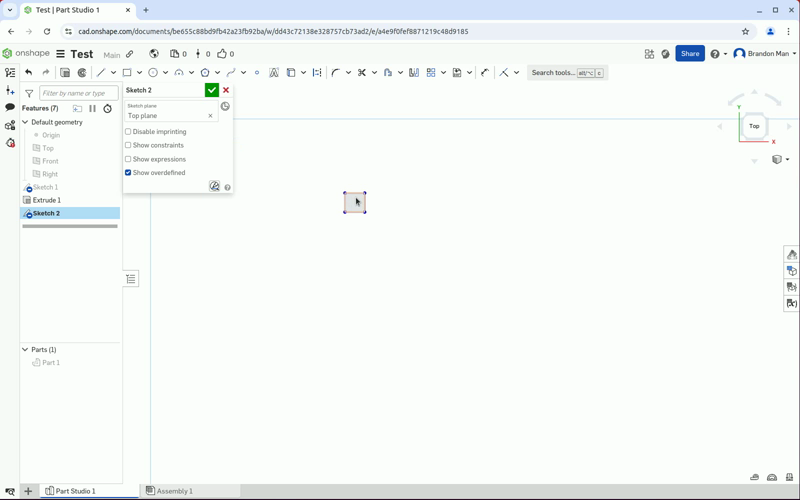
scroll(6)
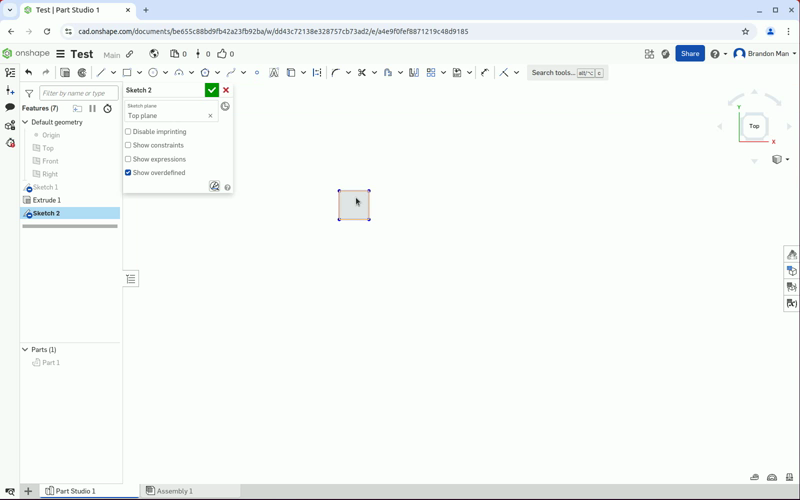
scroll(6)
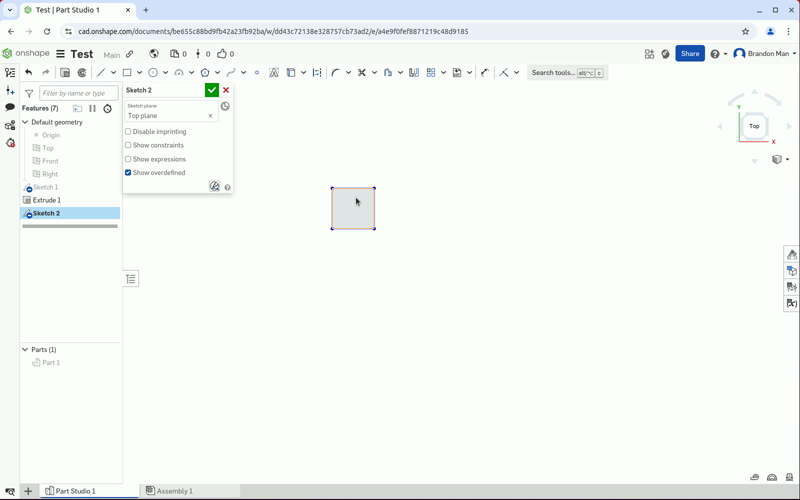
scroll(6)
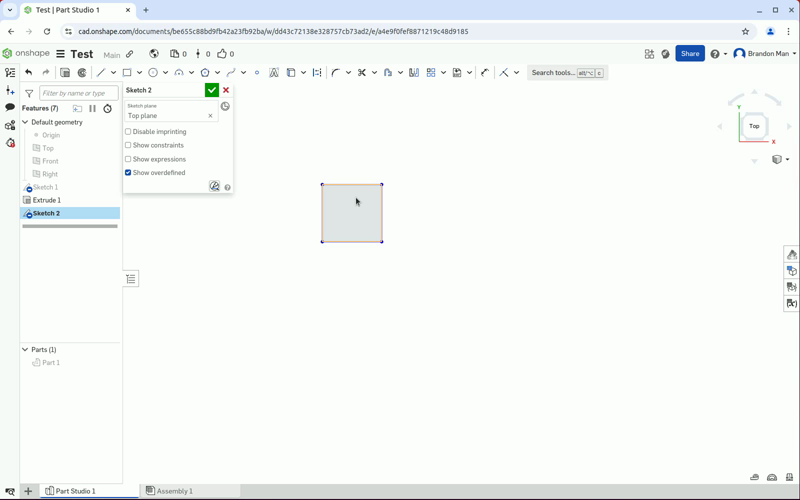
scroll(6)
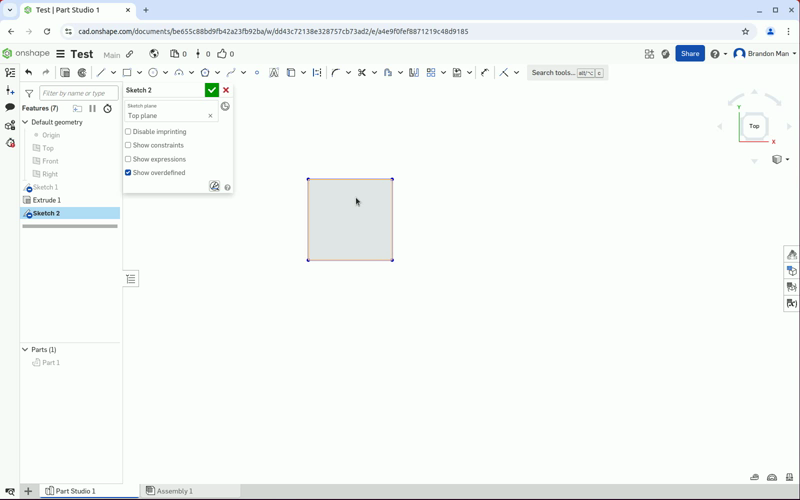
scroll(6)
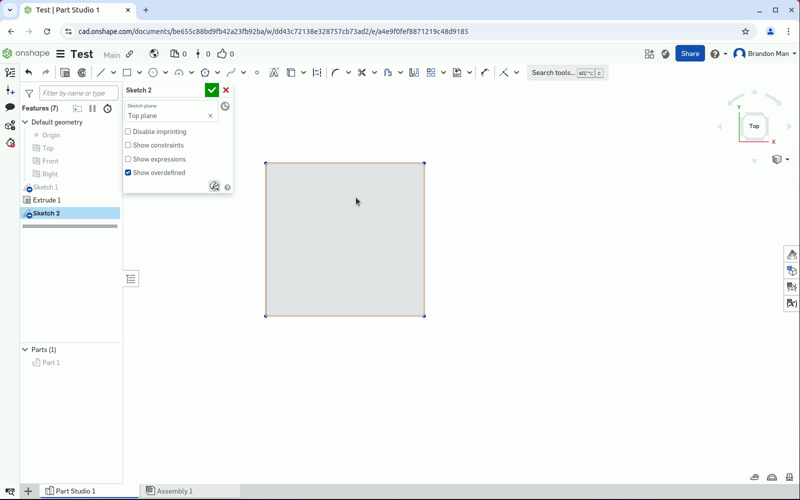
click(356, 197)
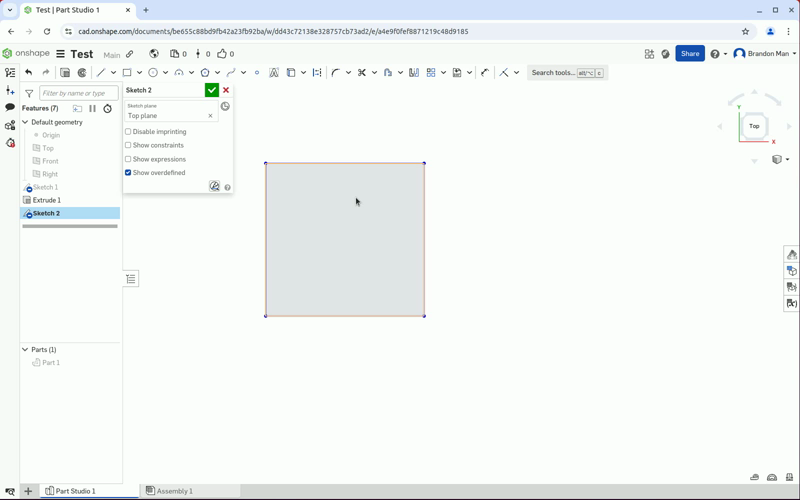
scroll(-6)
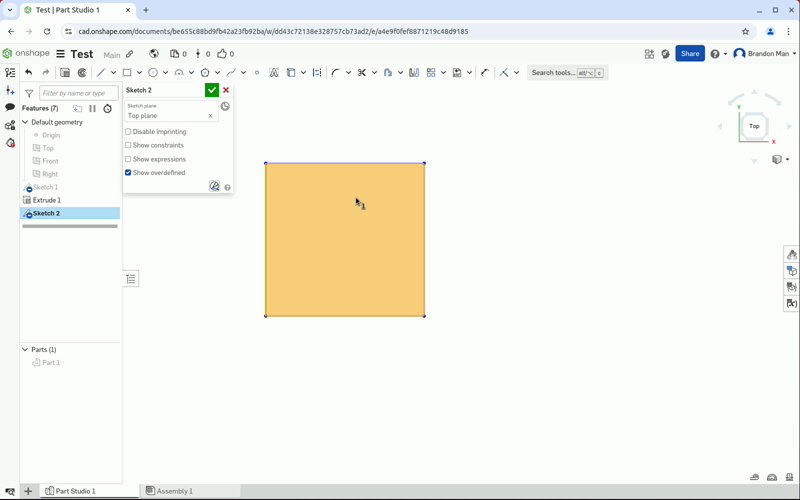
scroll(-6)
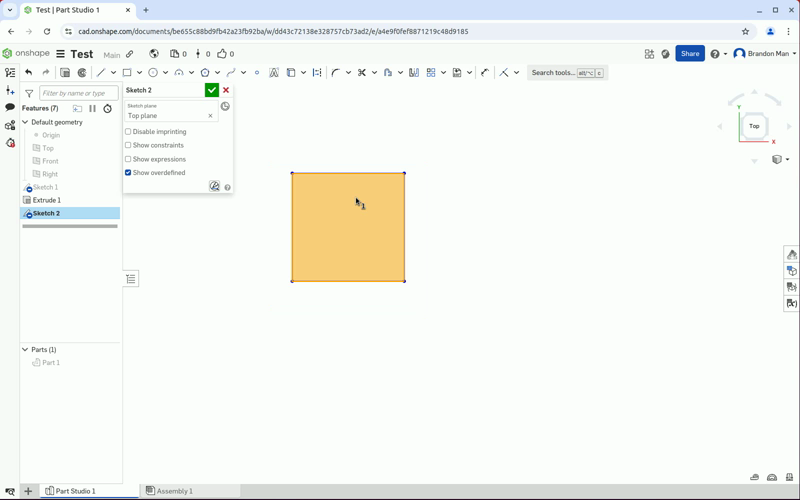
scroll(-6)
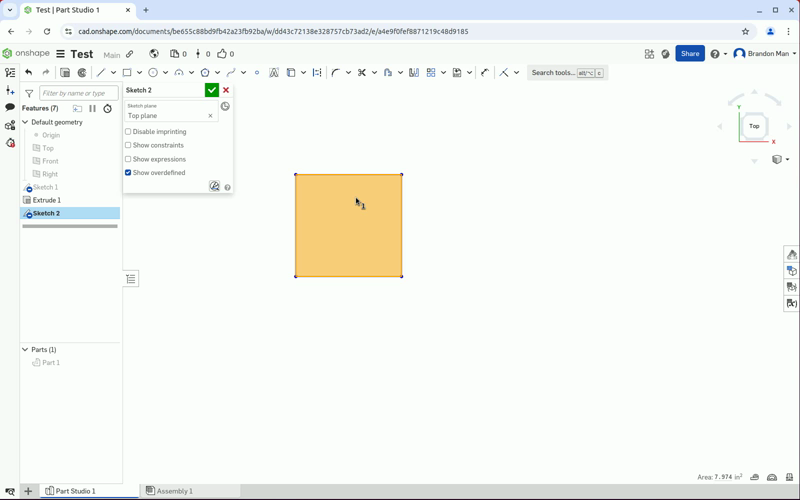
scroll(-6)
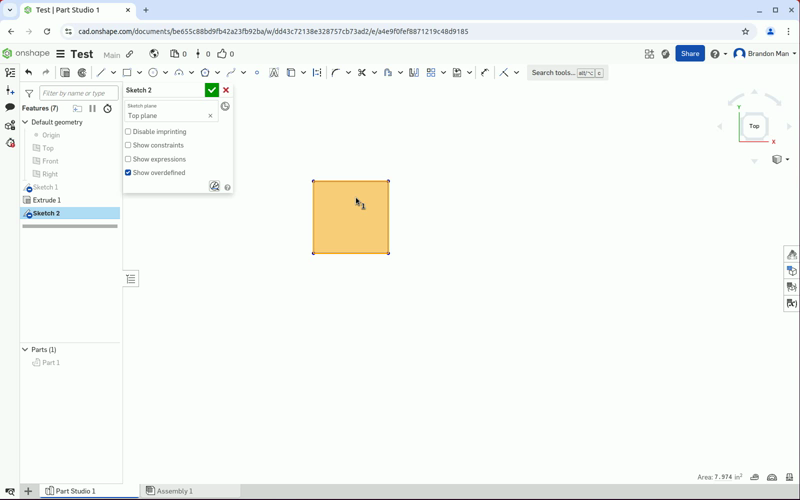
scroll(-6)
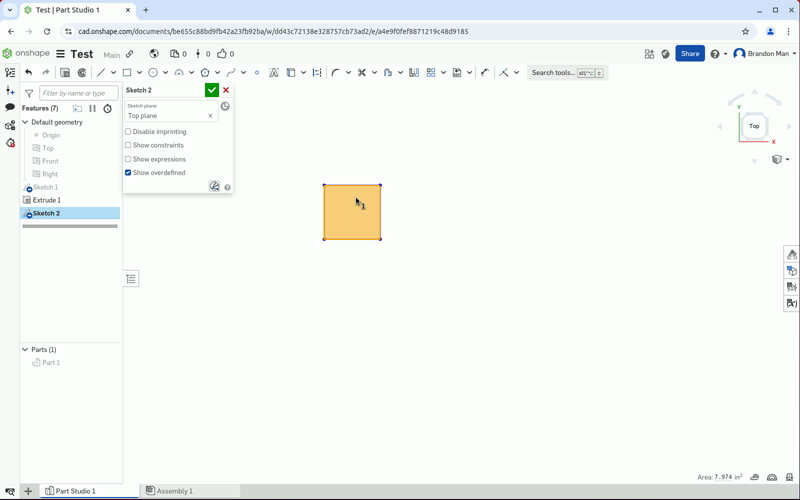
scroll(-6)
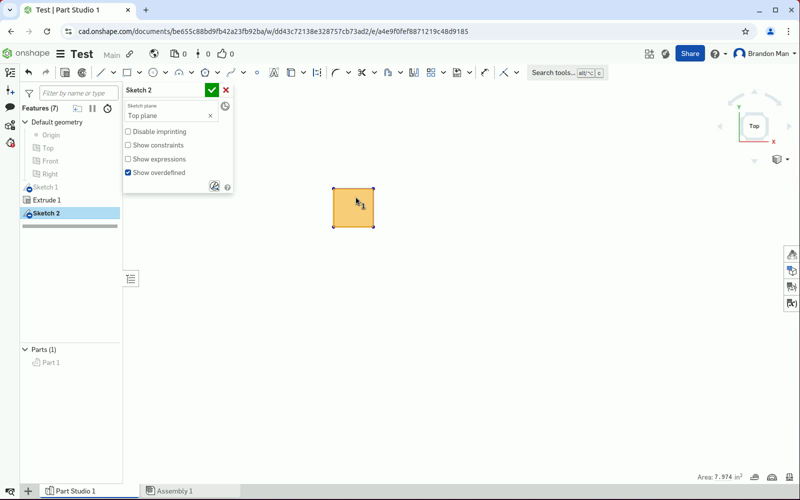
scroll(-6)
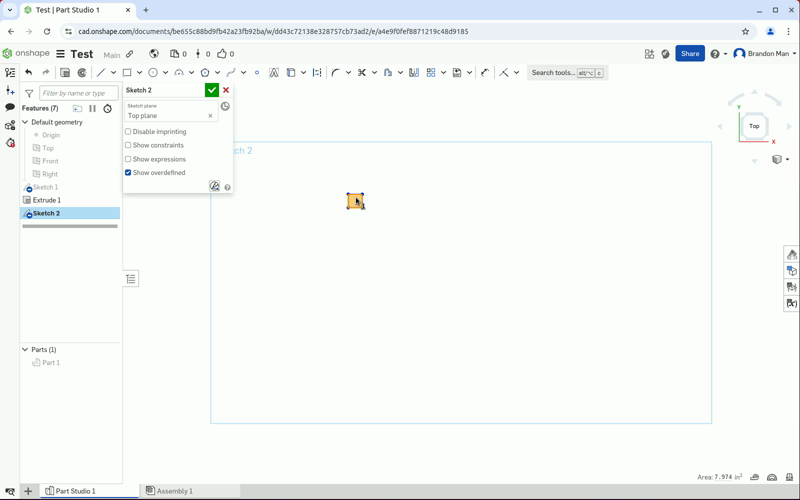
mouse_move(73, 352)
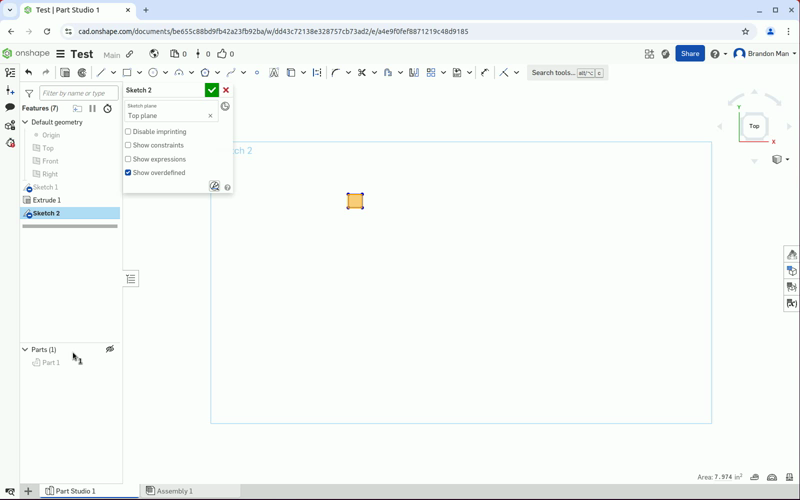
key(shift+y)
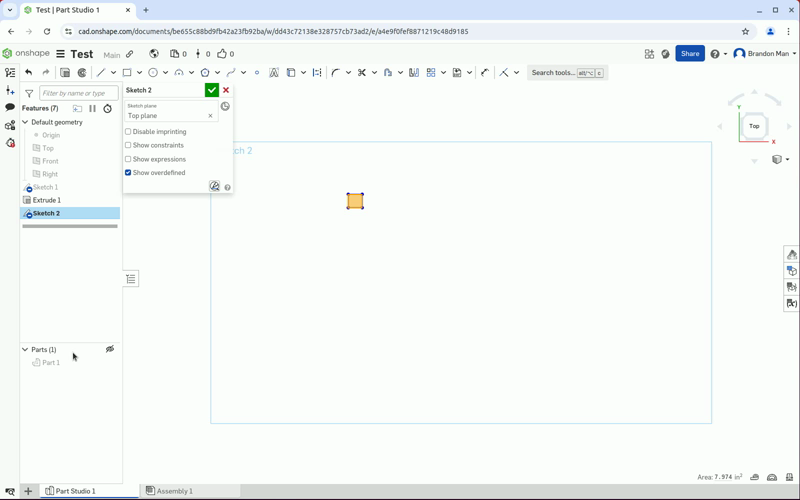
key(shift+e)
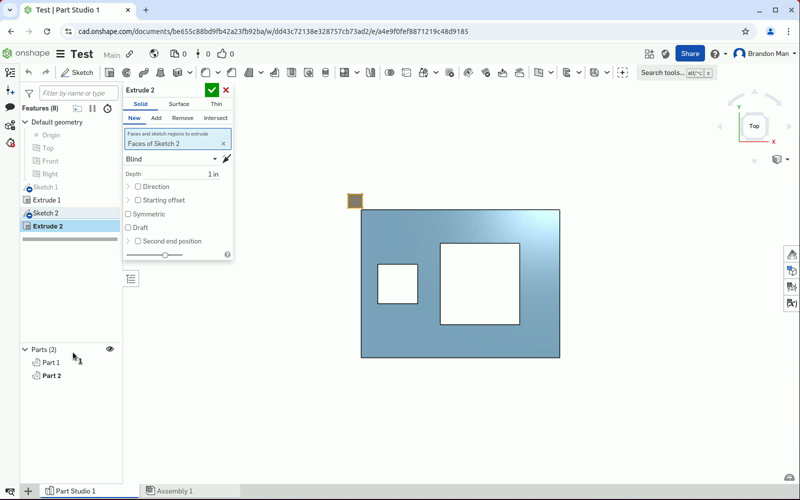
mouse_move(143, 106)
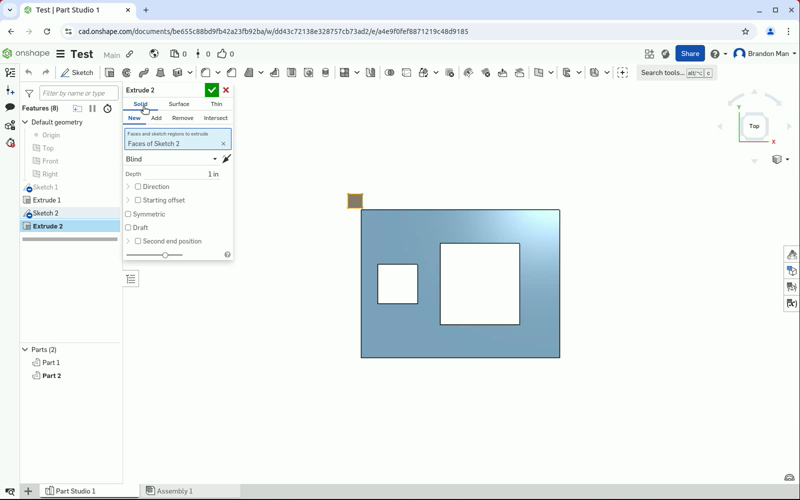
click(143, 106)
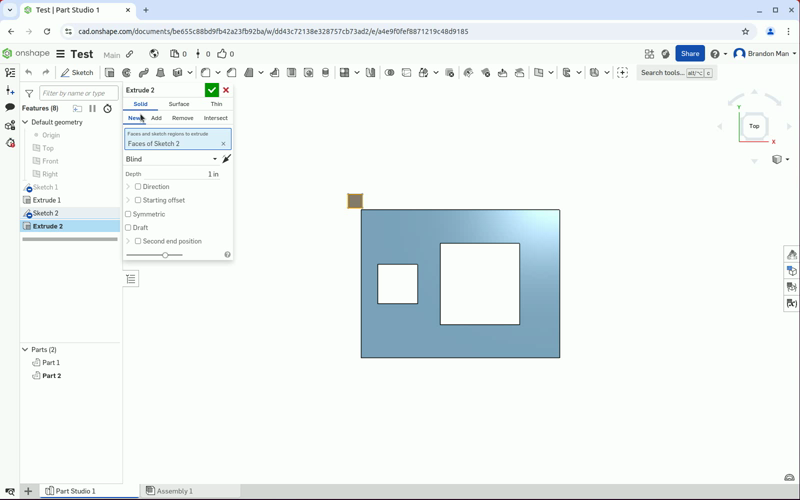
mouse_move(137, 120)
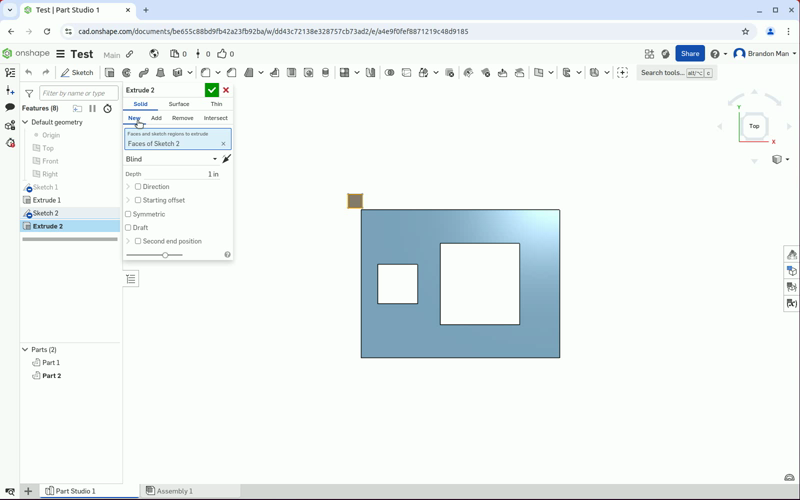
click(137, 120)
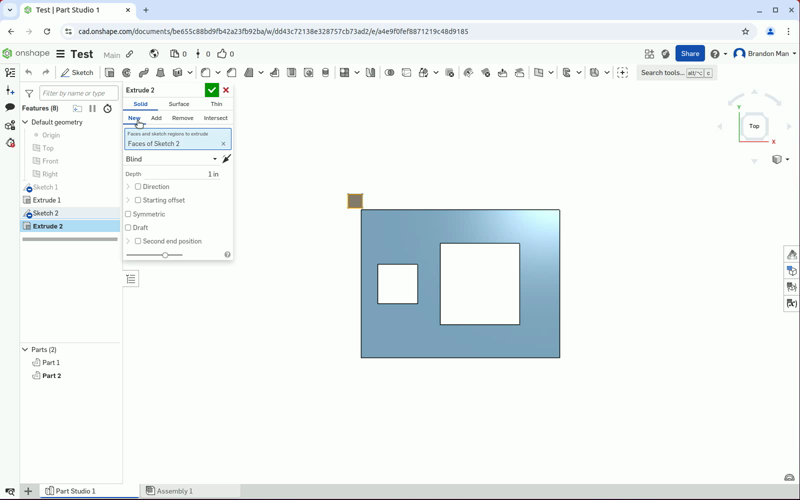
key(tab, 4)
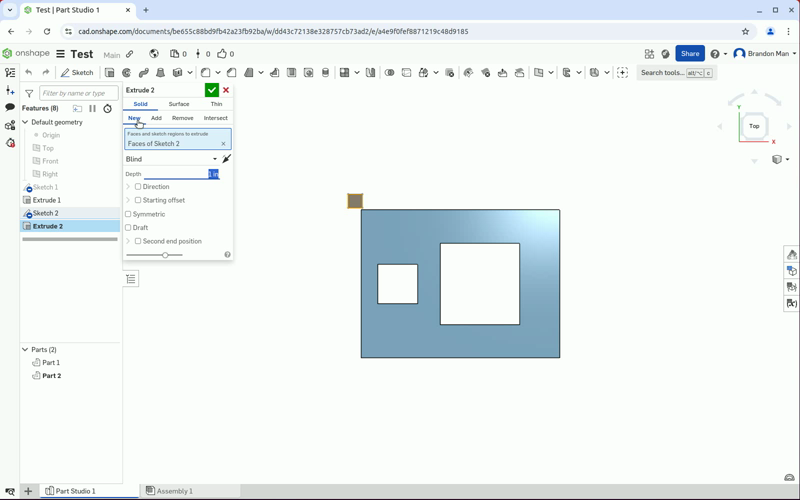
text(2.648)
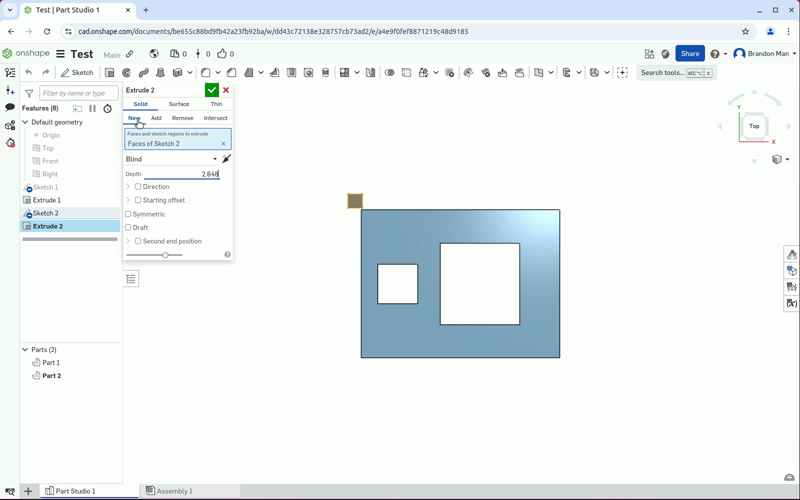
key(enter)
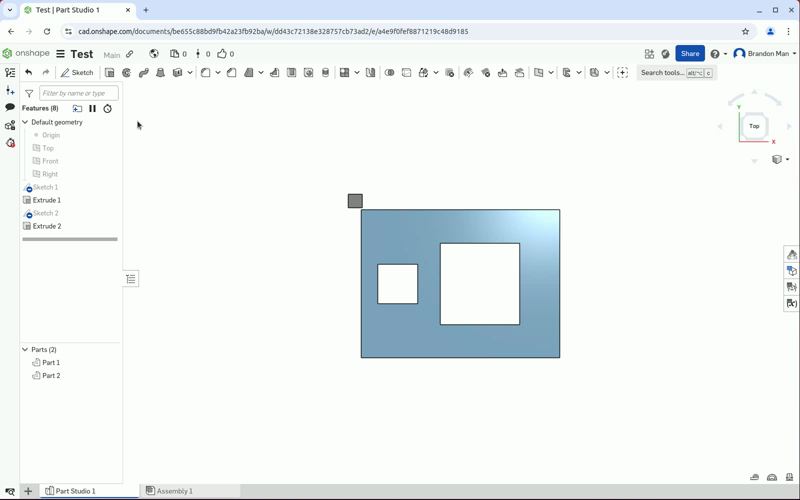
key(shift+h)
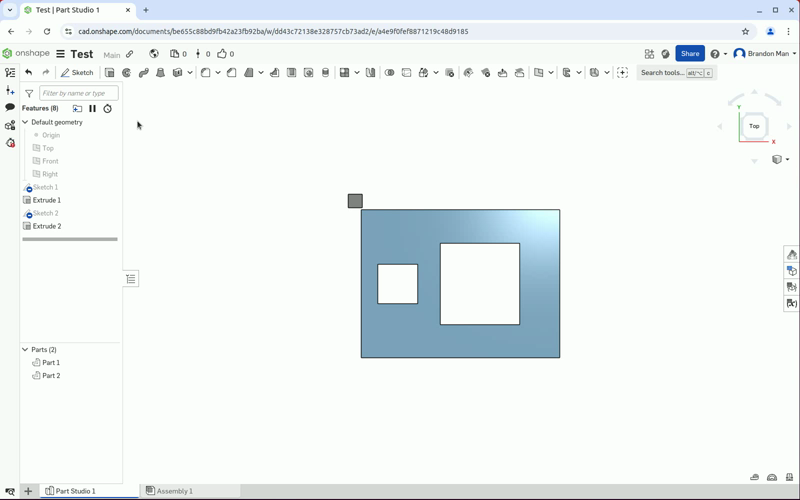
key(shift+h)
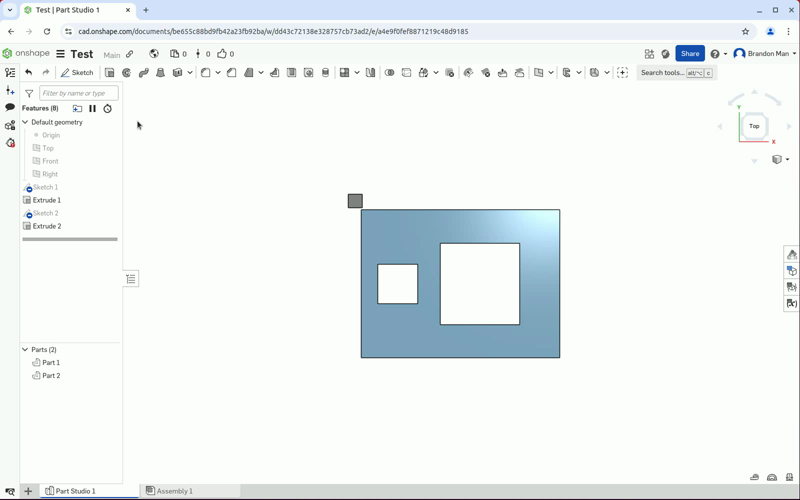
mouse_move(73, 189)
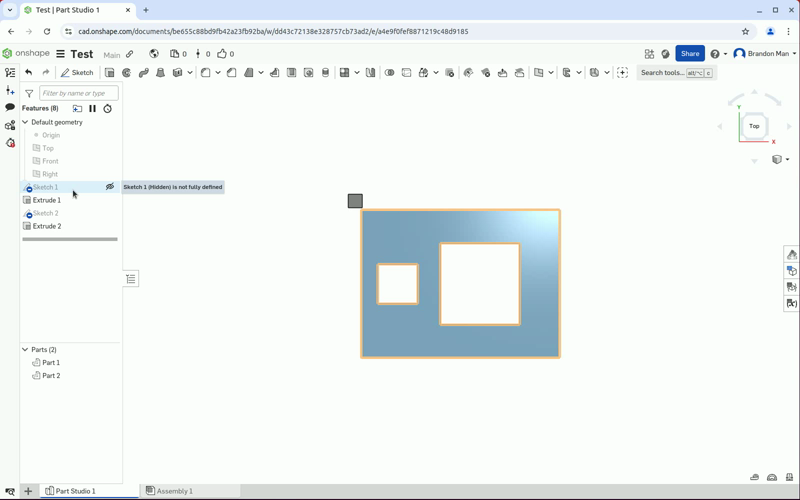
click(73, 189)
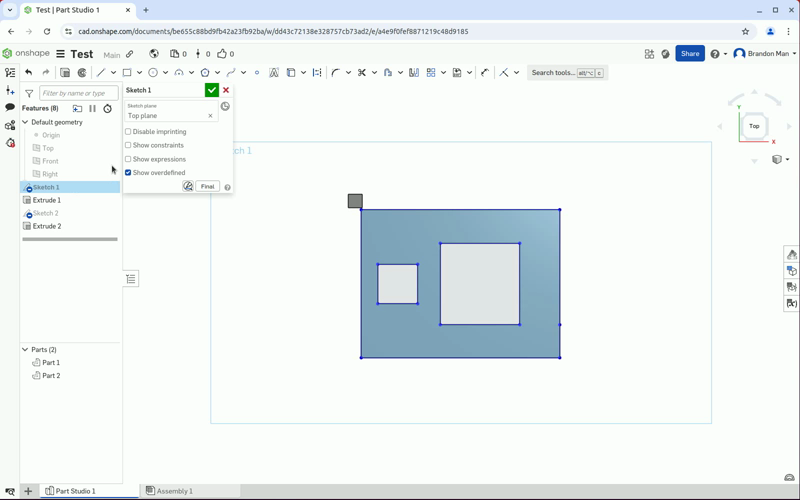
mouse_move(229, 92)
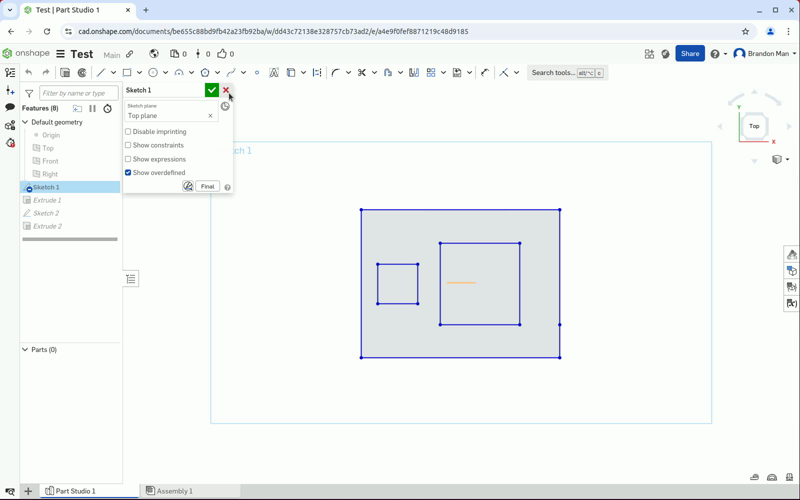
click(229, 92)
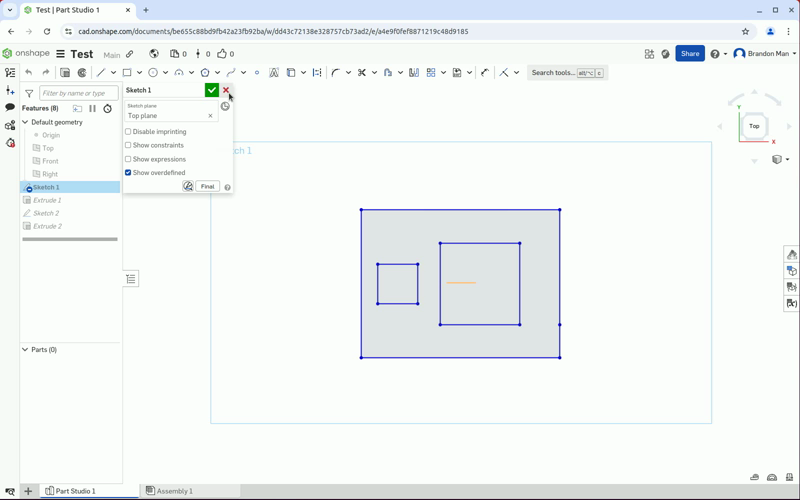
key(shift+s)
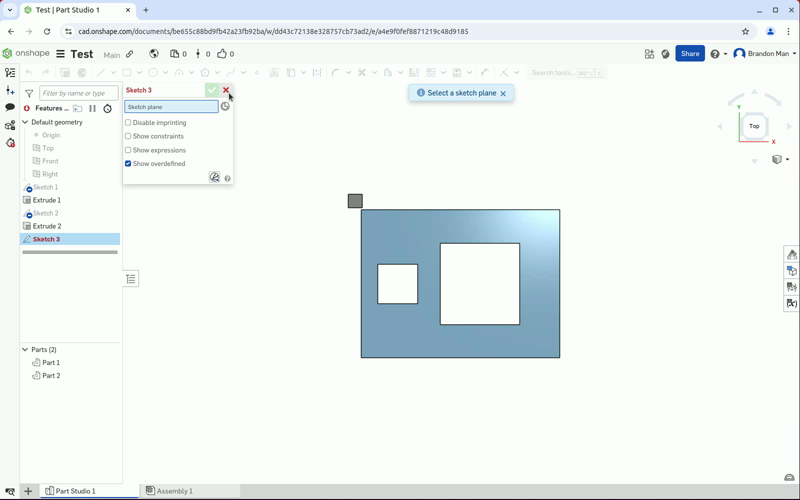
mouse_move(73, 150)
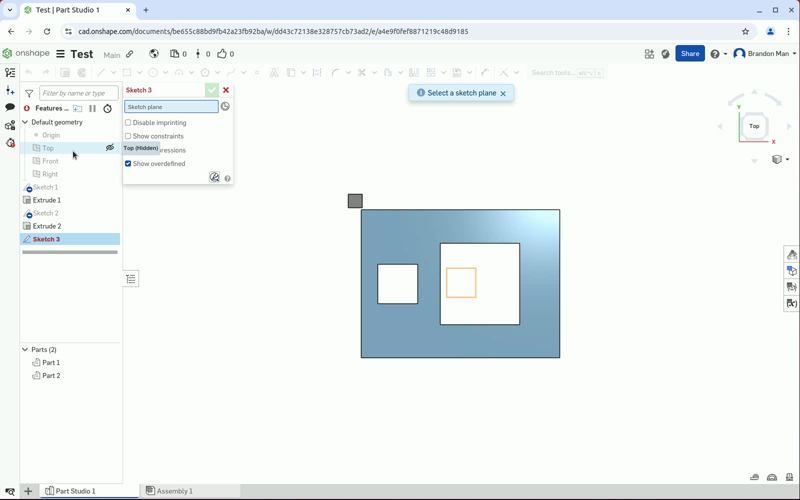
click(73, 150)
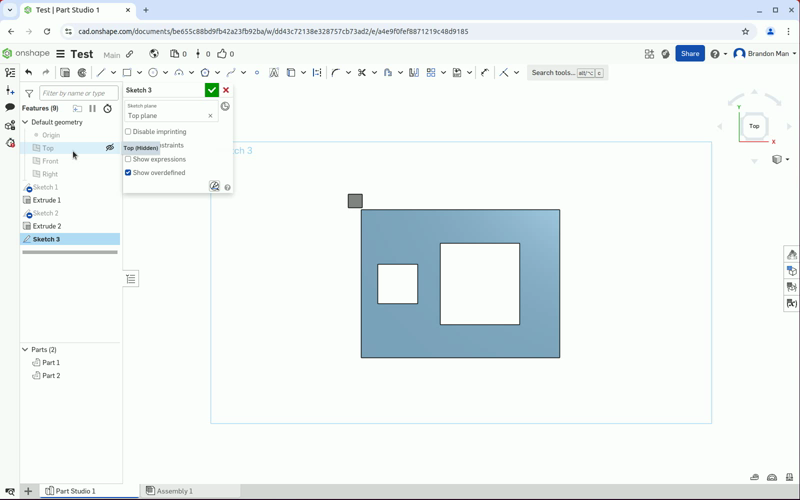
mouse_move(73, 352)
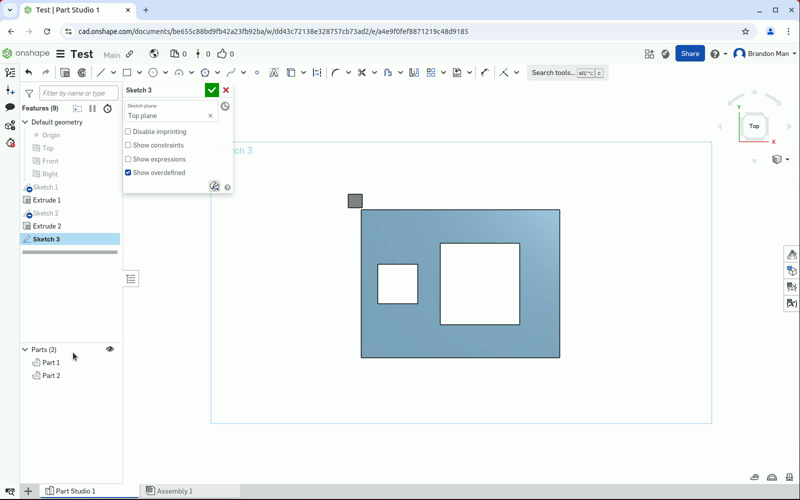
key(y)
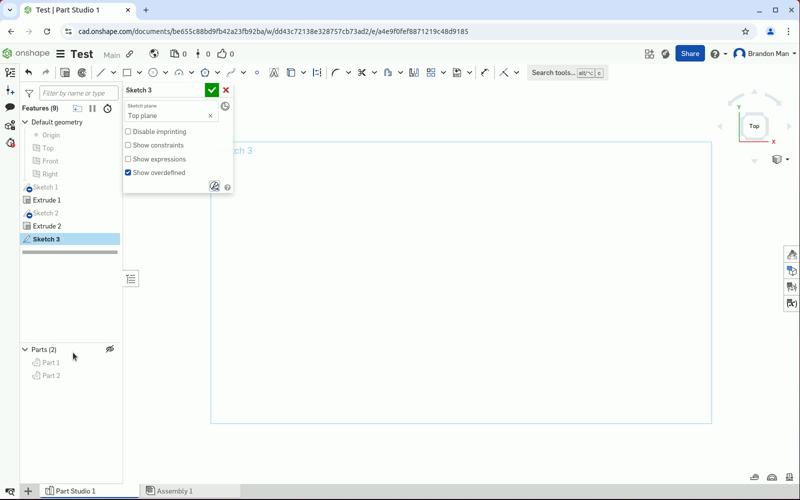
key(l)
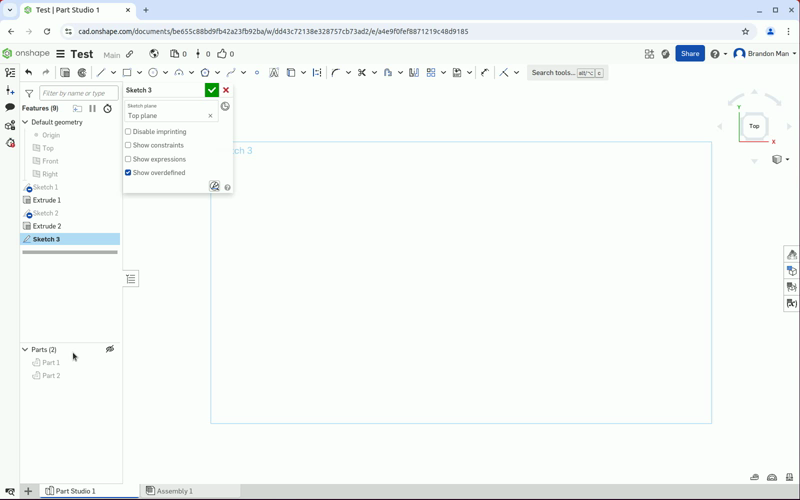
key_down(shift)
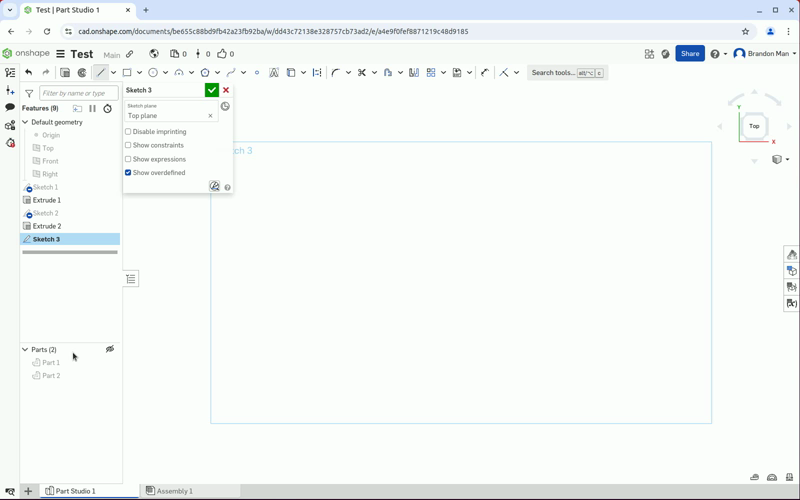
mouse_move(361, 207)
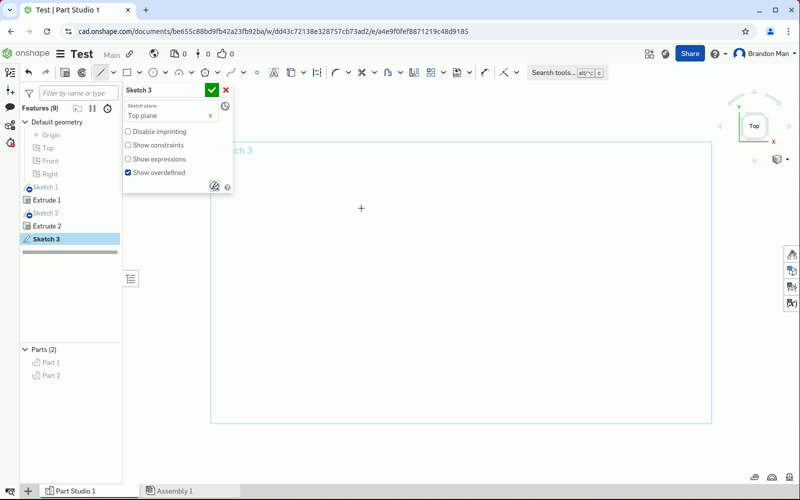
click(361, 207)
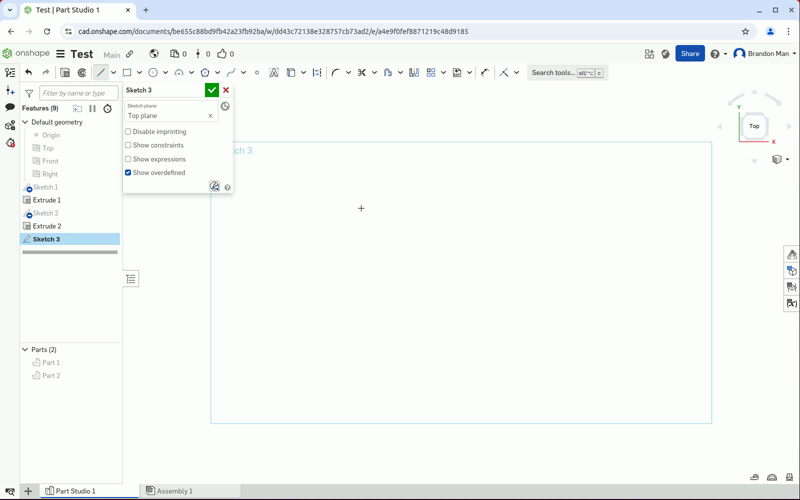
key_up(shift)
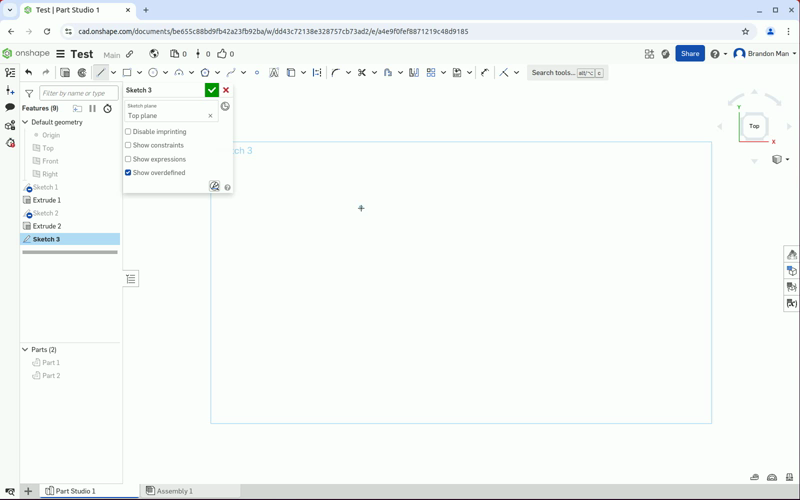
key_down(shift)
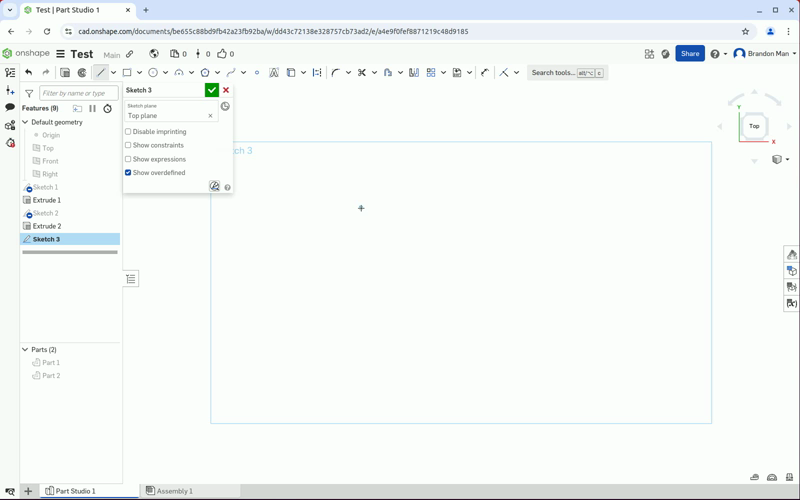
mouse_move(558, 207)
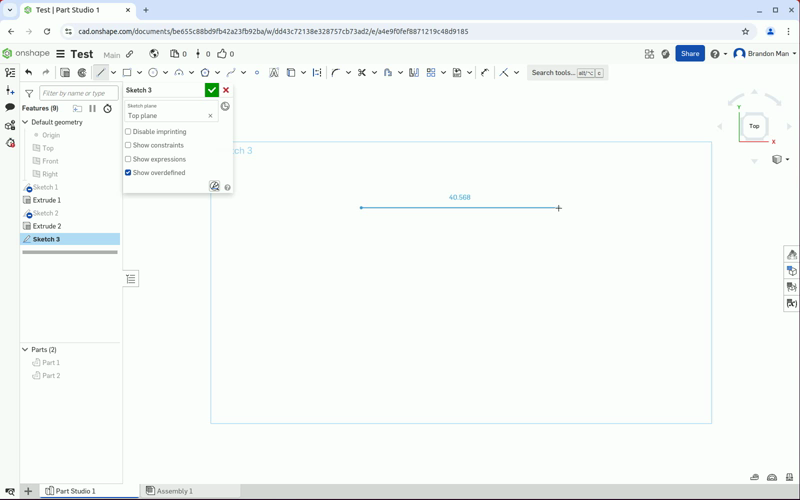
click(558, 207)
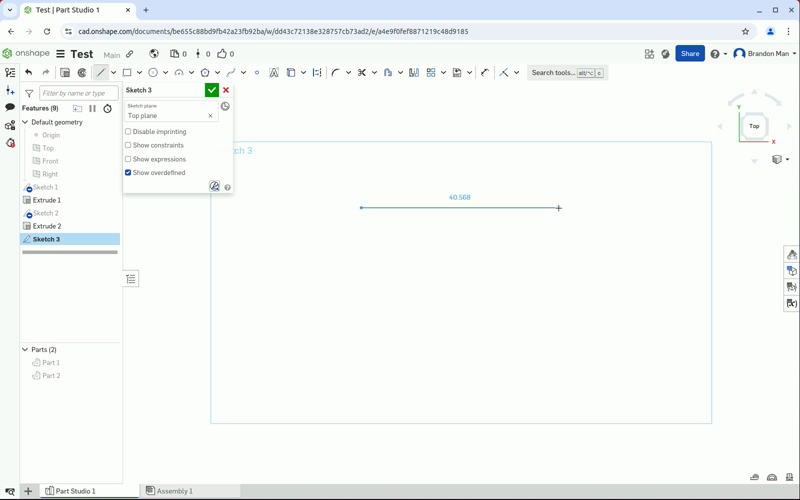
key_up(shift)
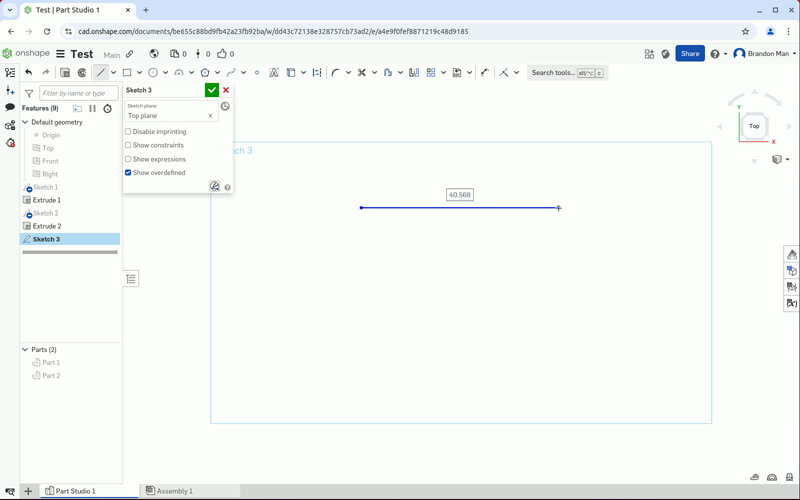
key_down(shift)
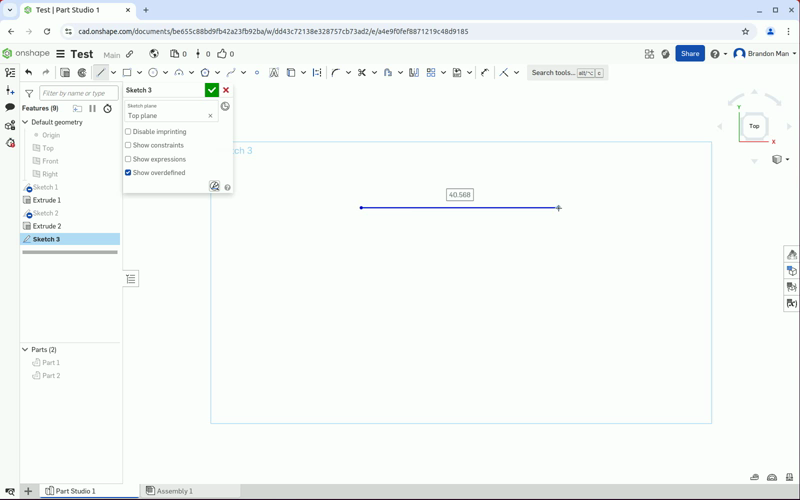
mouse_move(558, 323)
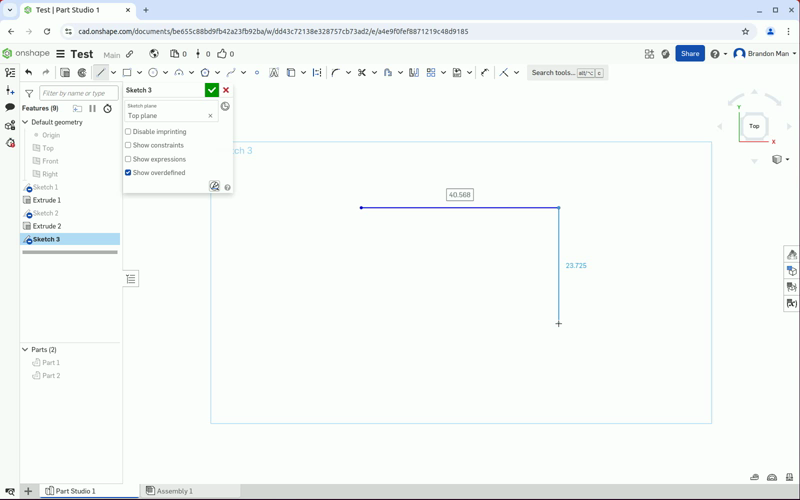
click(558, 323)
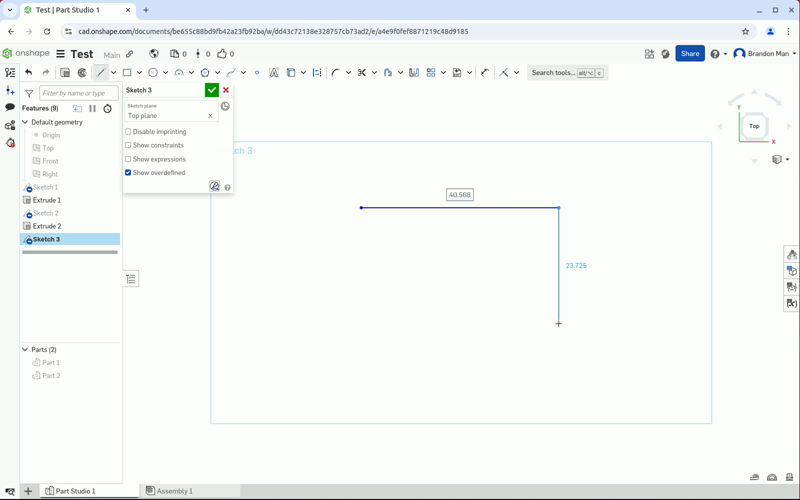
key_up(shift)
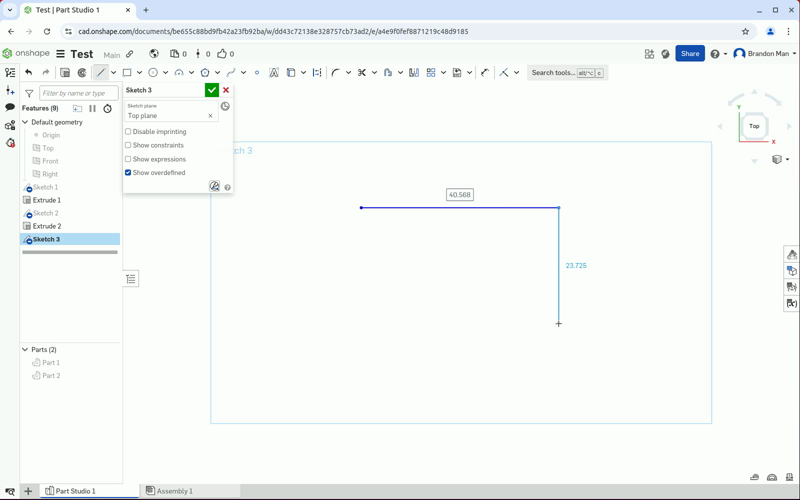
key_down(shift)
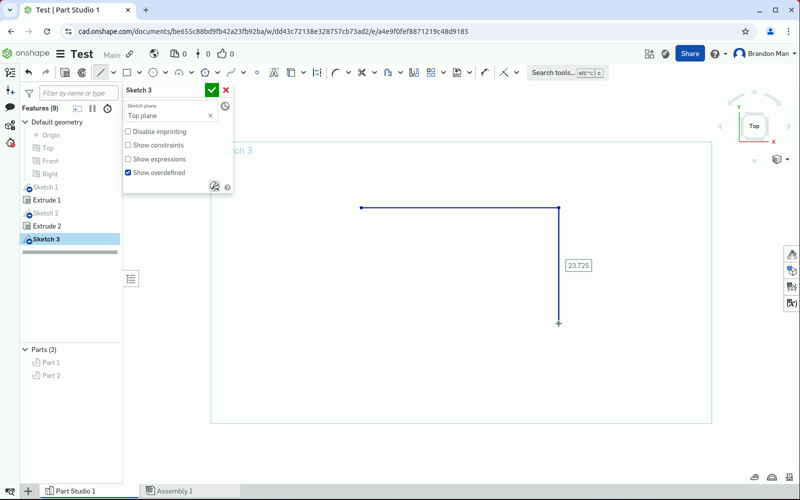
mouse_move(588, 323)
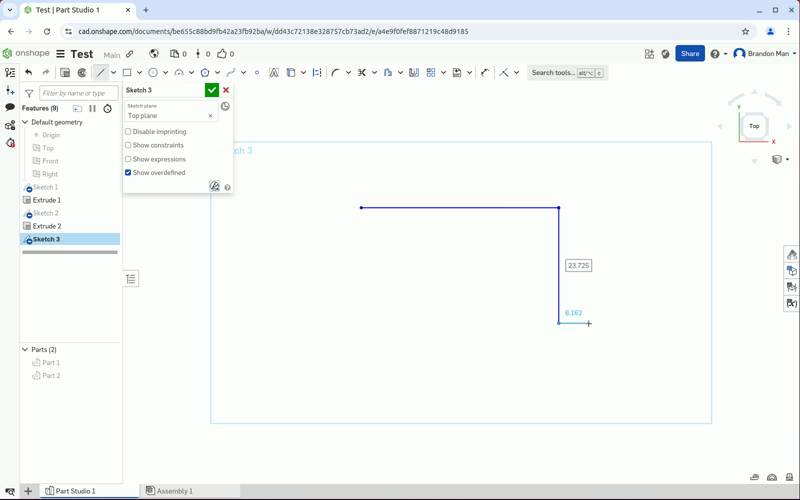
mouse_move(558, 356)
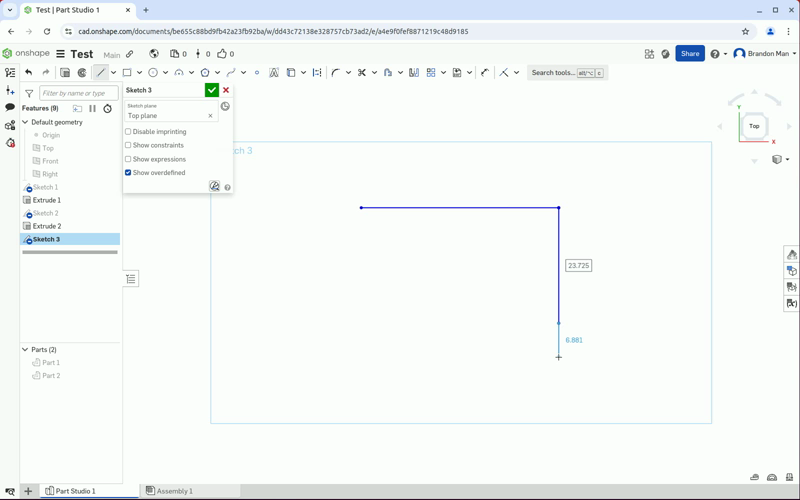
click(558, 356)
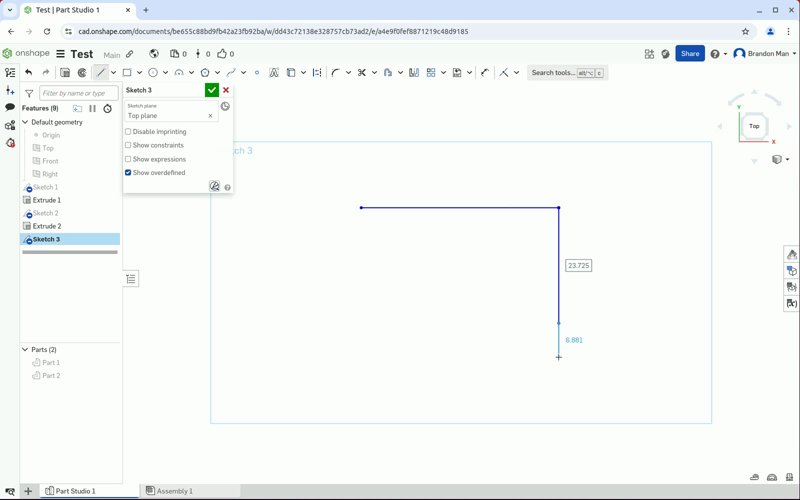
key_up(shift)
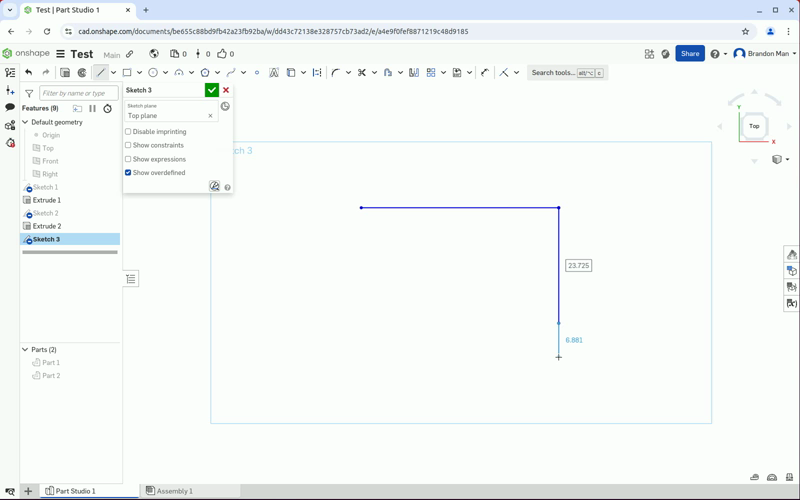
key_down(shift)
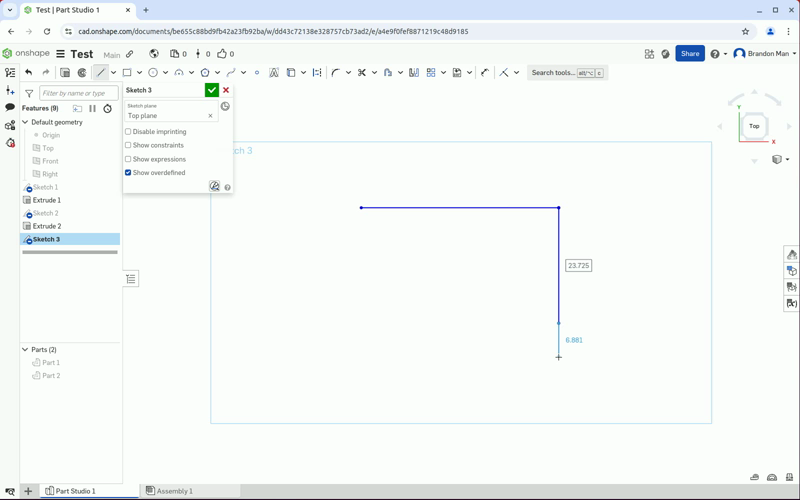
mouse_move(588, 356)
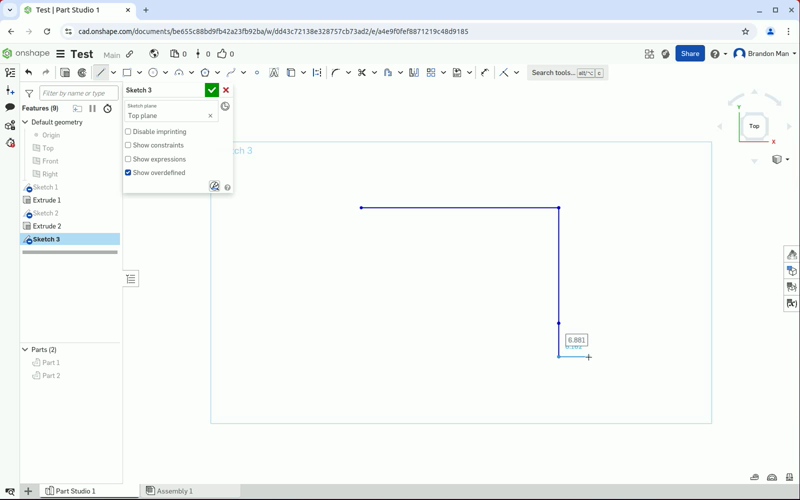
mouse_move(572, 356)
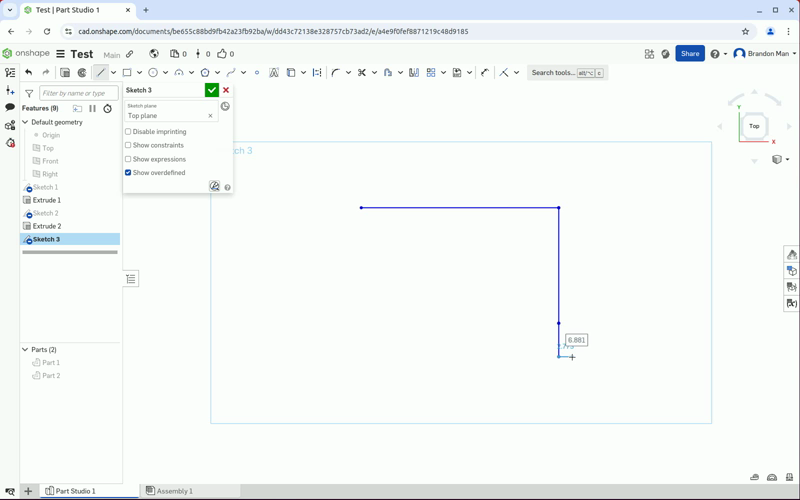
click(572, 356)
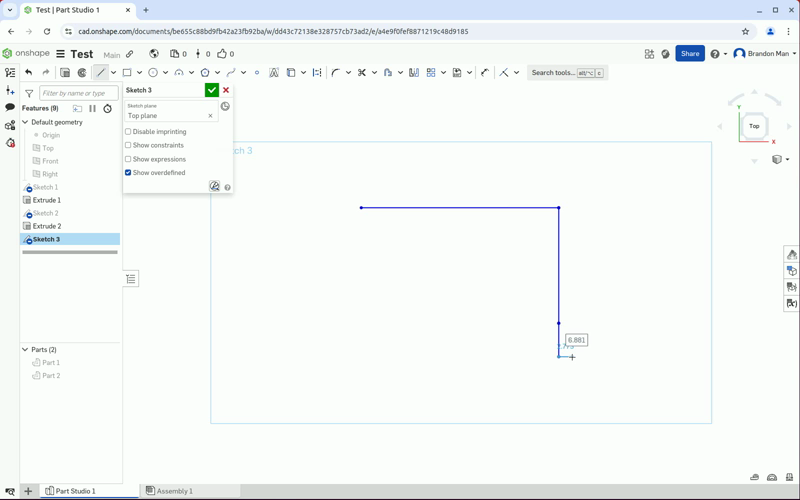
key_up(shift)
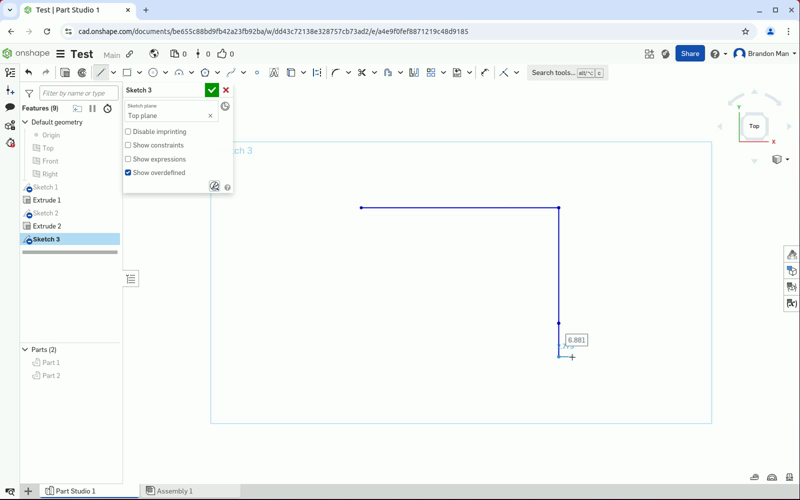
key_down(shift)
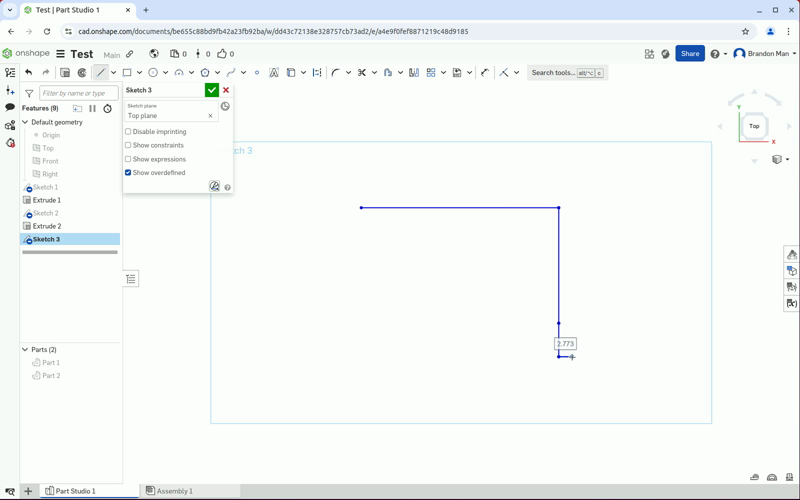
mouse_move(572, 194)
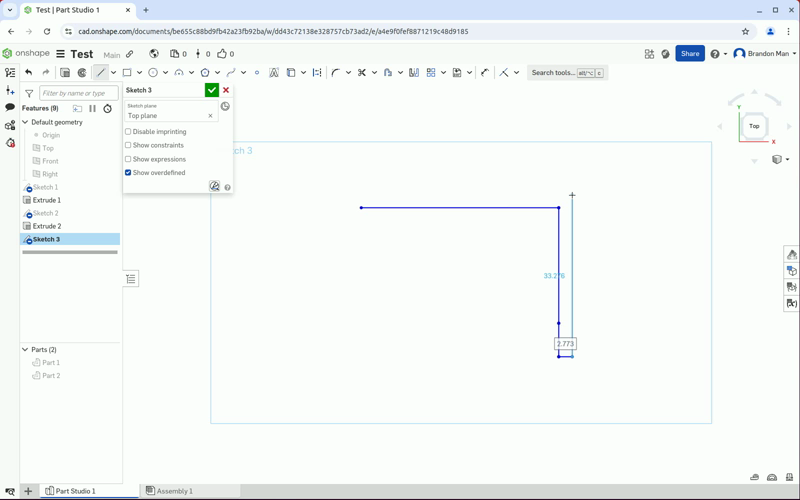
click(572, 194)
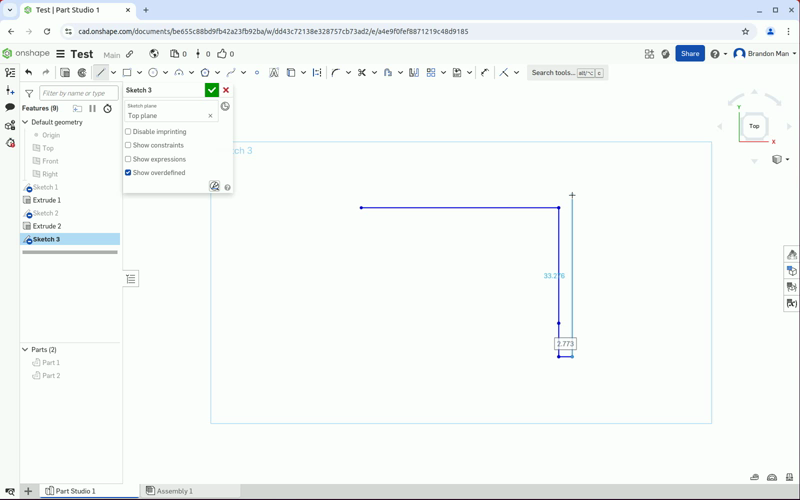
key_up(shift)
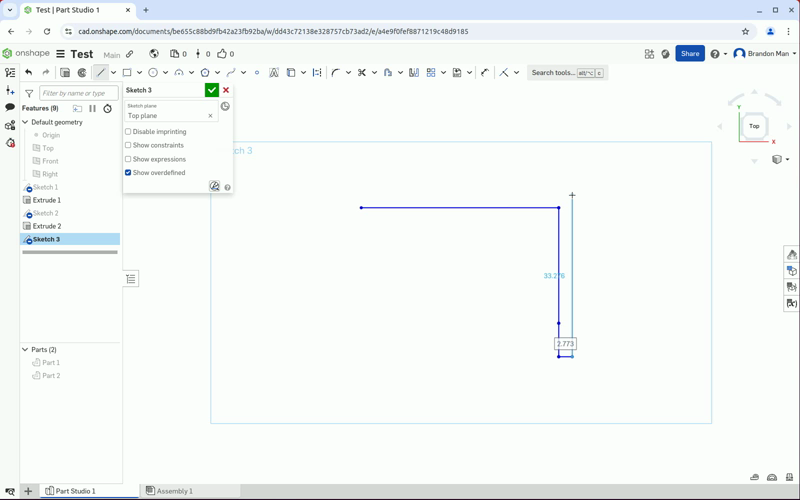
key_down(shift)
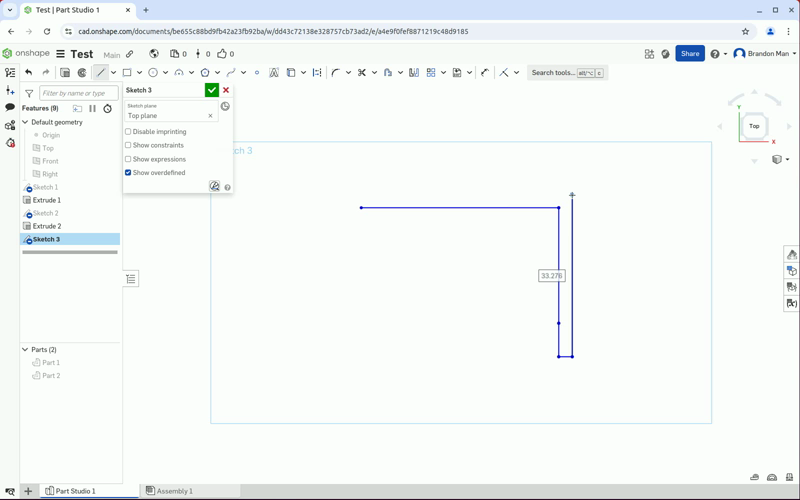
mouse_move(361, 194)
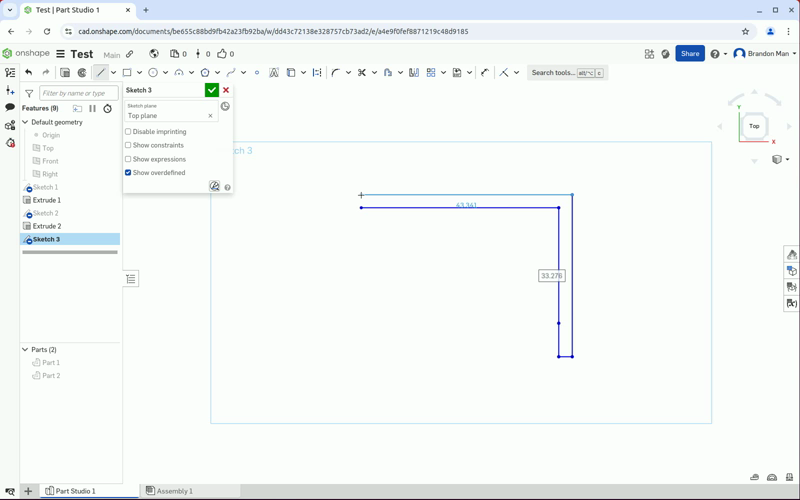
click(361, 194)
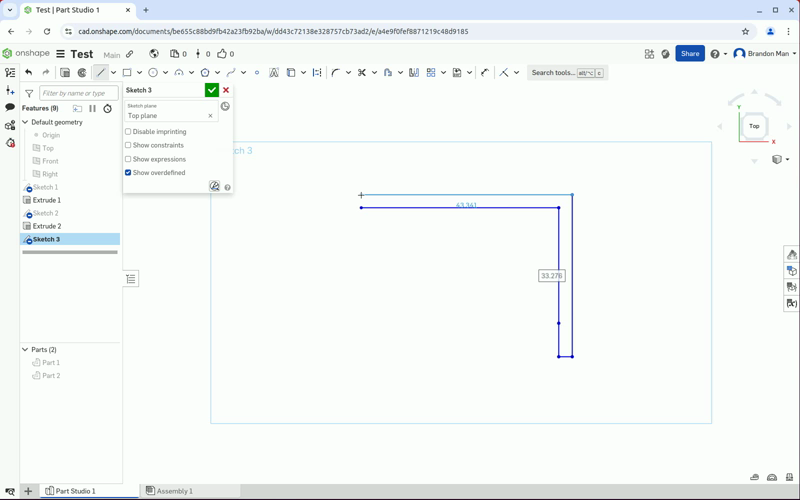
key_up(shift)
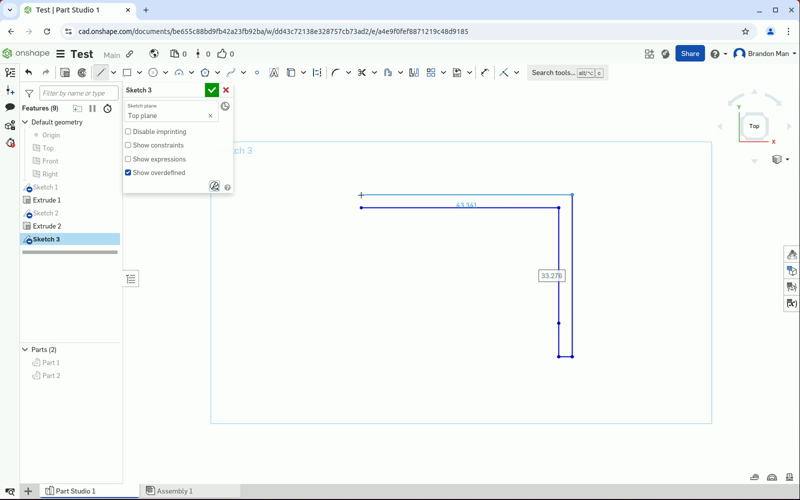
mouse_move(391, 194)
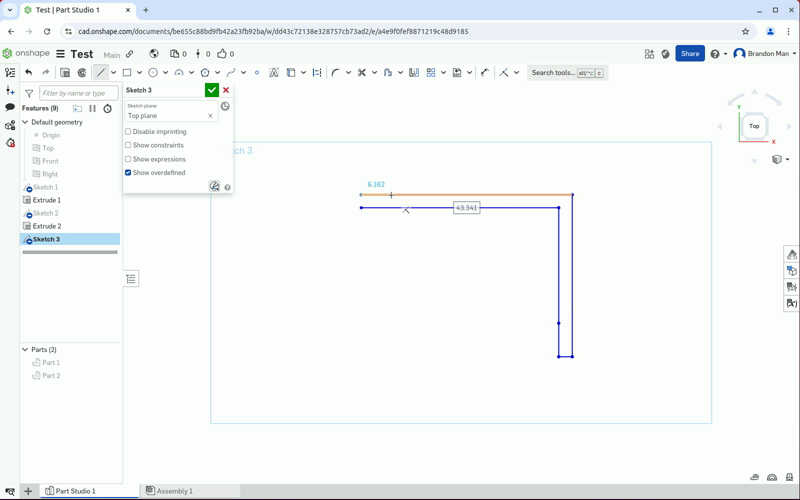
key_down(shift)
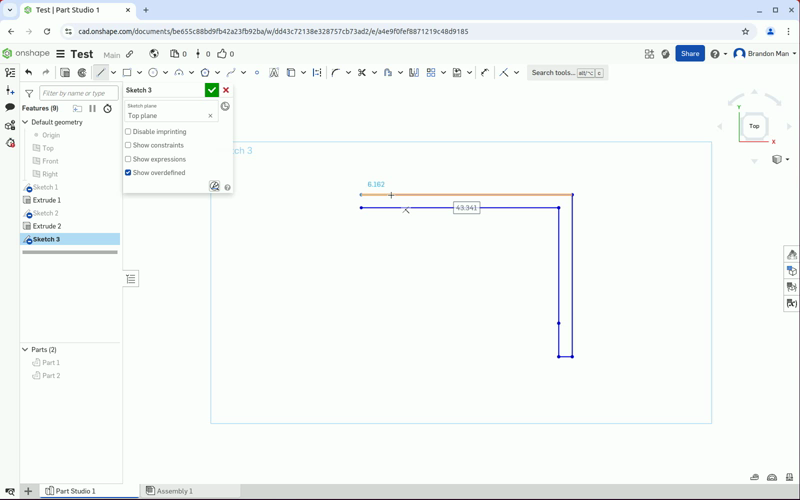
mouse_move(361, 207)
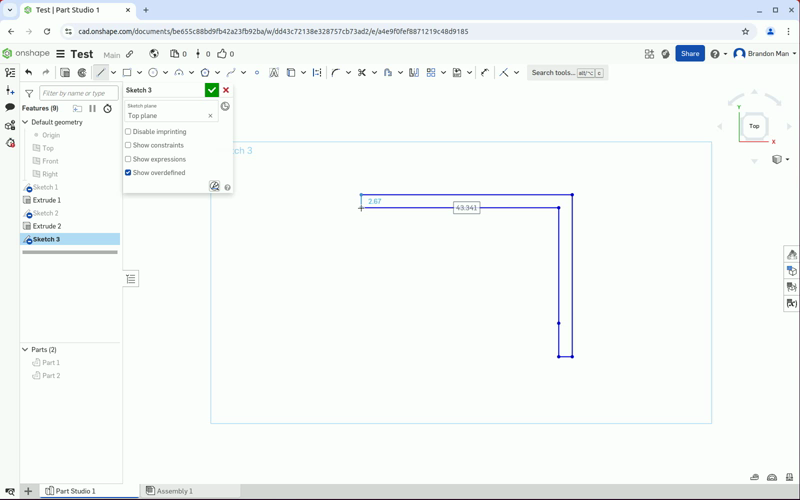
key_up(shift)
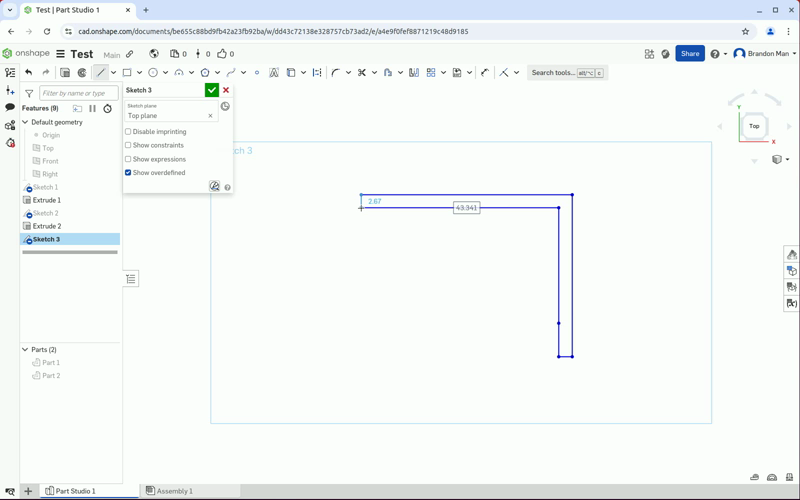
click(361, 207)
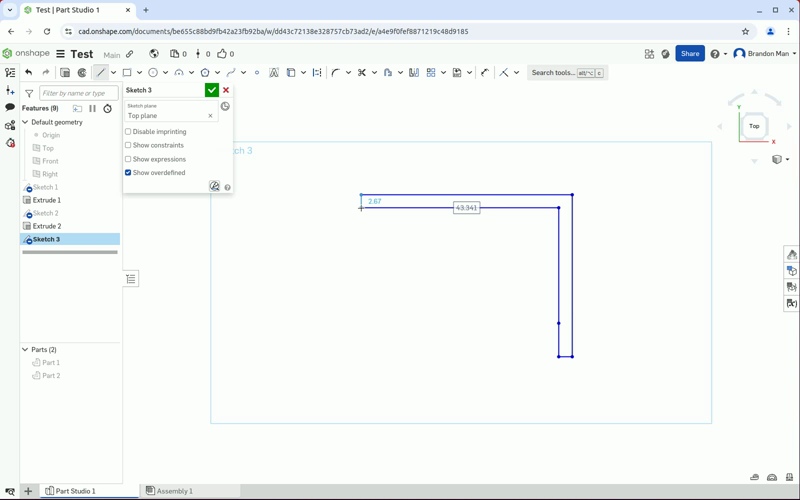
key(esc)
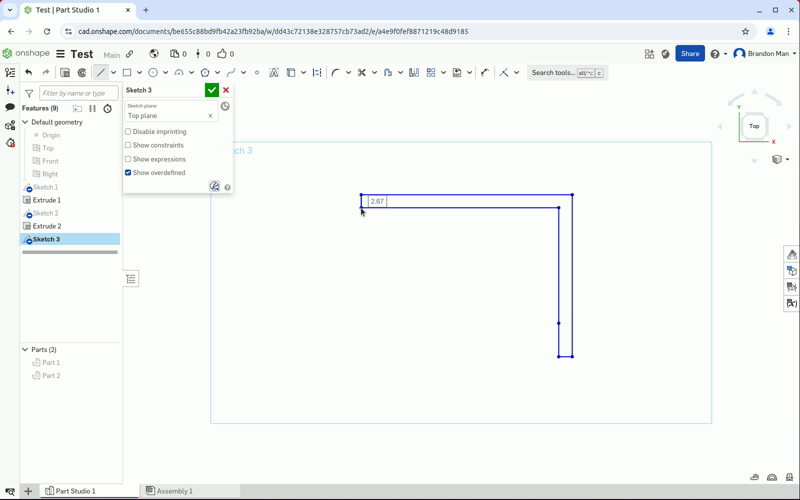
mouse_move(562, 200)
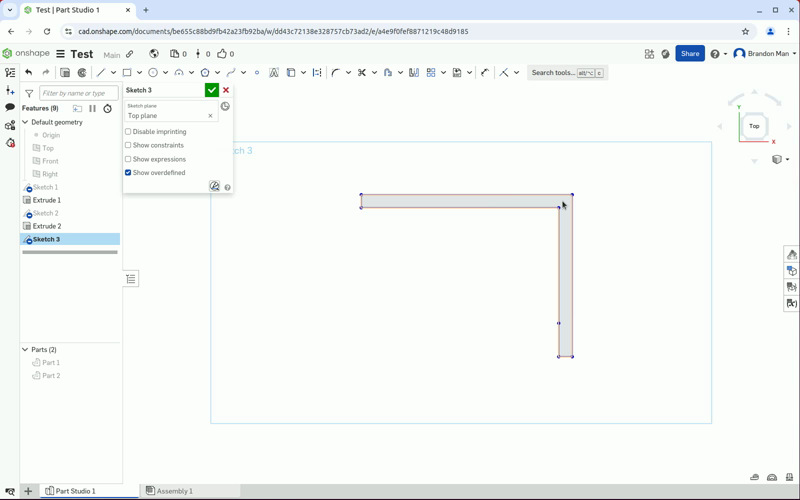
click(562, 200)
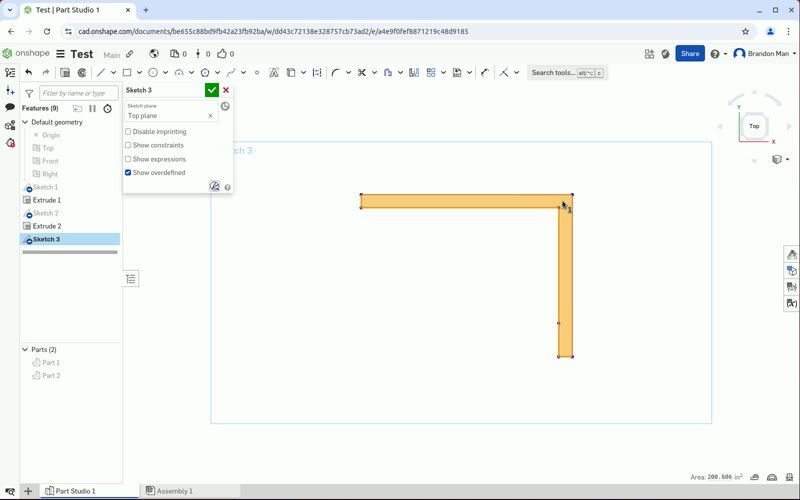
mouse_move(73, 352)
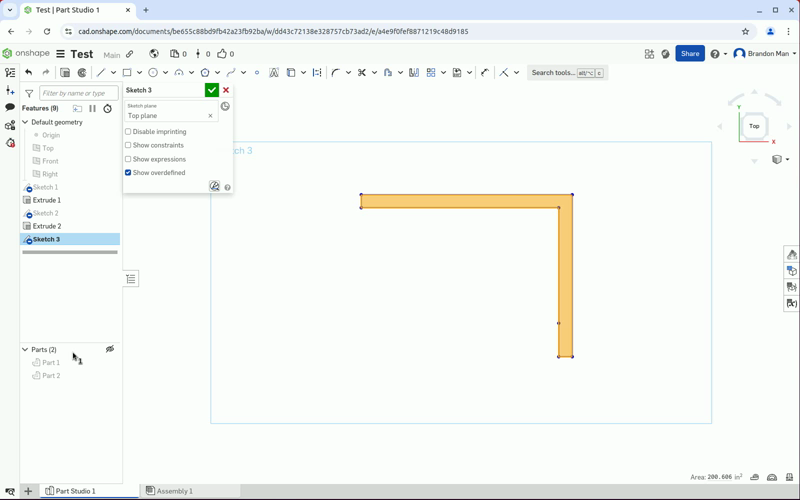
key(shift+y)
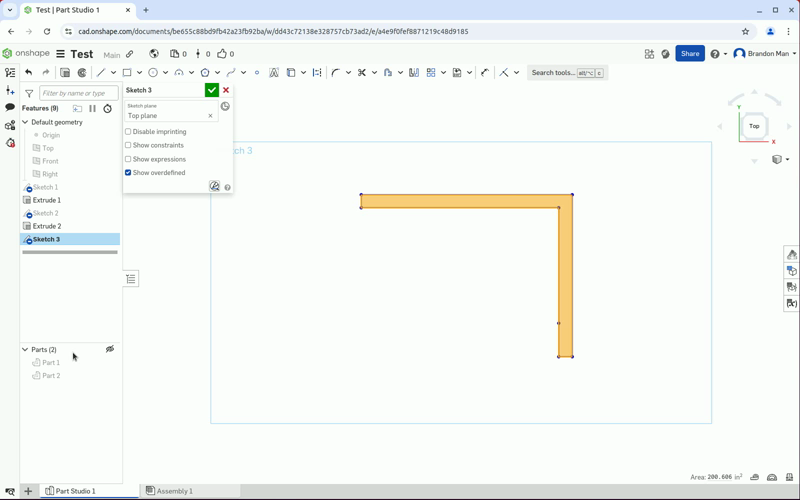
key(shift+e)
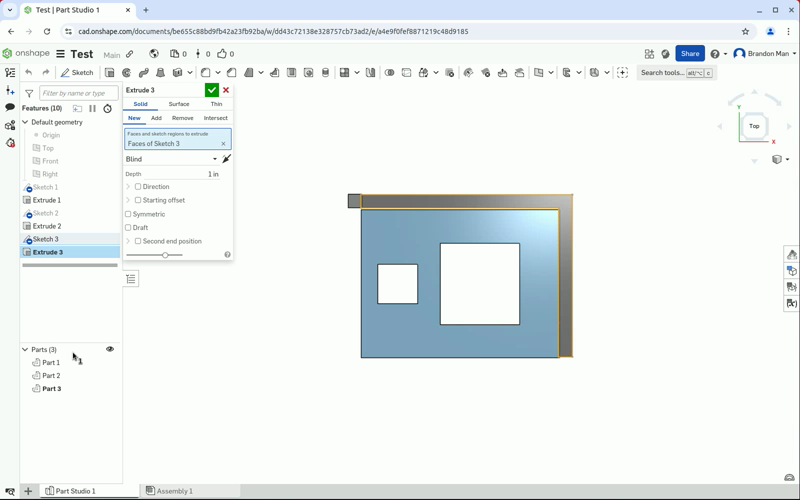
mouse_move(143, 106)
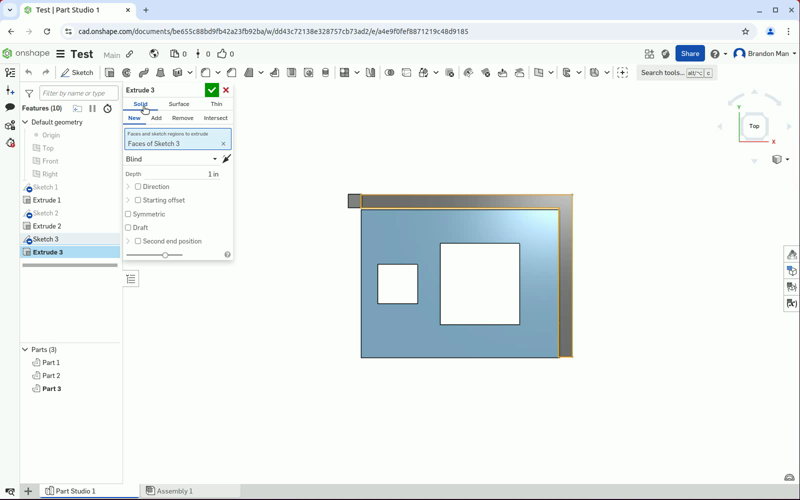
click(143, 106)
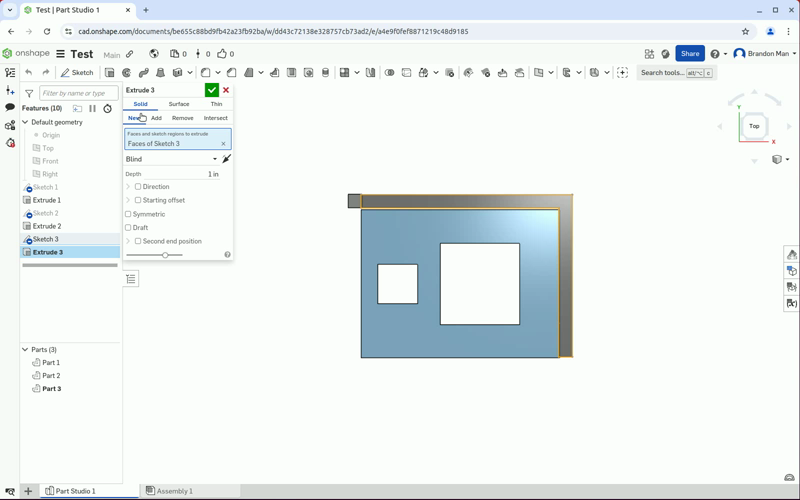
mouse_move(137, 120)
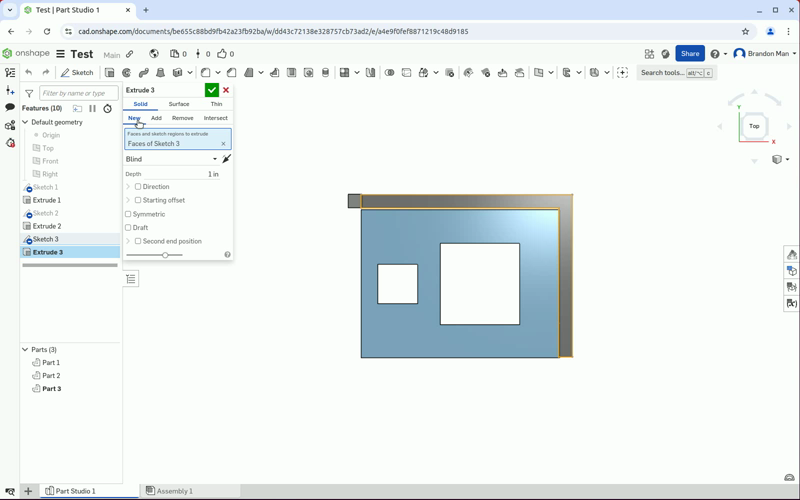
click(137, 120)
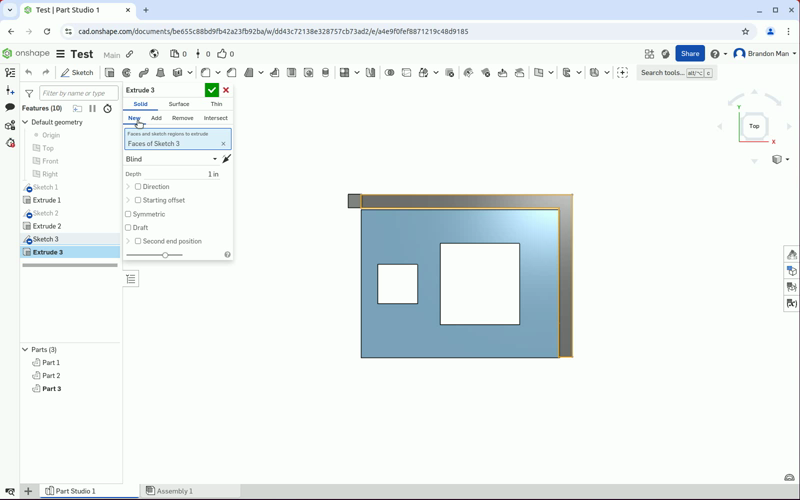
key(tab, 4)
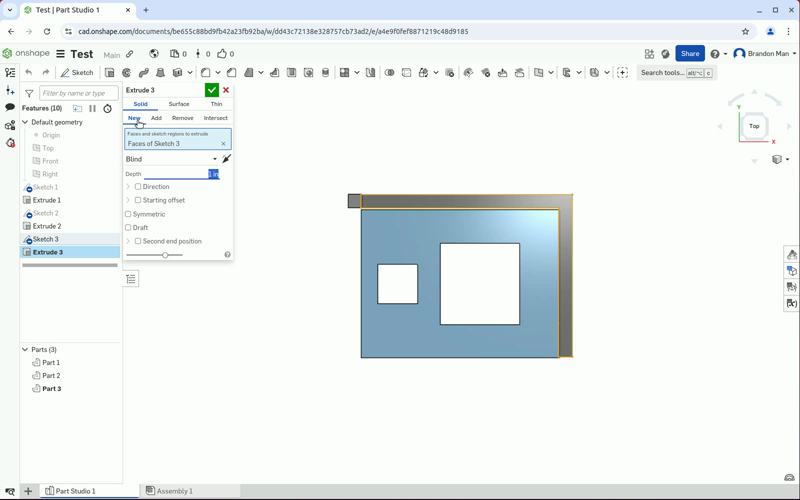
text(2.648)
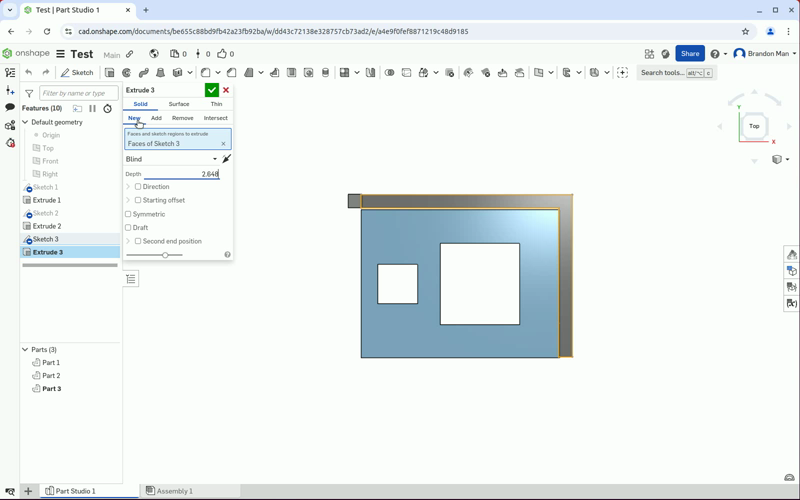
key(enter)
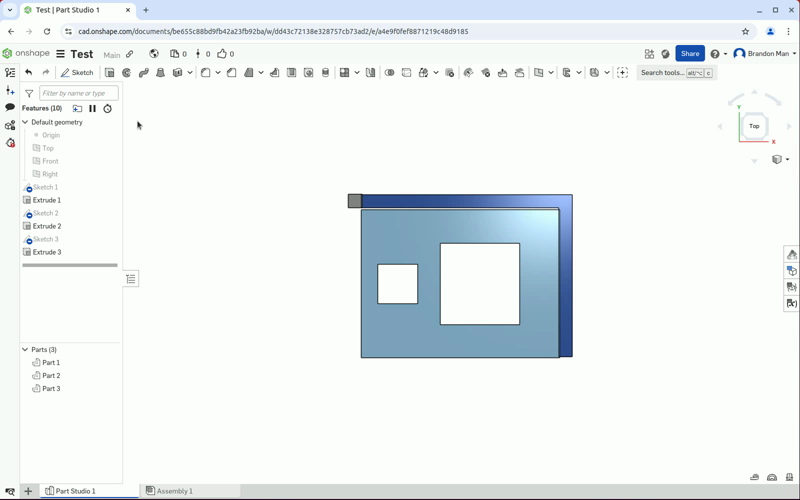
key(shift+h)
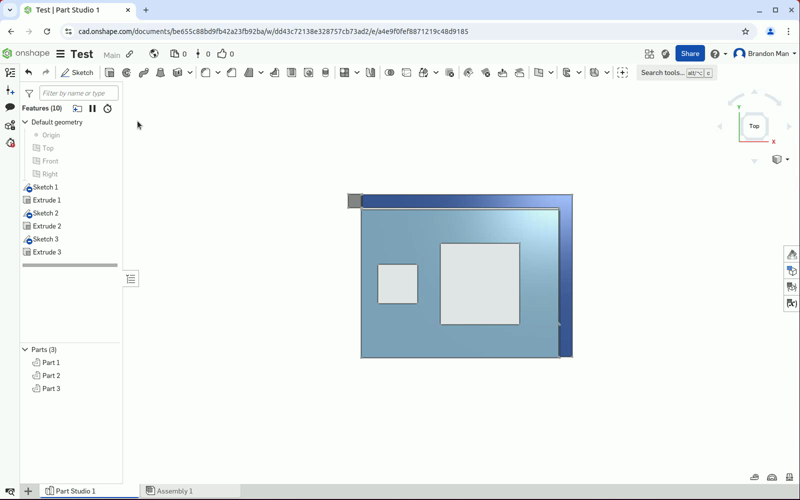
key(shift+h)
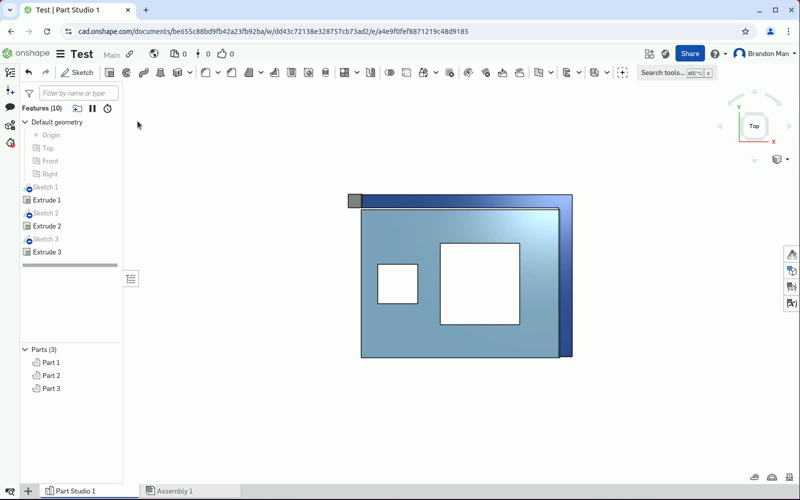
mouse_move(73, 189)
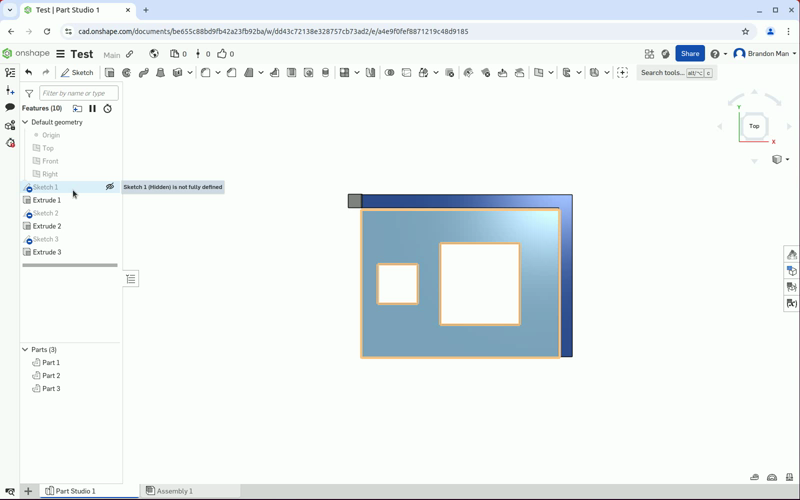
click(73, 189)
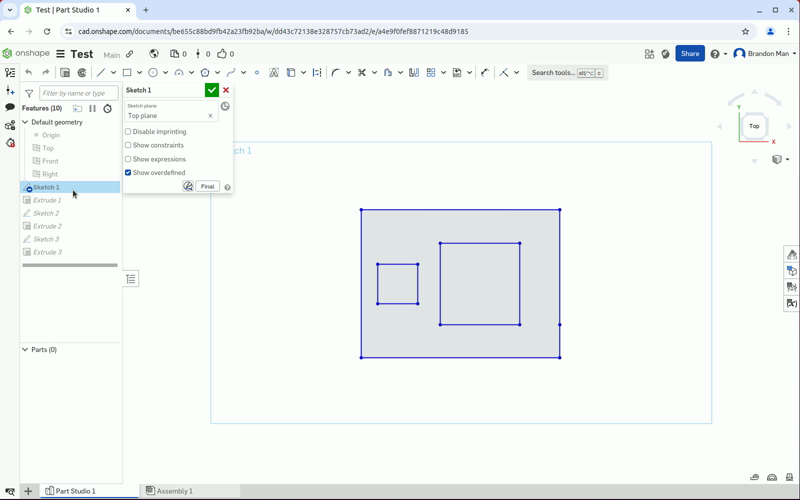
mouse_move(229, 92)
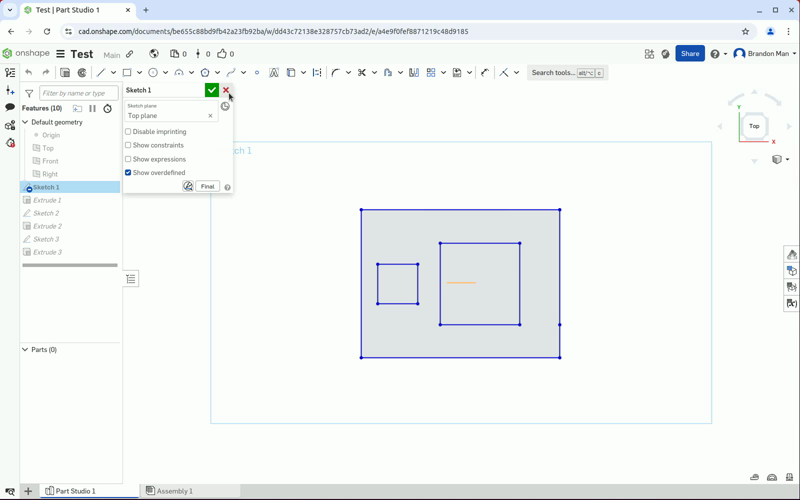
click(229, 92)
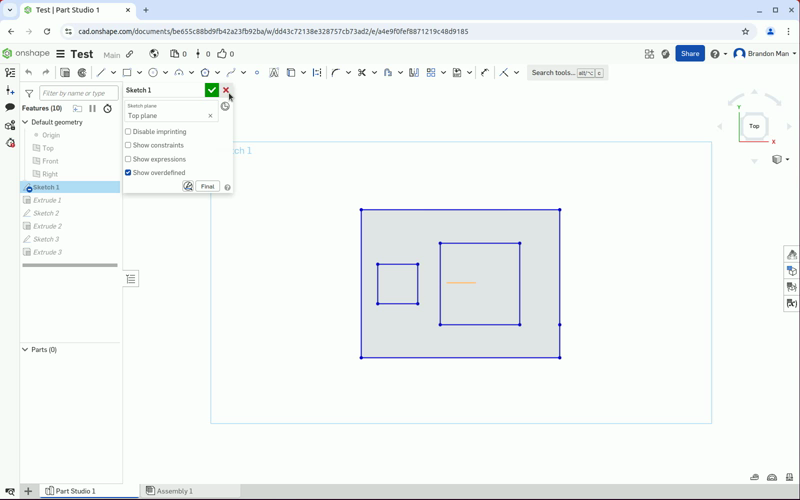
key(shift+s)
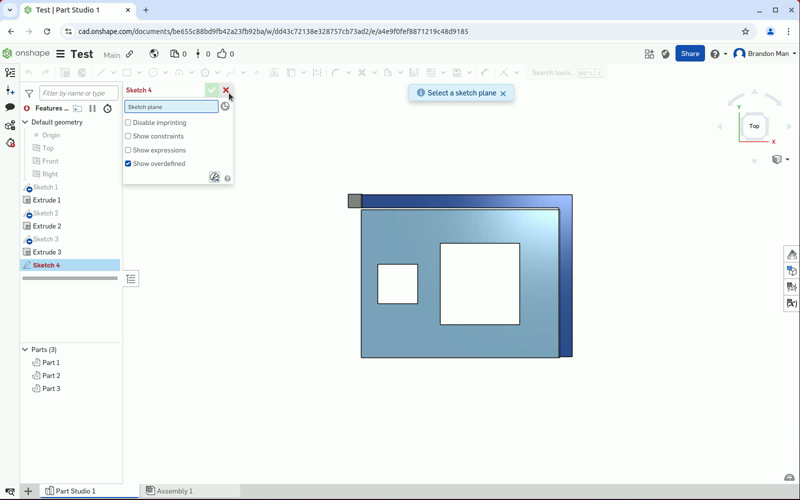
mouse_move(73, 150)
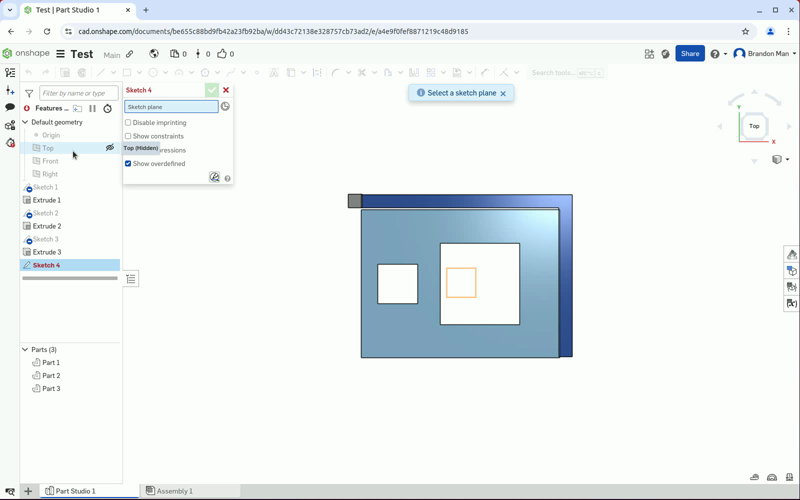
click(73, 150)
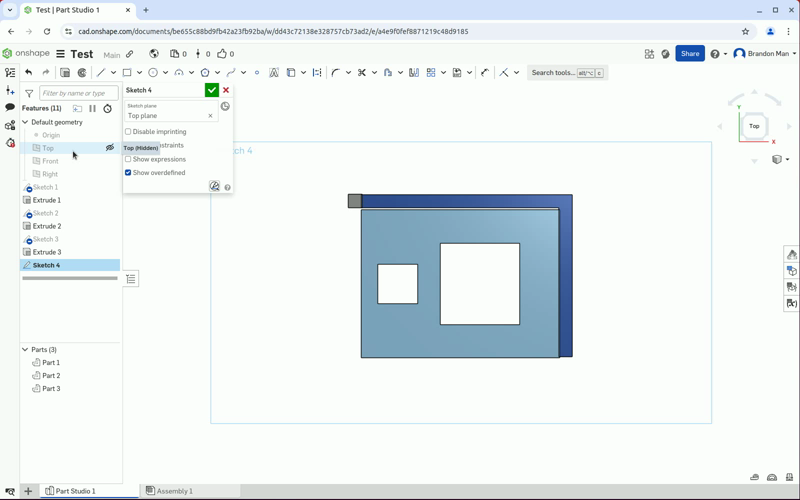
mouse_move(73, 352)
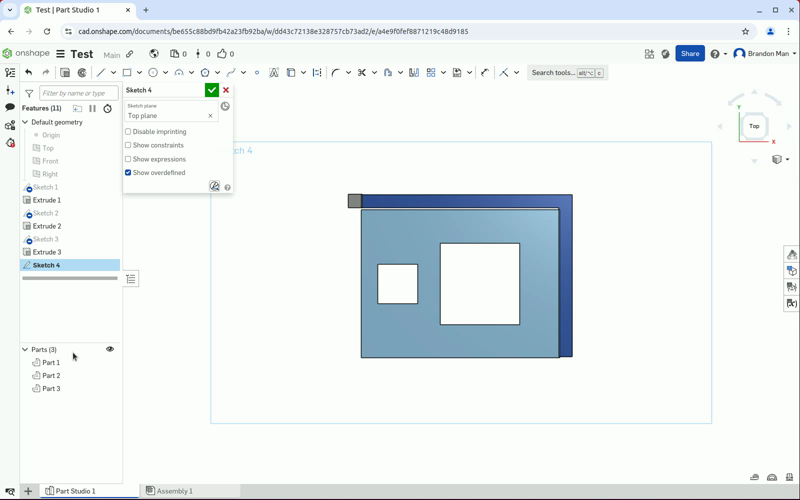
key(y)
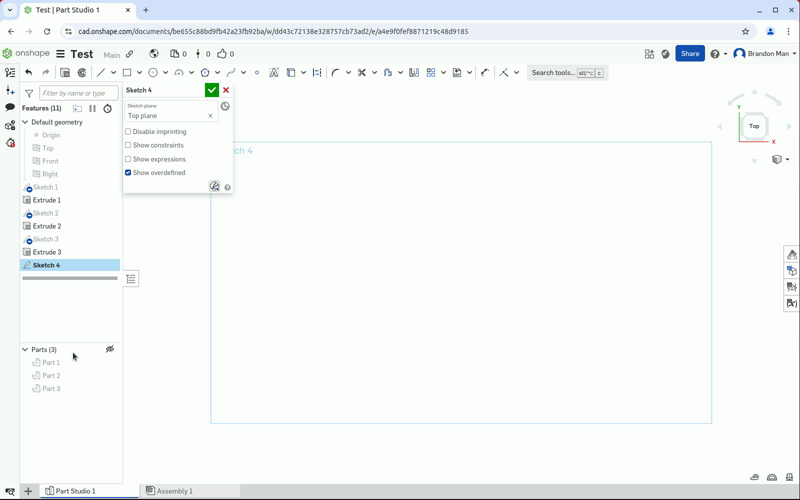
key(l)
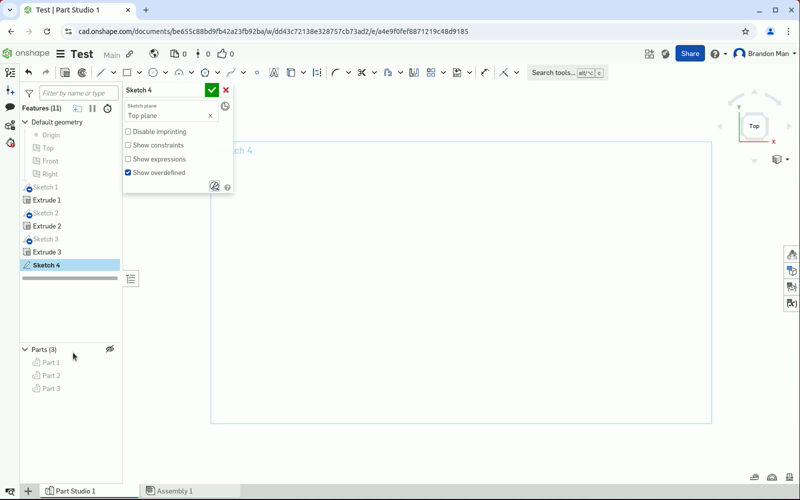
key_down(shift)
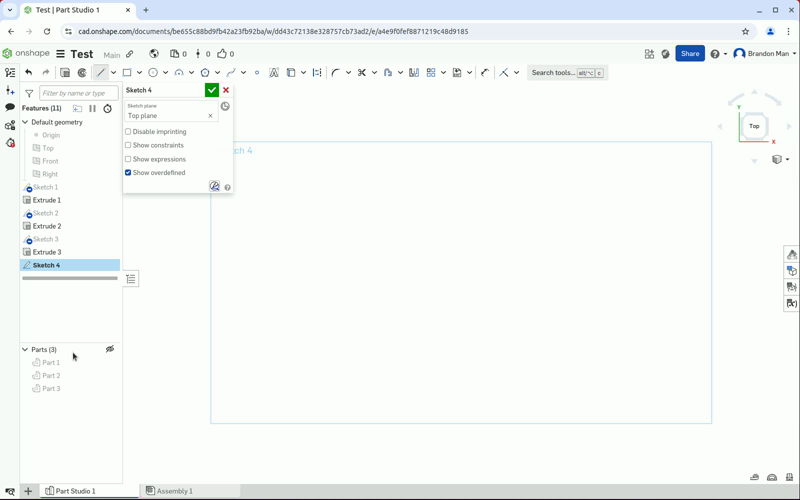
mouse_move(348, 370)
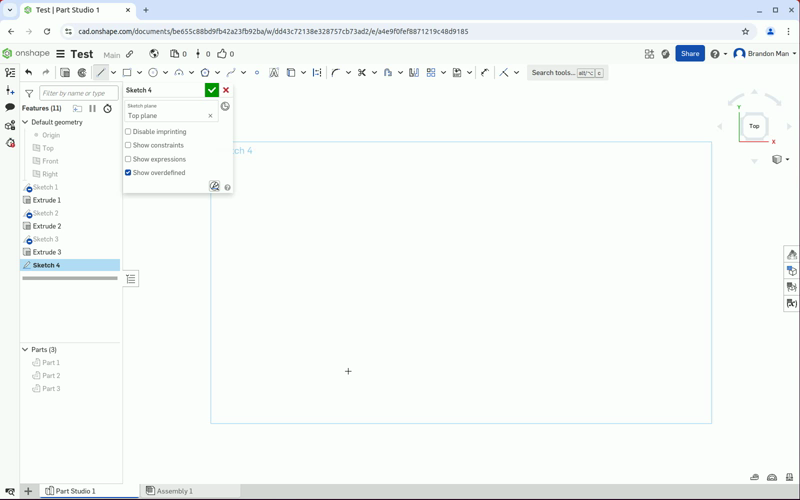
click(348, 370)
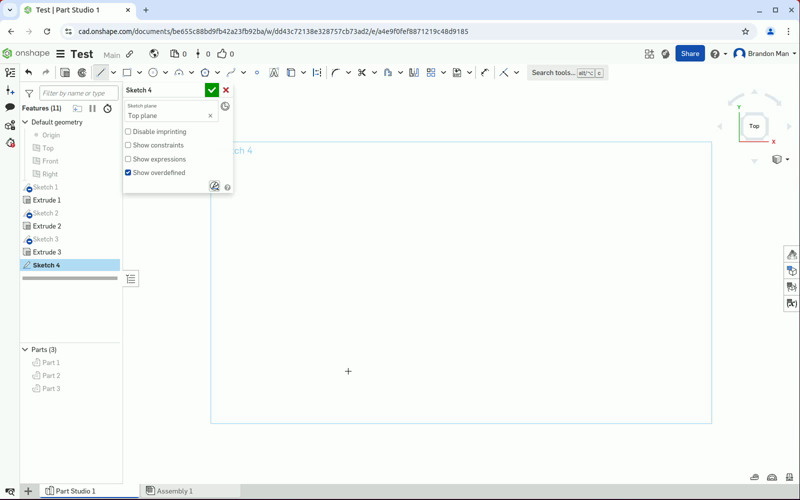
key_up(shift)
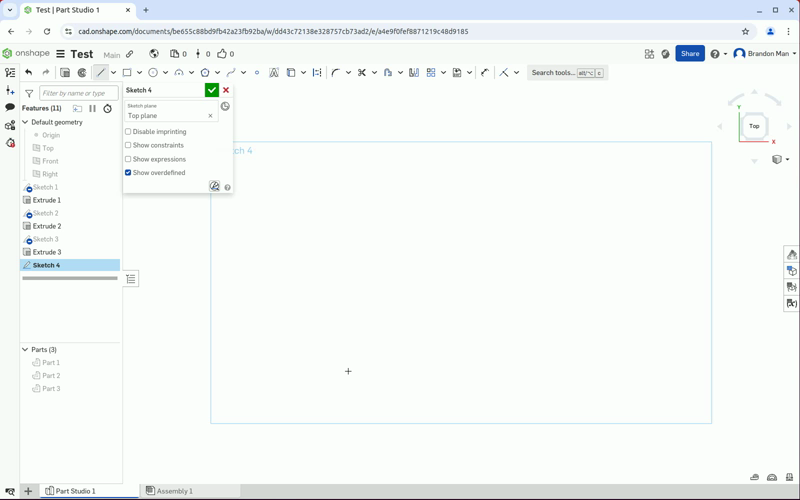
key_down(shift)
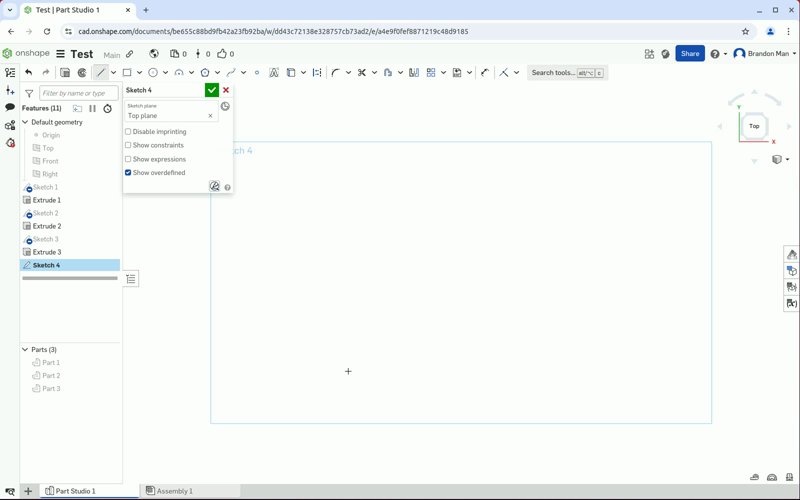
mouse_move(559, 370)
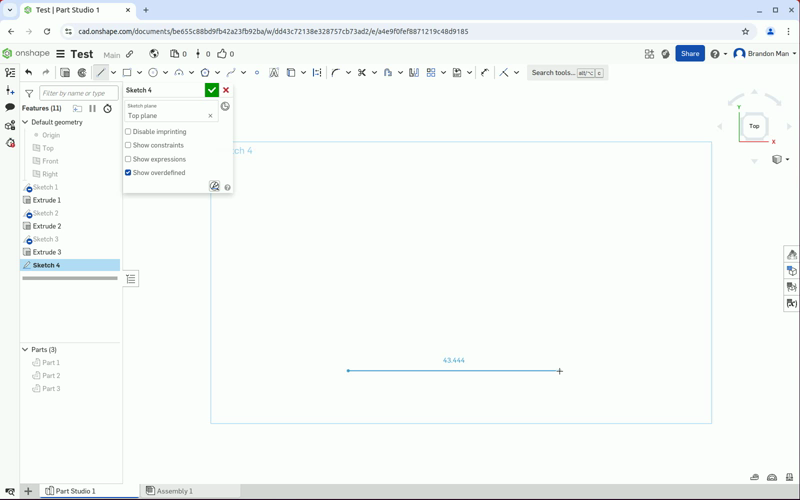
click(559, 370)
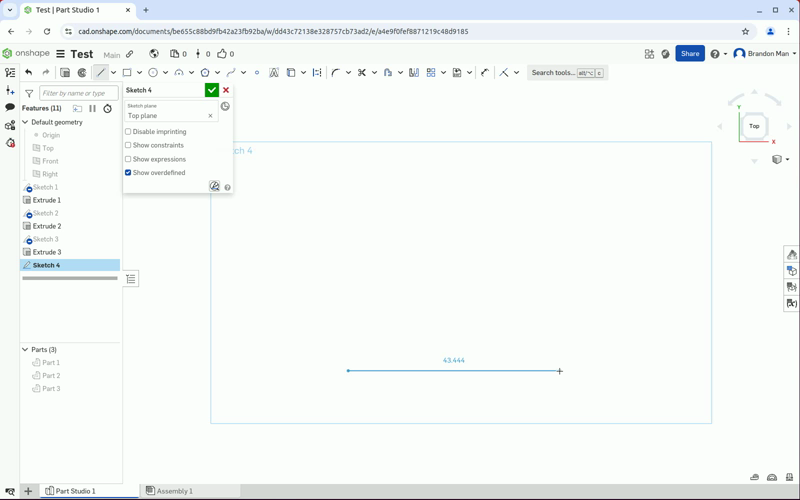
key_up(shift)
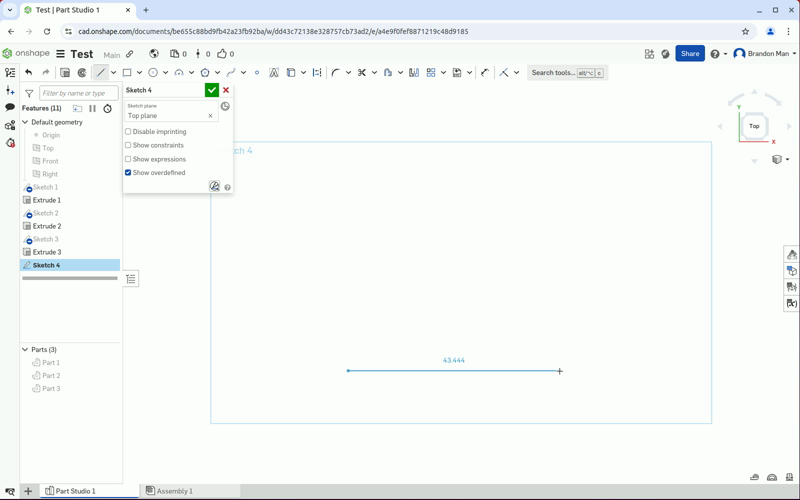
key_down(shift)
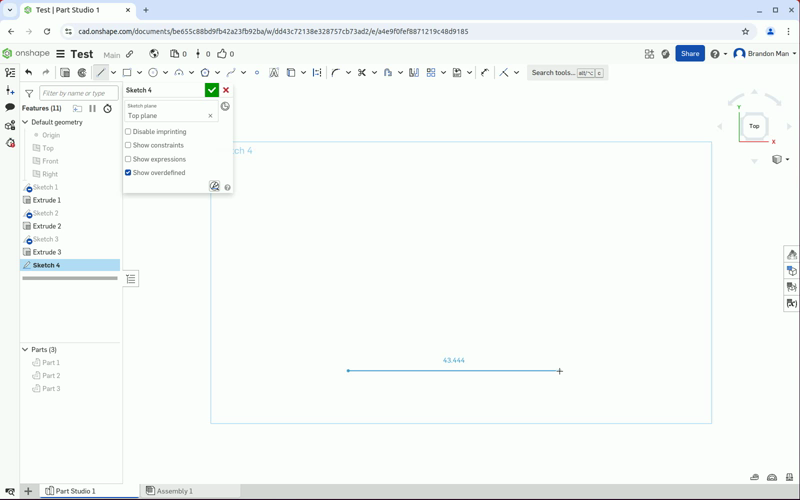
mouse_move(589, 370)
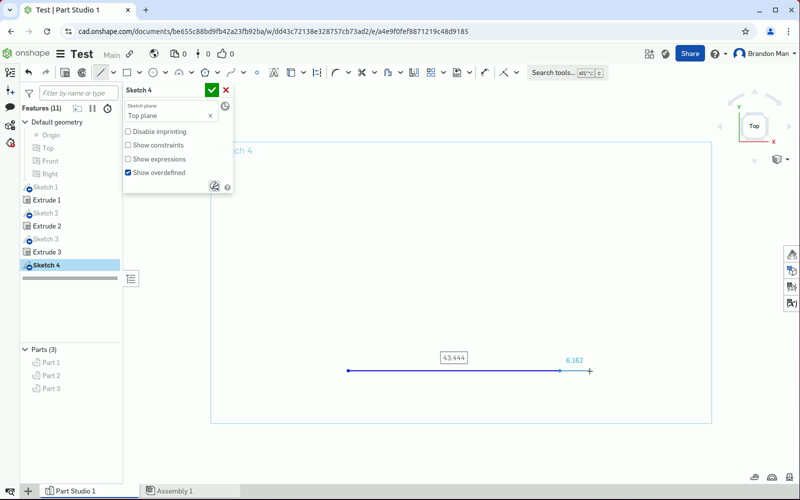
mouse_move(559, 357)
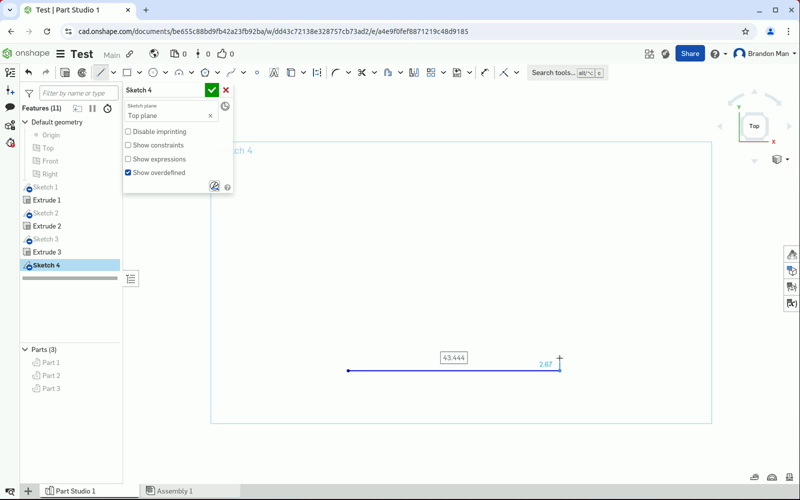
click(559, 357)
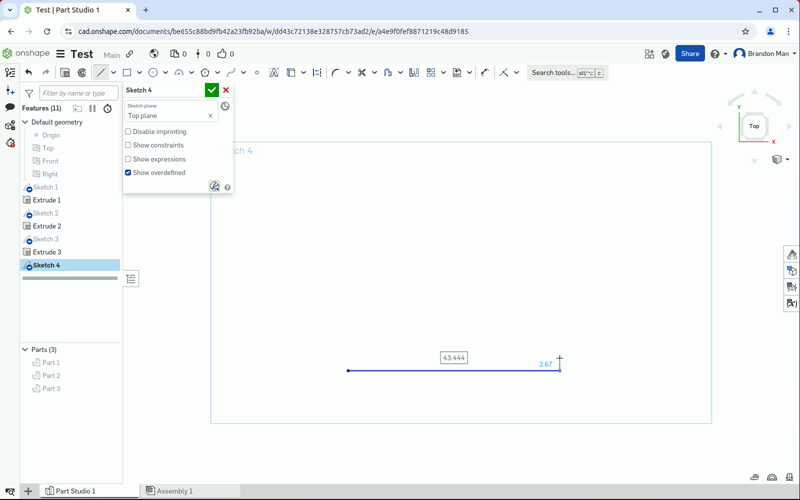
key_up(shift)
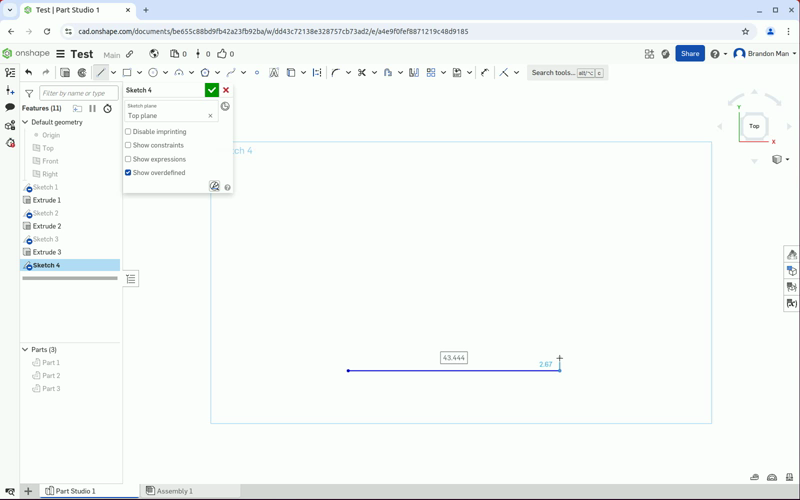
key_down(shift)
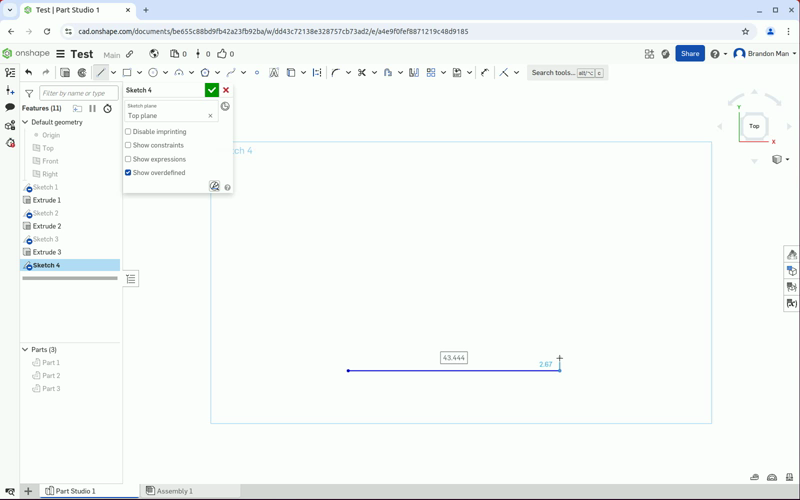
mouse_move(361, 357)
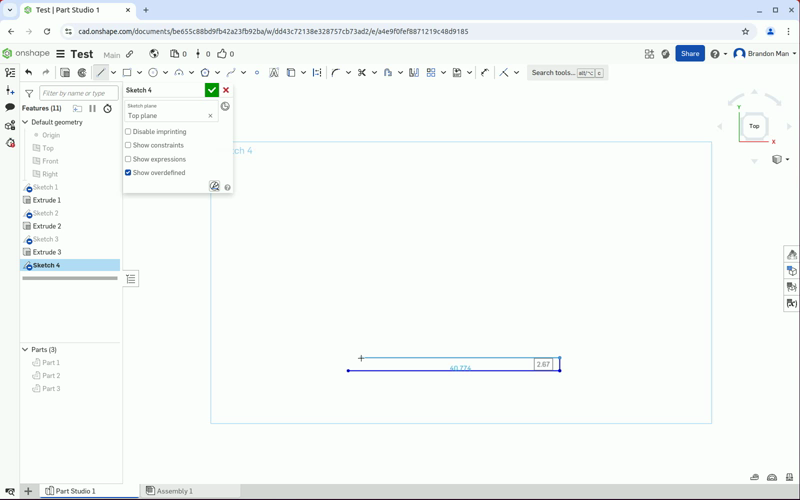
click(361, 357)
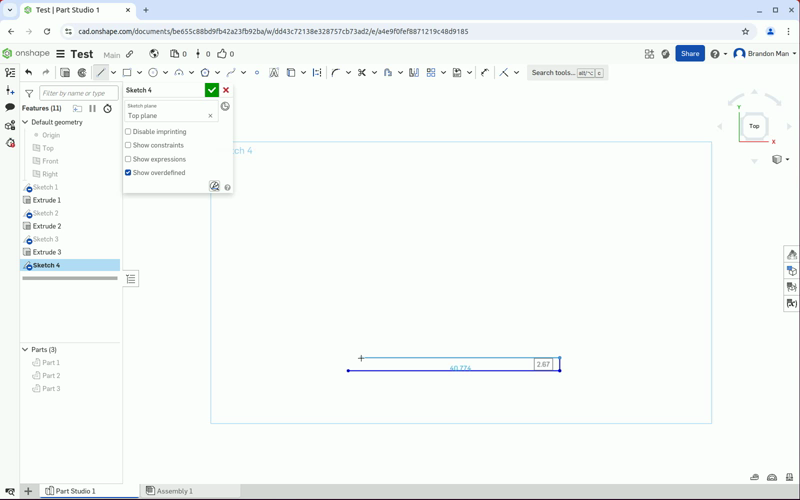
key_up(shift)
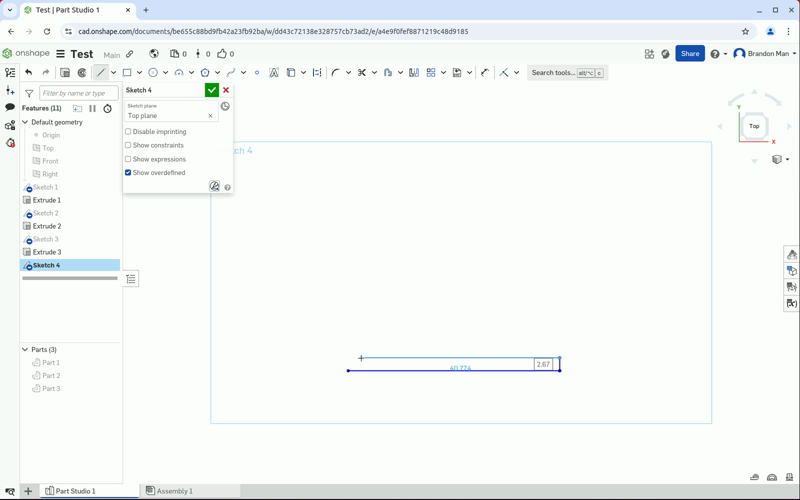
key_down(shift)
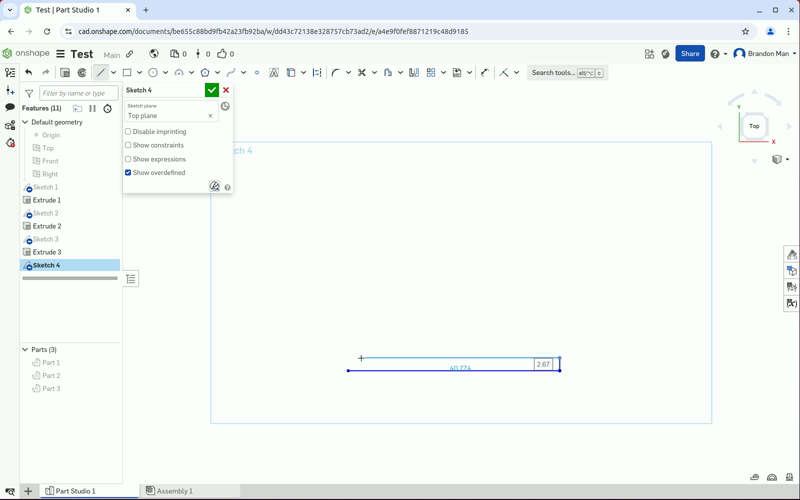
mouse_move(361, 208)
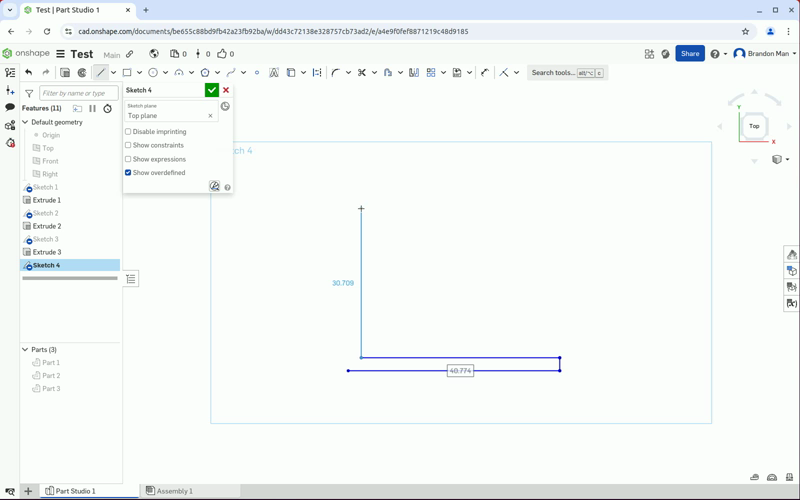
click(361, 208)
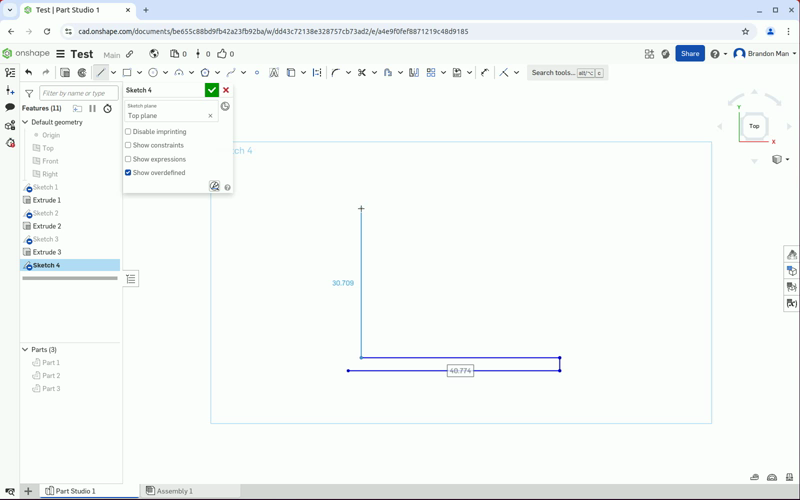
key_up(shift)
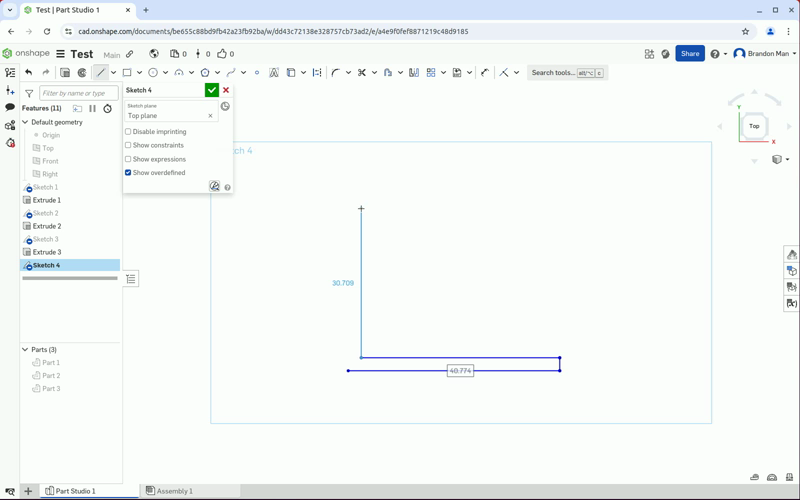
key_down(shift)
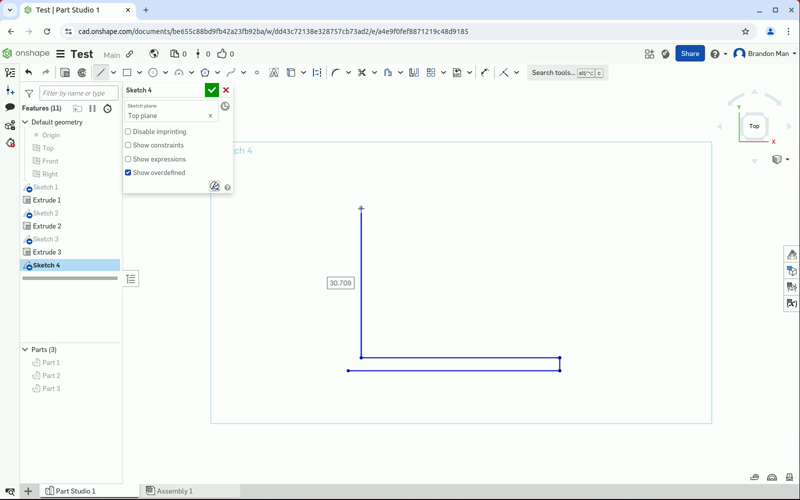
mouse_move(391, 208)
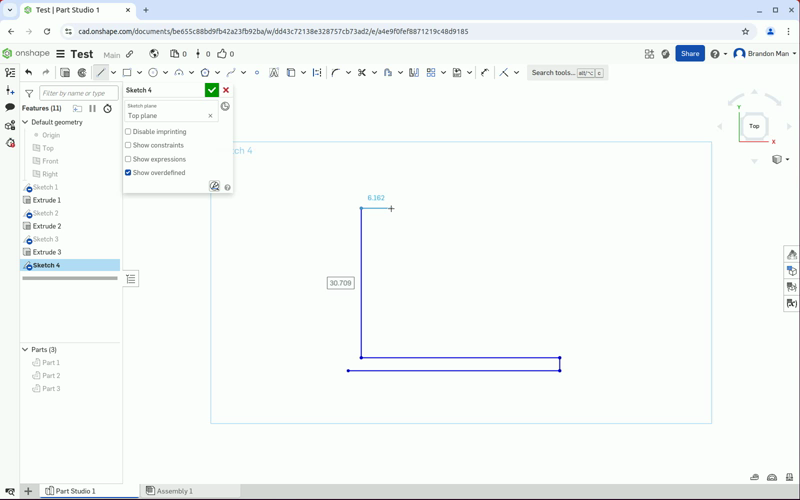
mouse_move(348, 208)
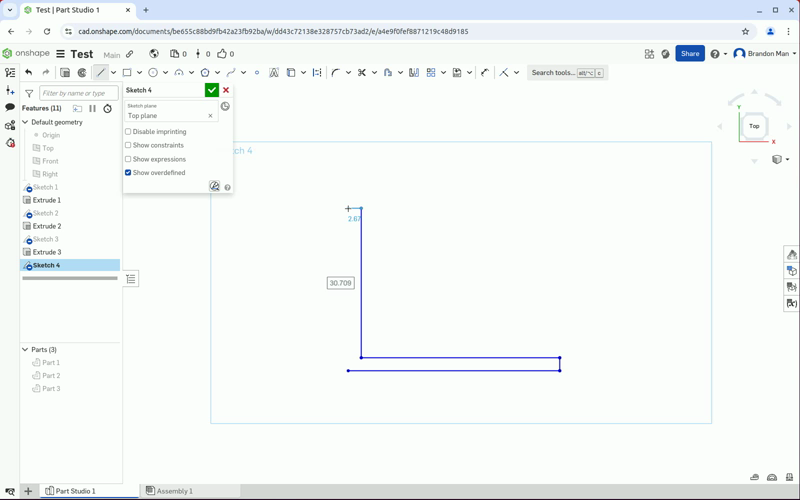
click(348, 208)
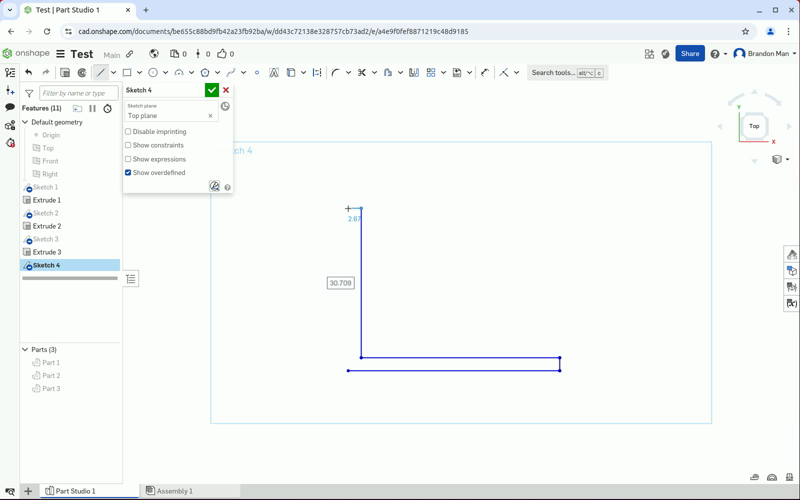
key_up(shift)
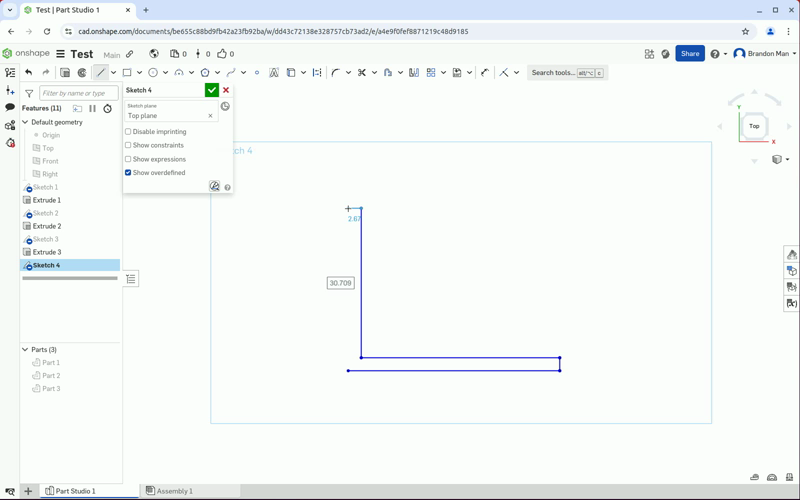
key_down(shift)
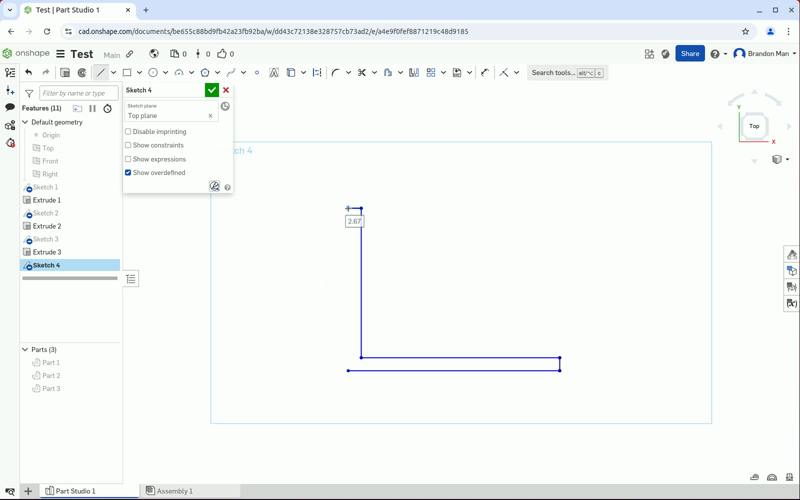
mouse_move(348, 370)
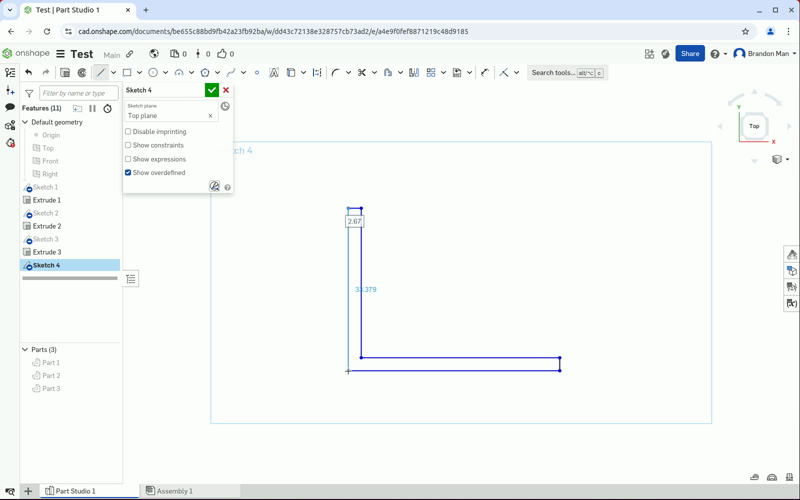
key_up(shift)
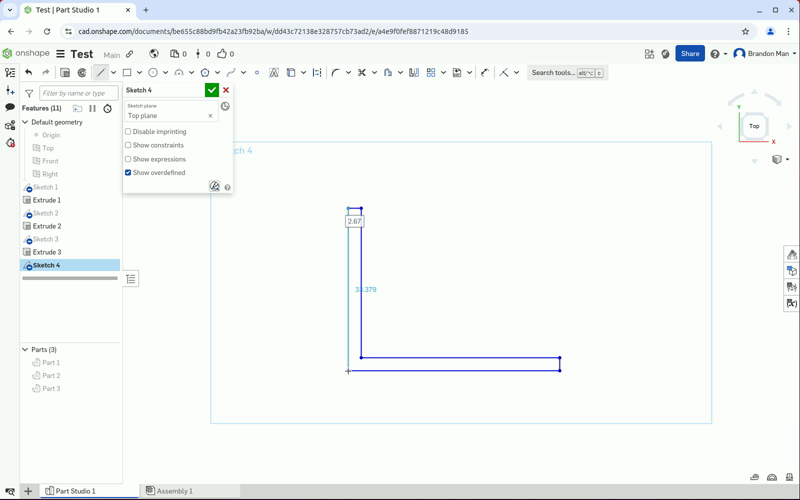
click(348, 370)
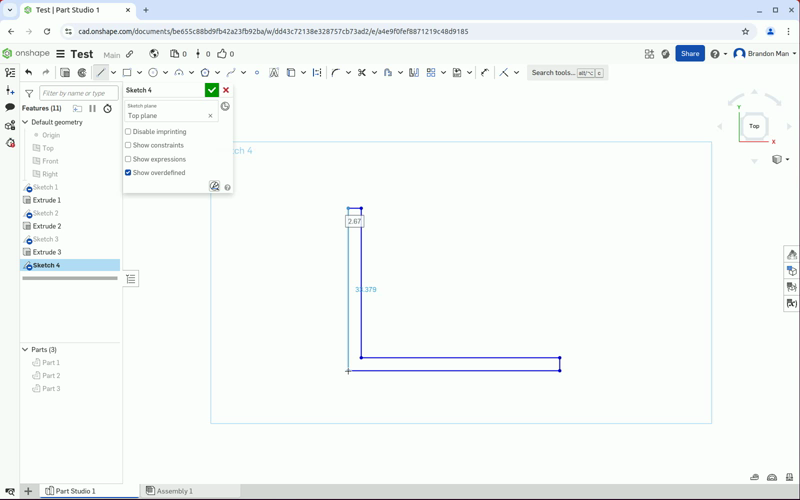
key(esc)
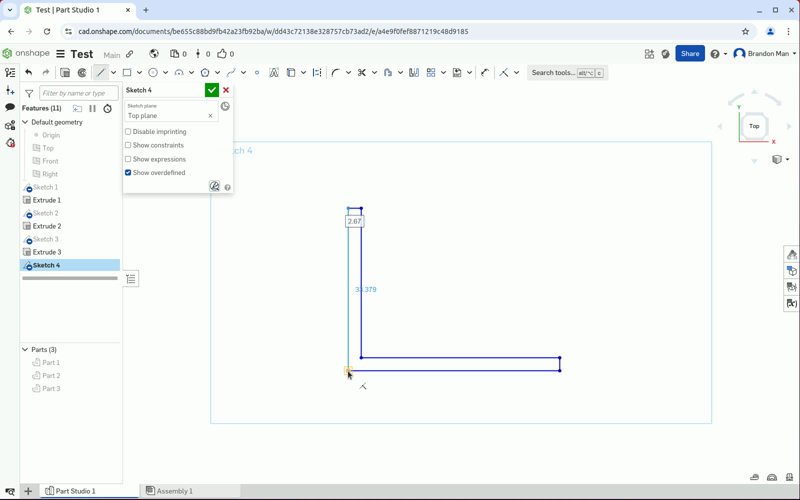
mouse_move(351, 232)
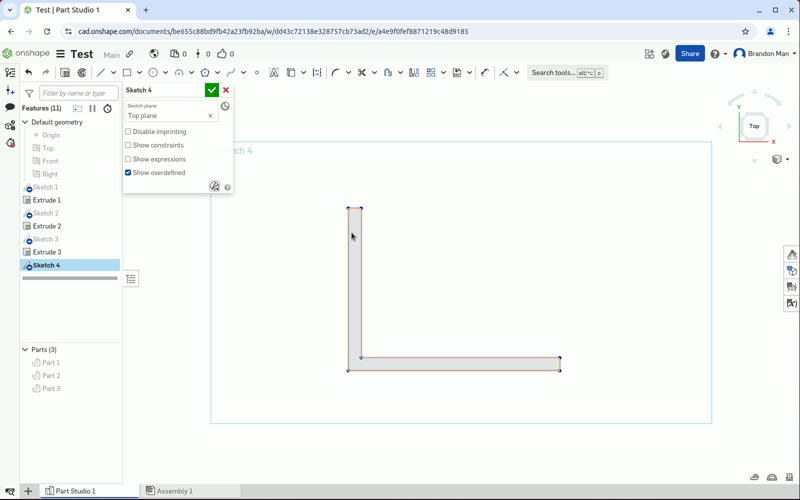
click(351, 232)
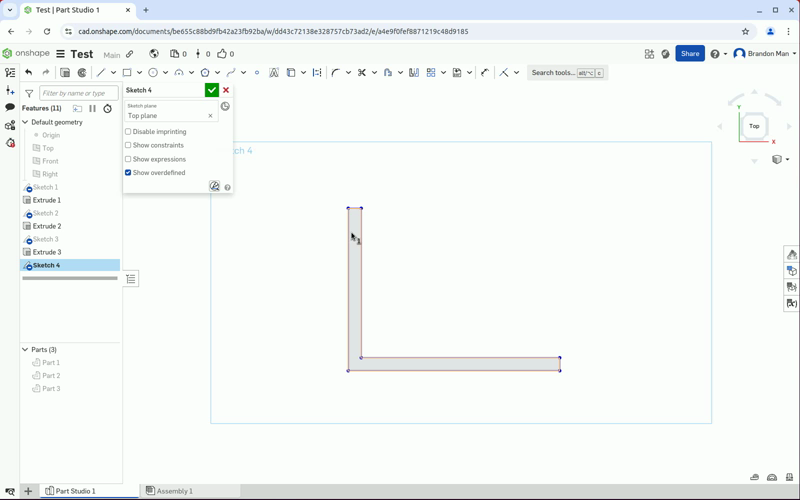
mouse_move(73, 352)
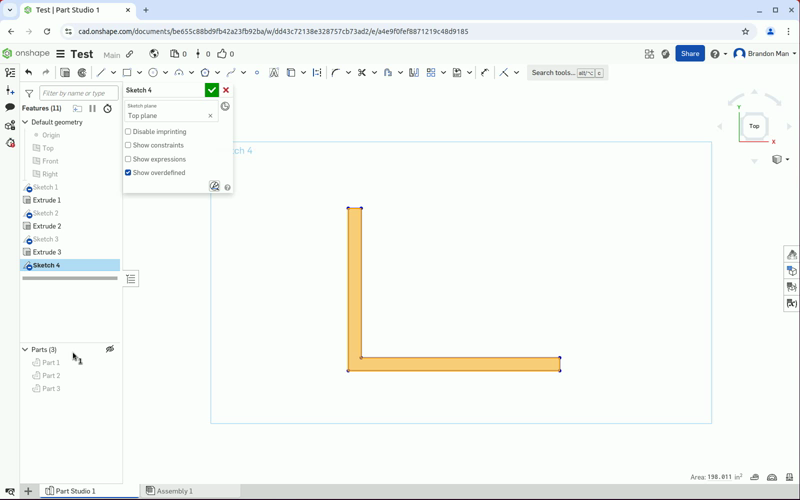
key(shift+y)
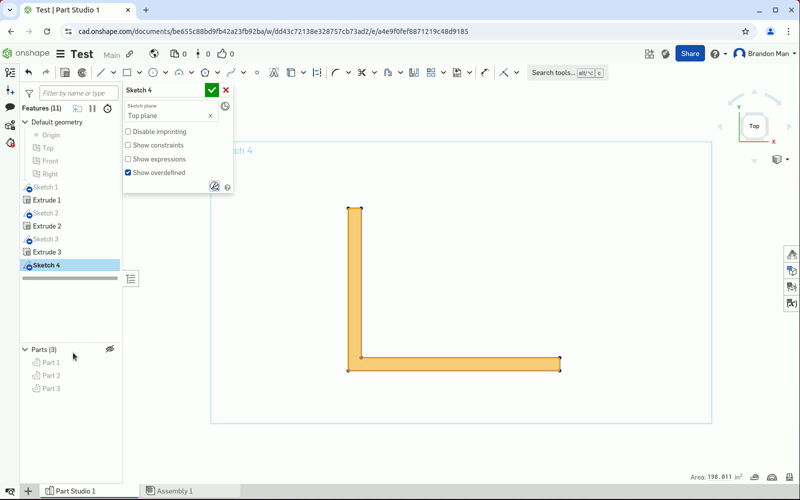
key(shift+e)
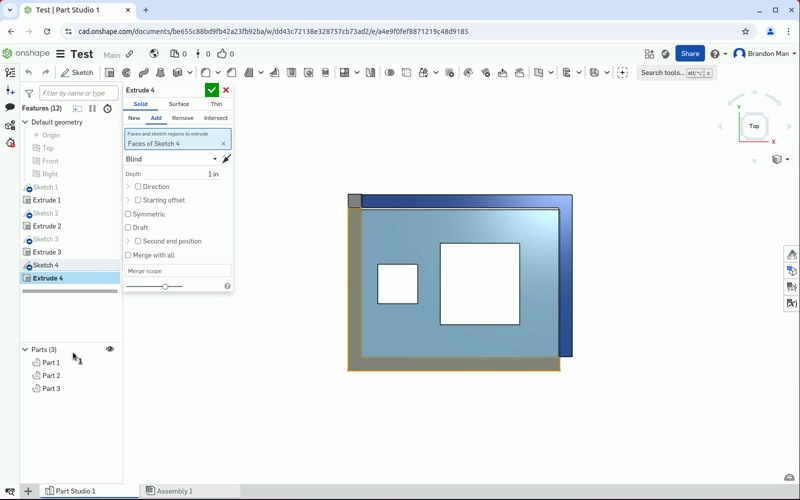
mouse_move(143, 106)
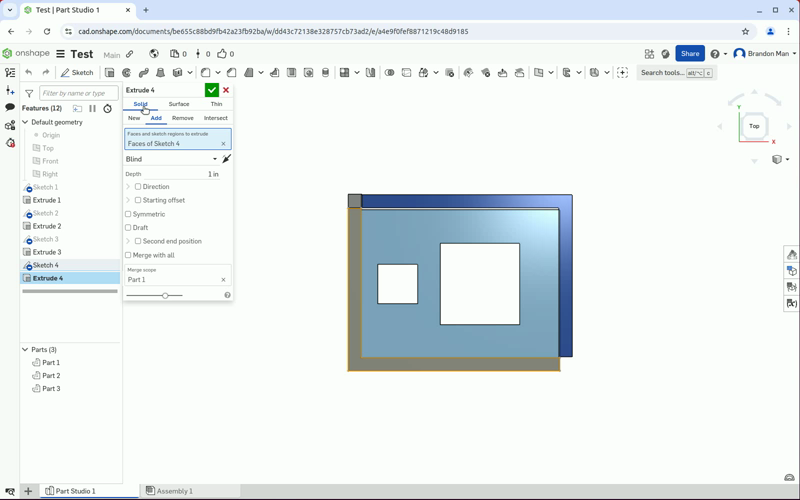
click(143, 106)
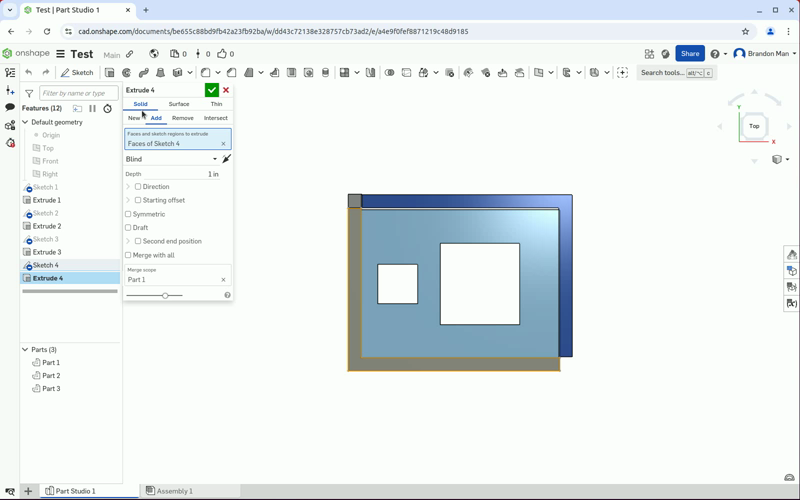
mouse_move(137, 120)
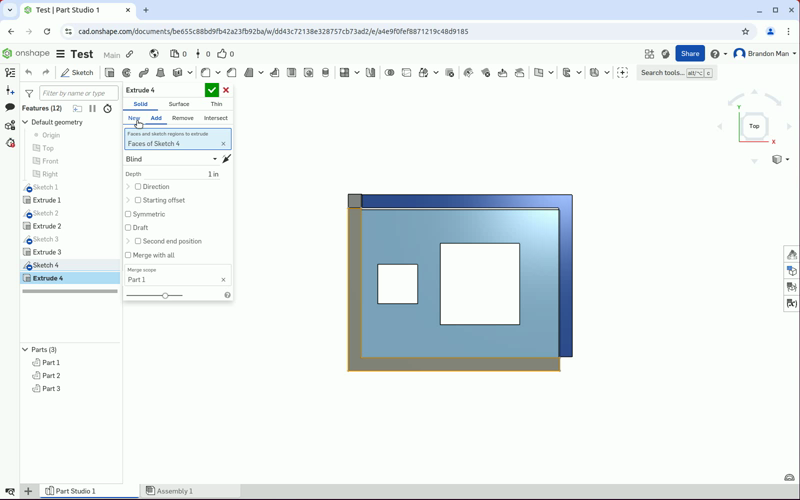
click(137, 120)
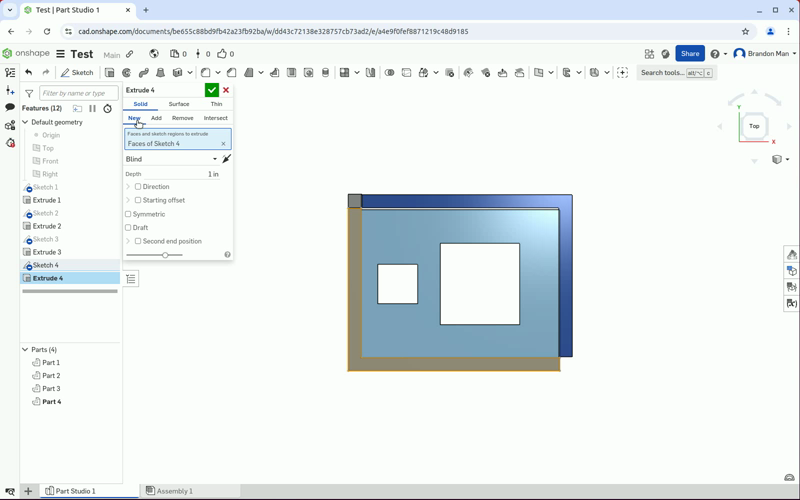
key(tab, 4)
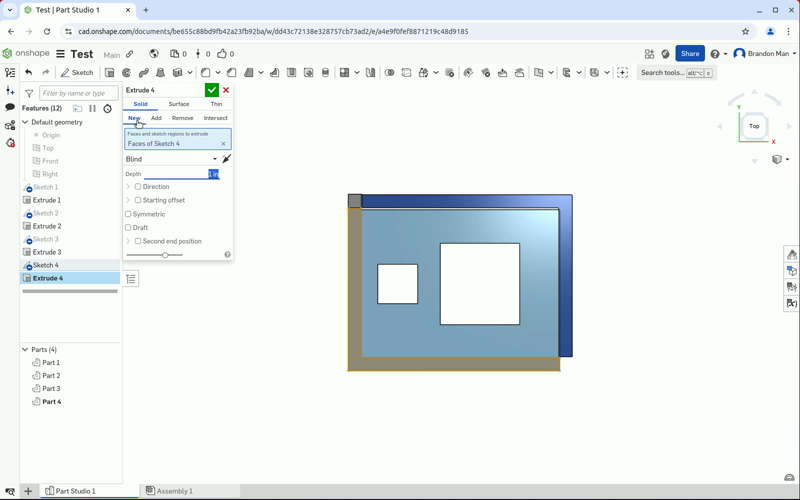
text(2.648)
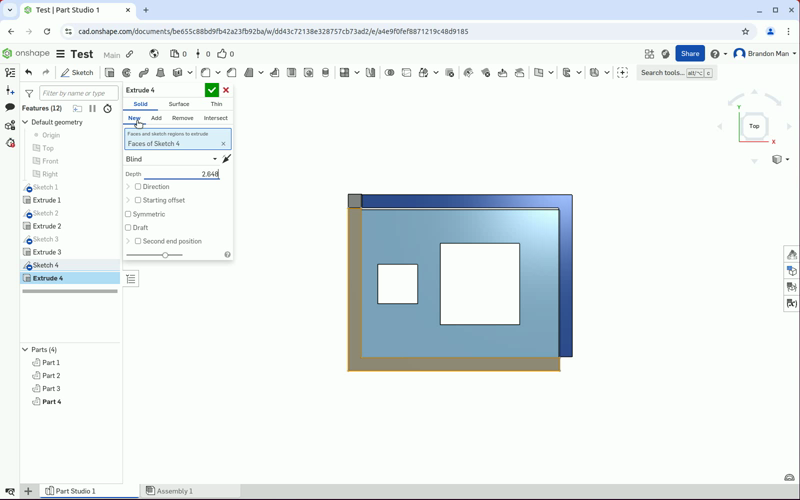
key(enter)
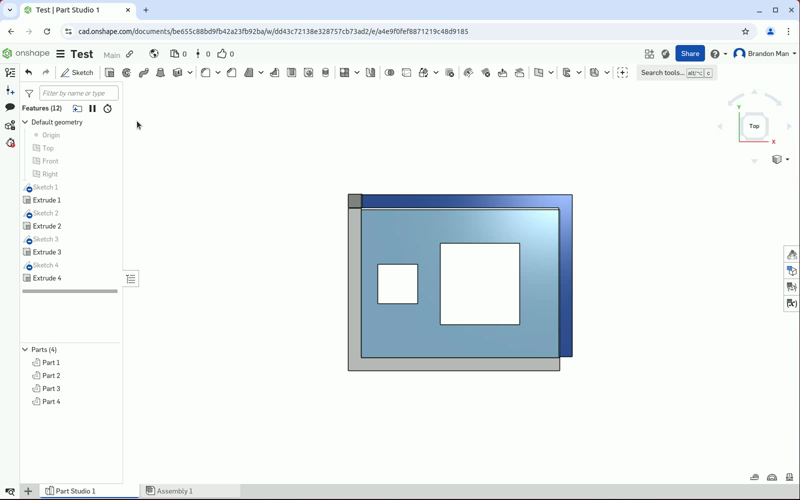
key(shift+h)
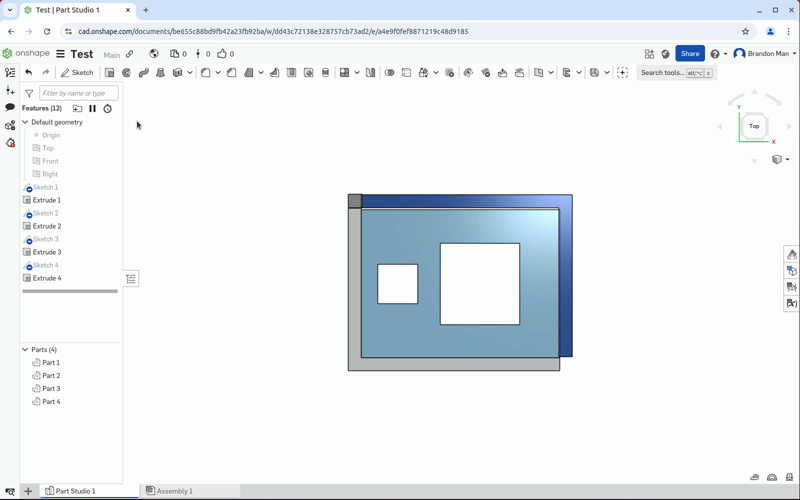
key(shift+h)
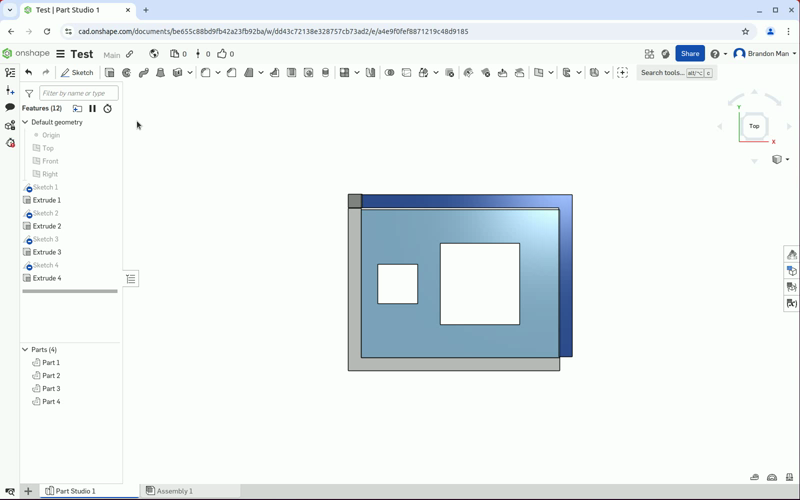
mouse_move(73, 189)
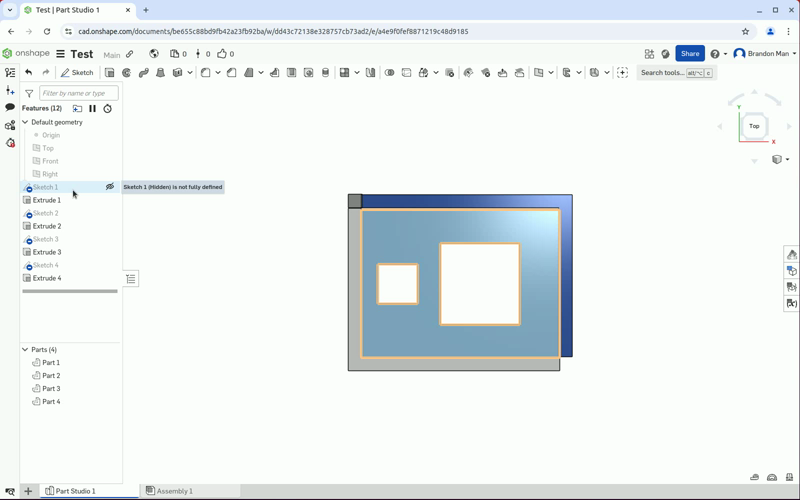
click(73, 189)
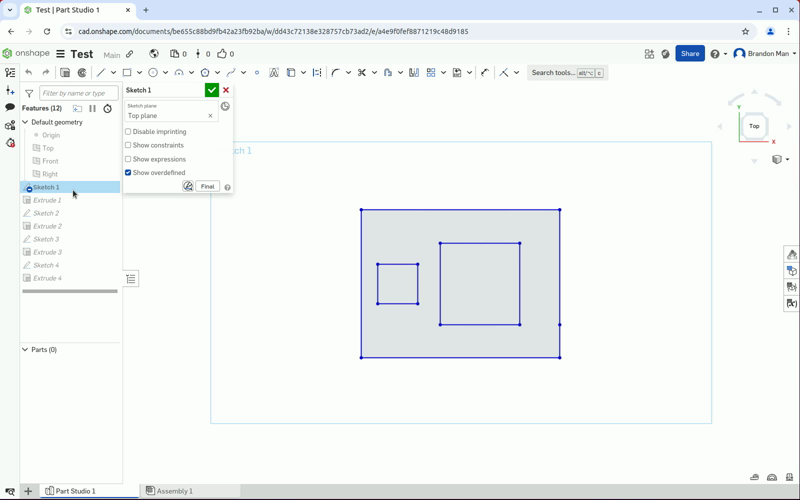
mouse_move(229, 92)
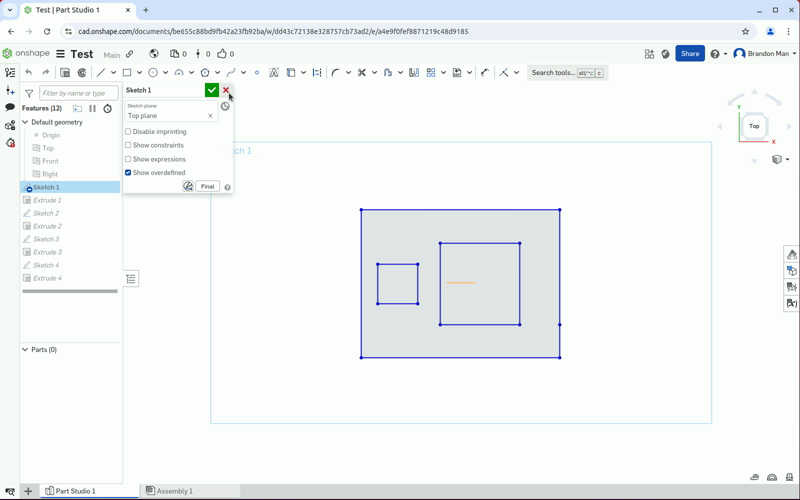
click(229, 92)
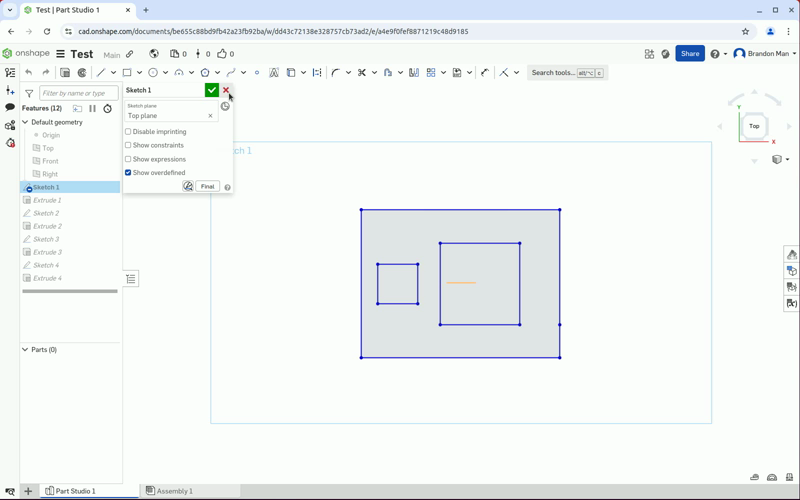
key(shift+s)
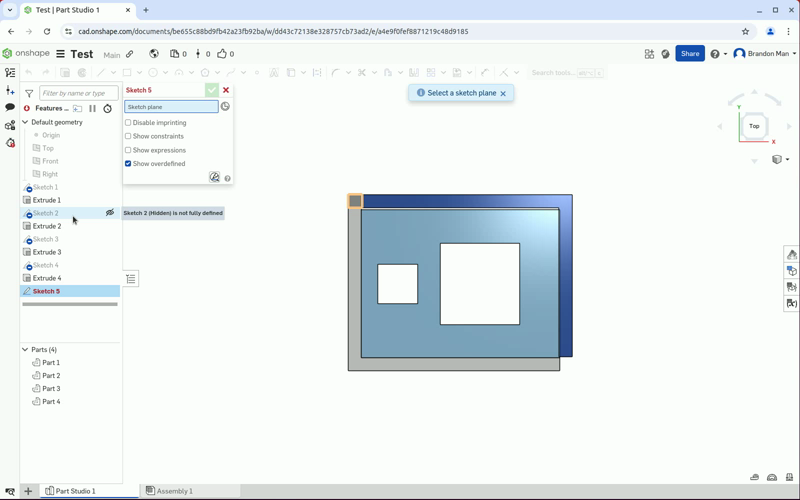
scroll(3)
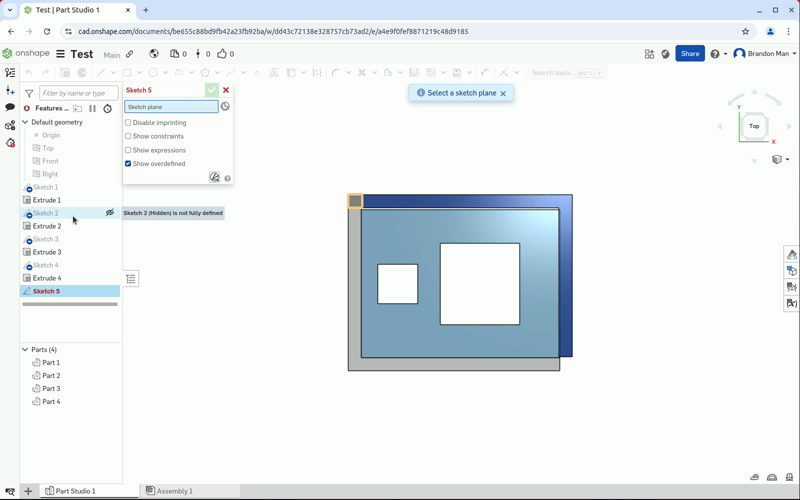
mouse_move(73, 150)
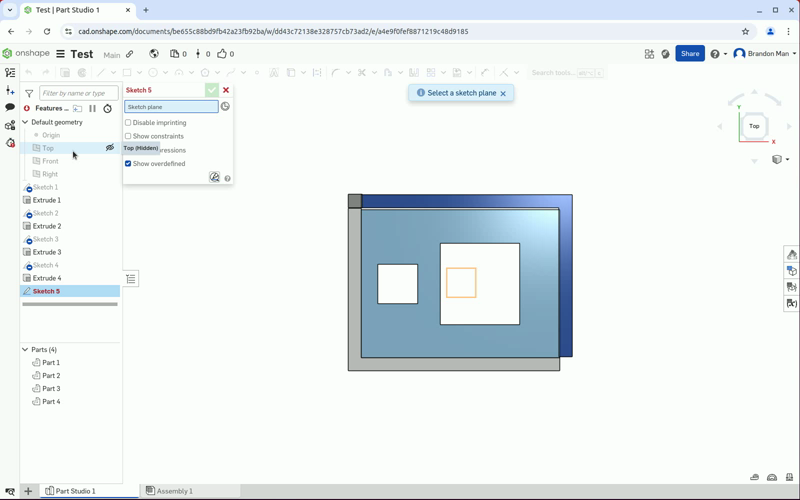
click(73, 150)
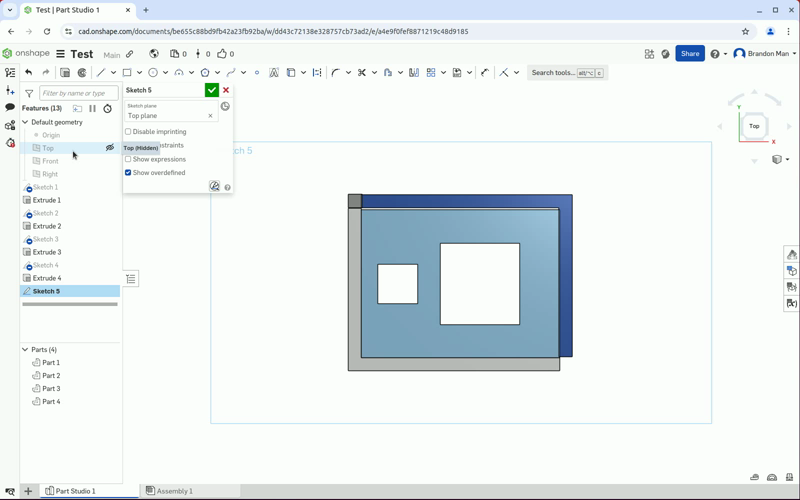
mouse_move(73, 352)
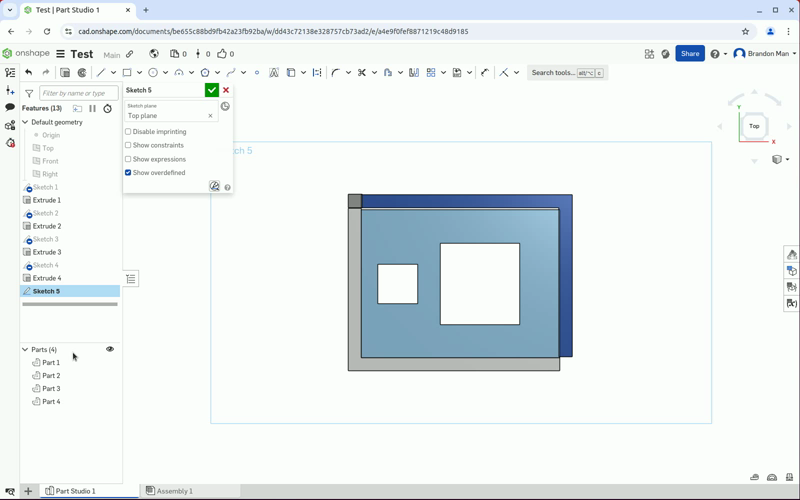
key(y)
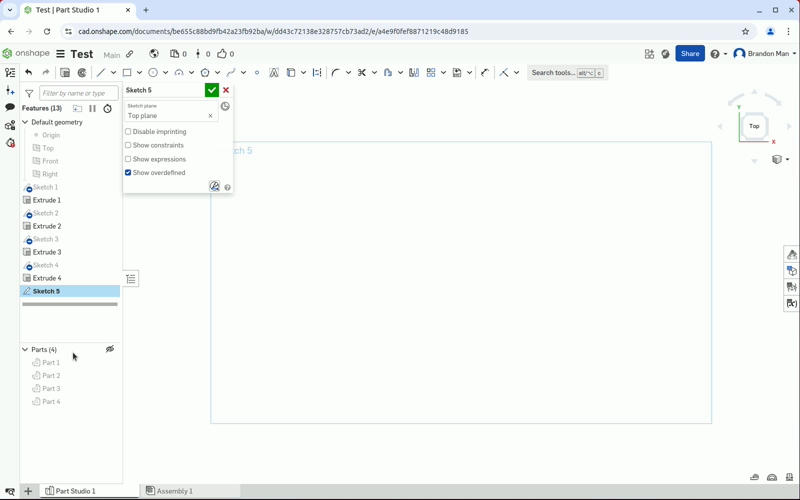
key(l)
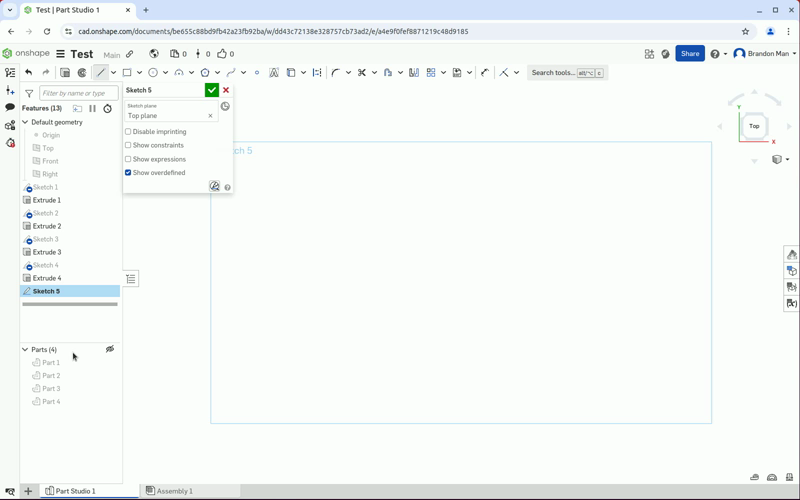
key_down(shift)
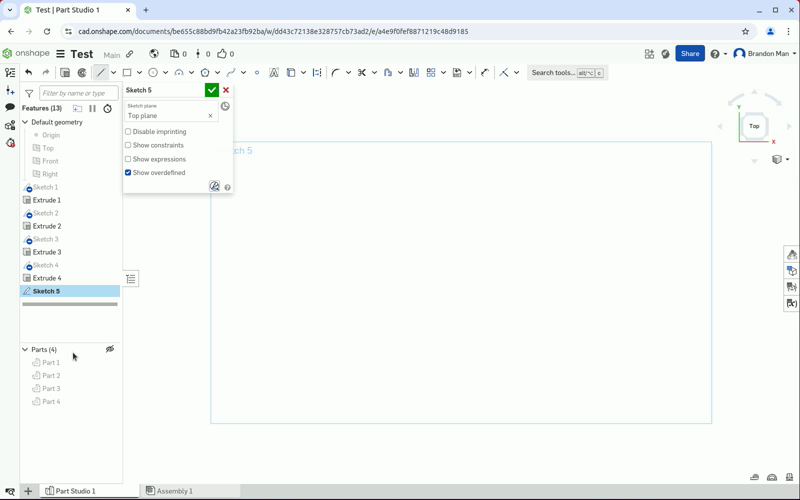
mouse_move(560, 370)
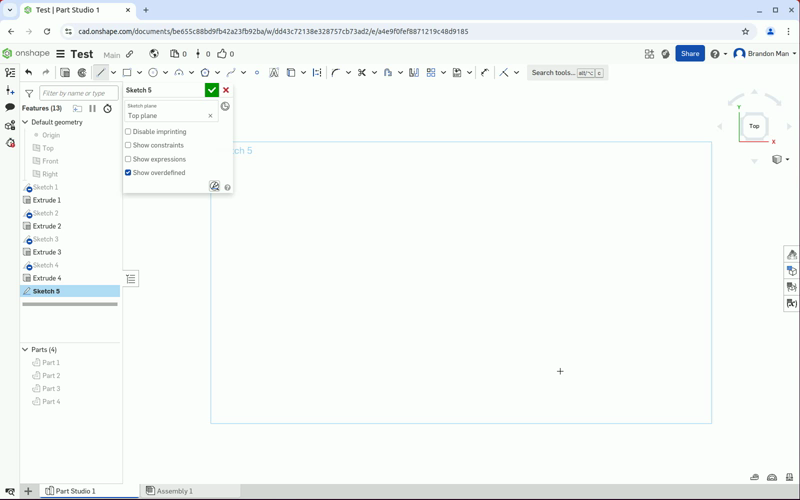
click(560, 370)
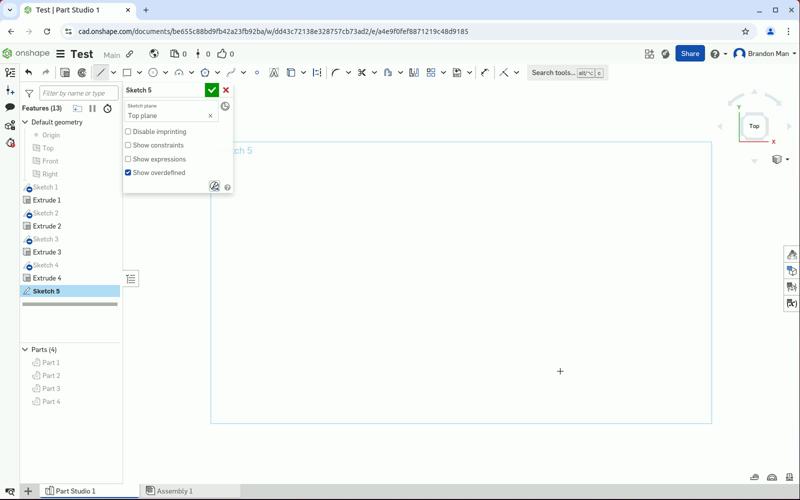
key_up(shift)
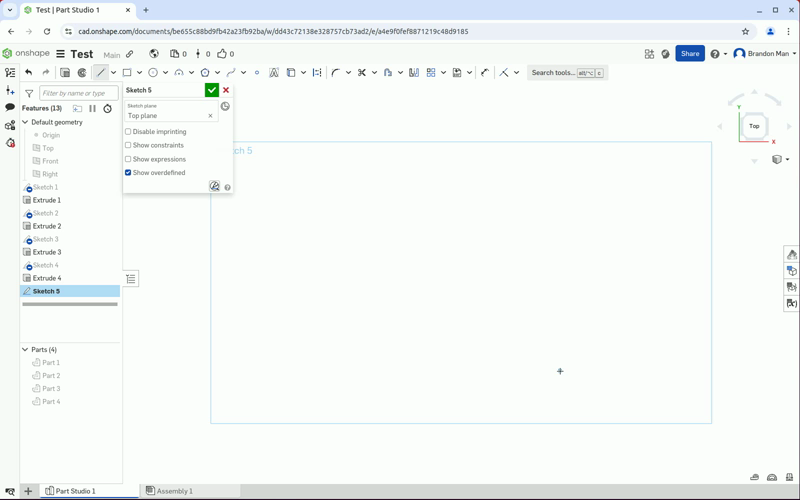
key_down(shift)
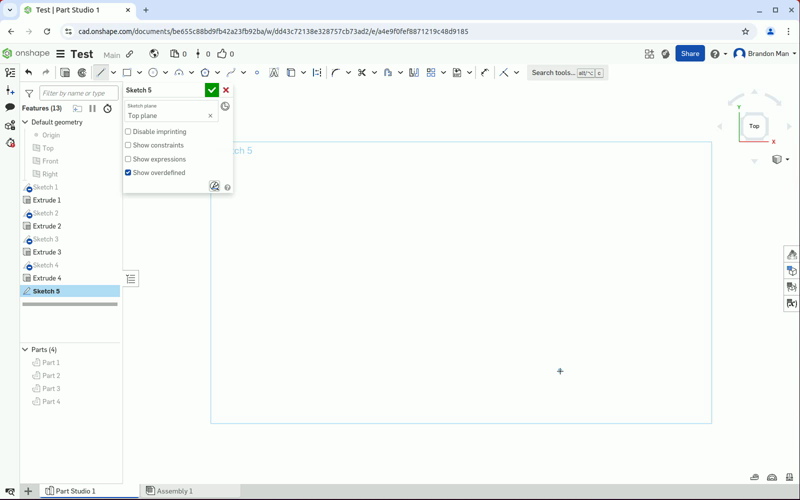
mouse_move(589, 370)
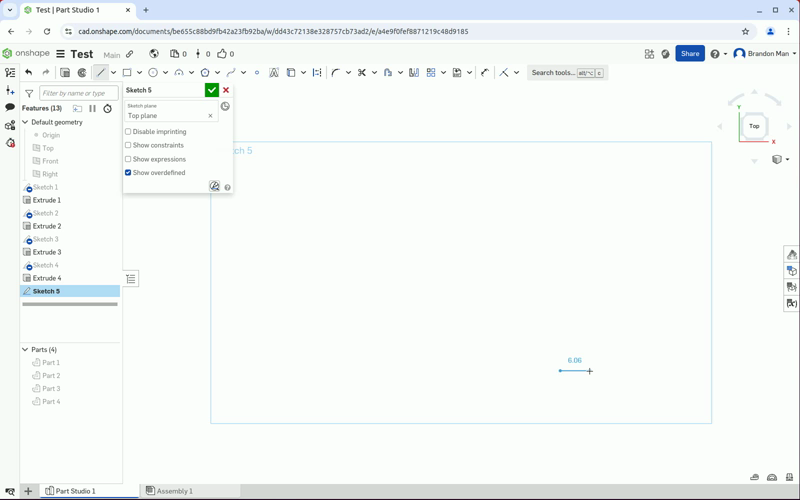
mouse_move(574, 370)
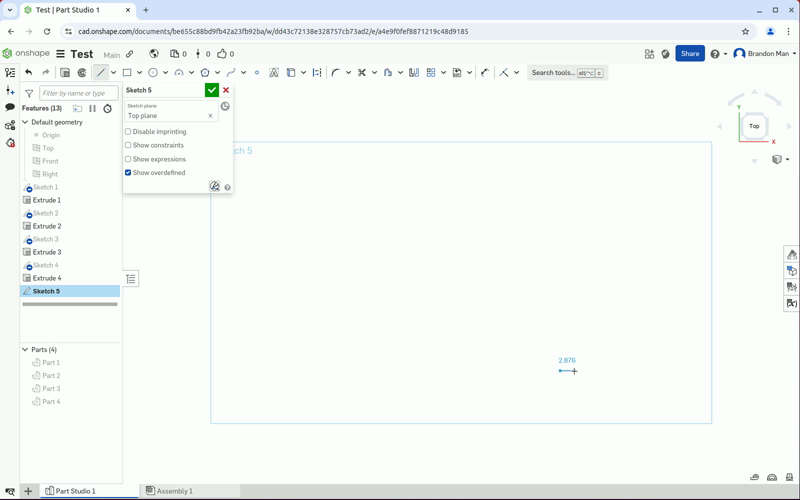
click(574, 370)
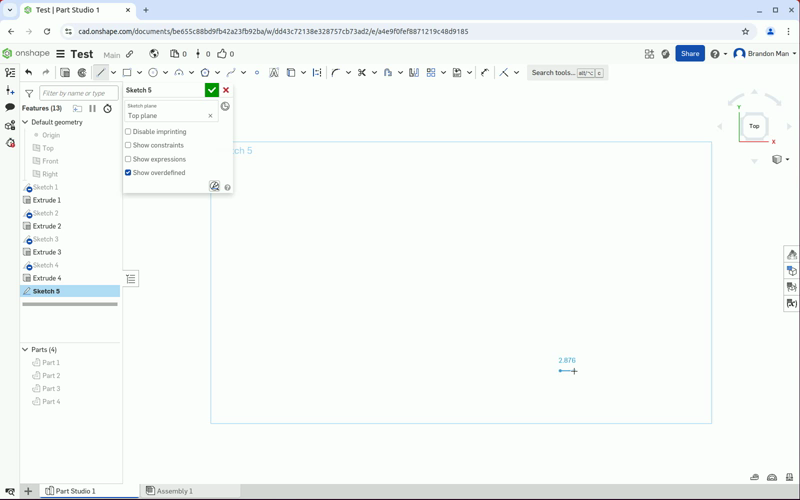
key_up(shift)
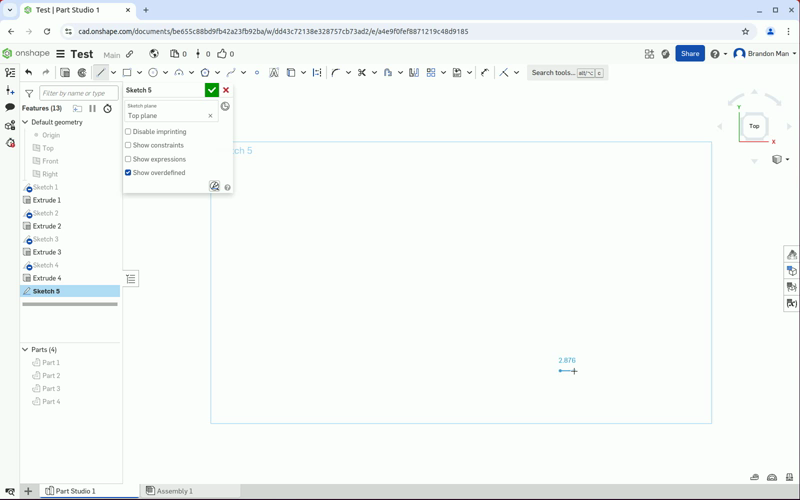
key_down(shift)
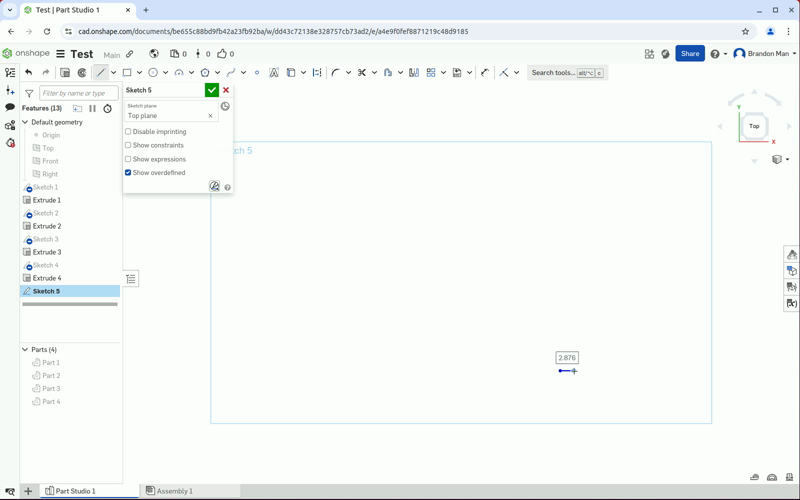
mouse_move(589, 370)
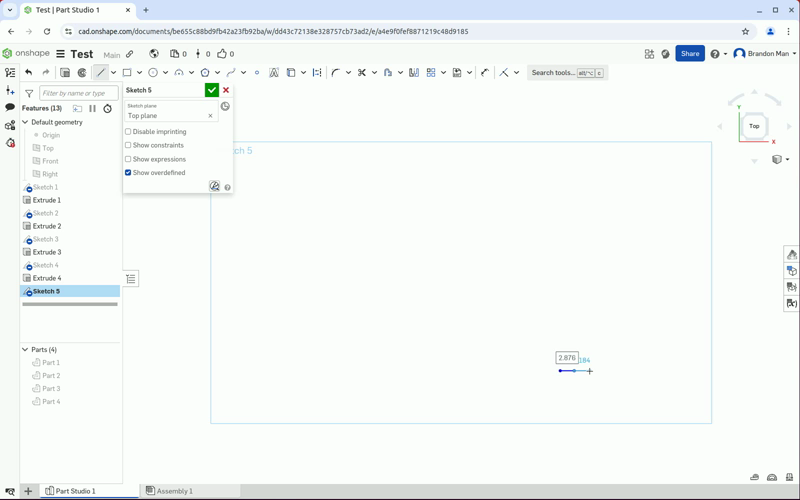
mouse_move(574, 357)
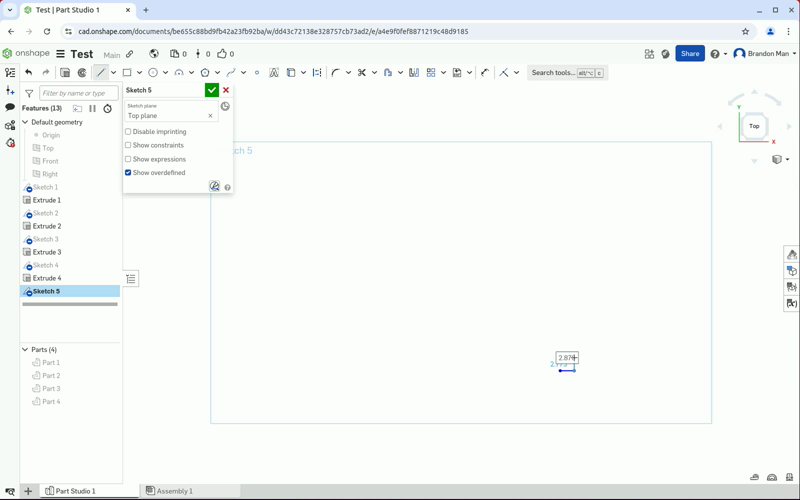
click(574, 357)
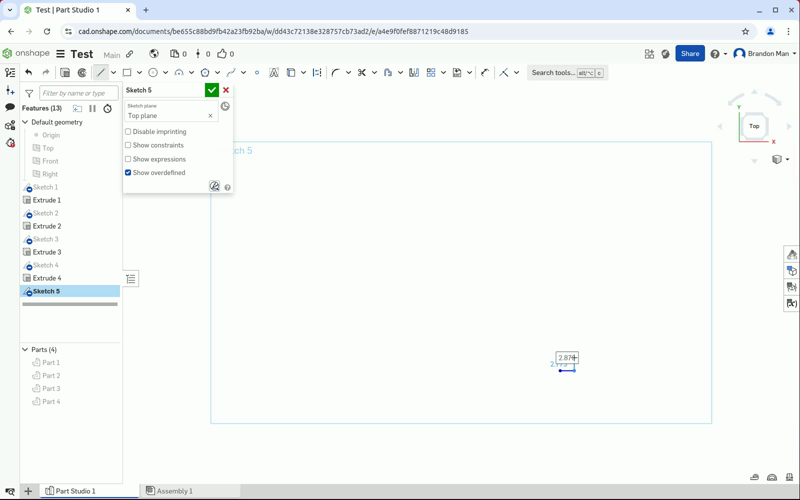
key_up(shift)
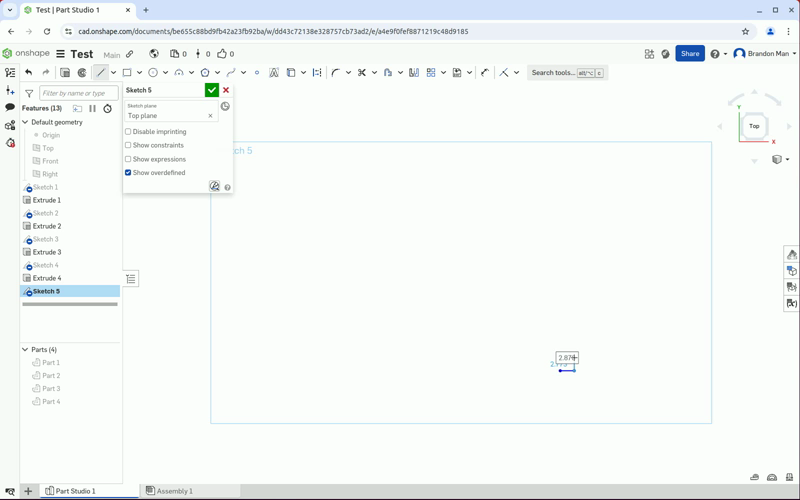
key_down(shift)
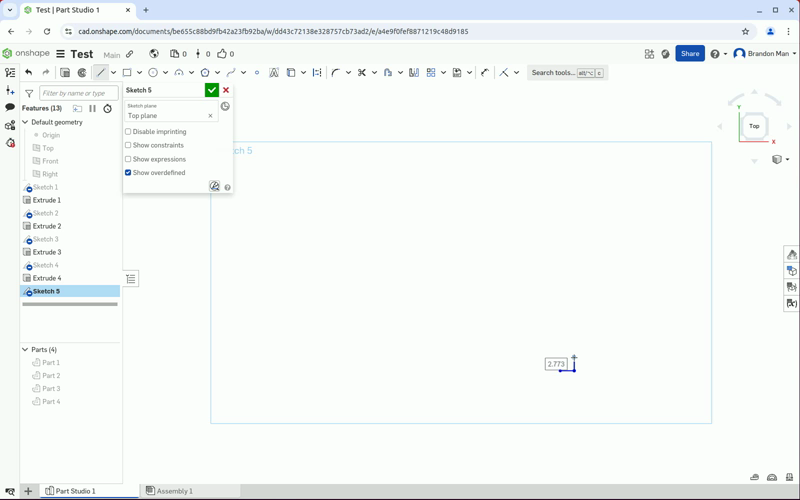
mouse_move(589, 357)
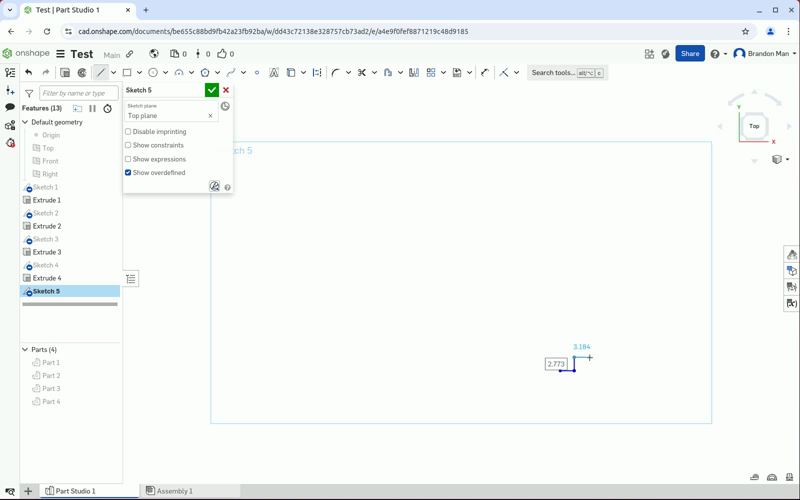
mouse_move(560, 357)
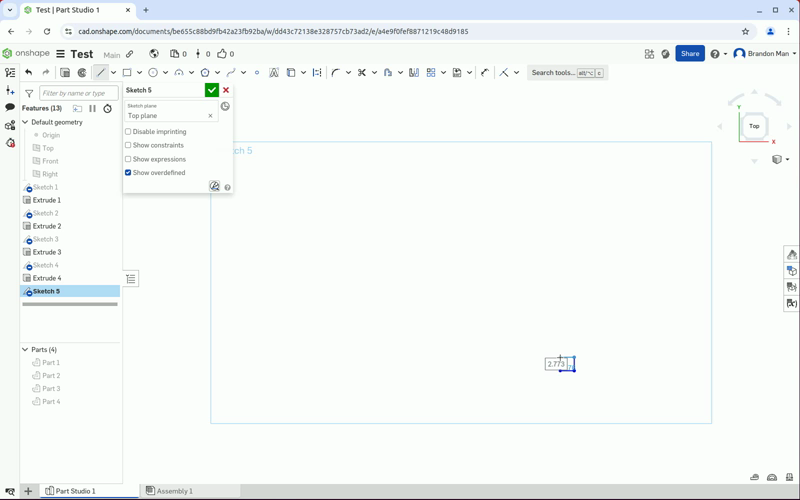
click(560, 357)
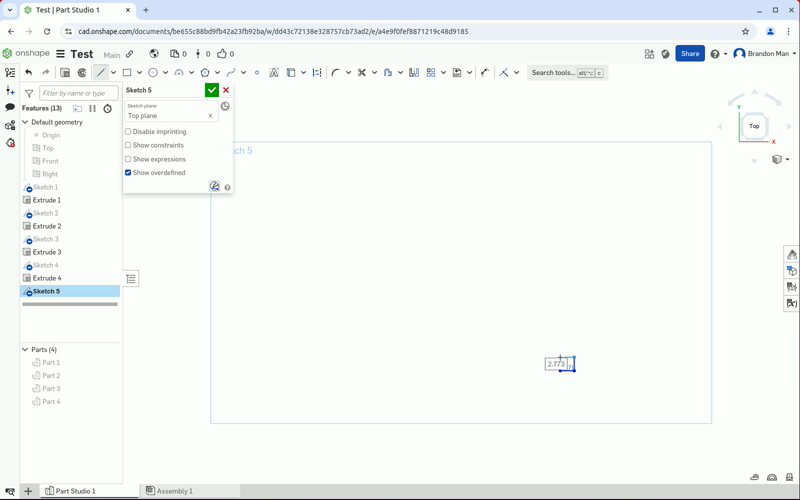
key_up(shift)
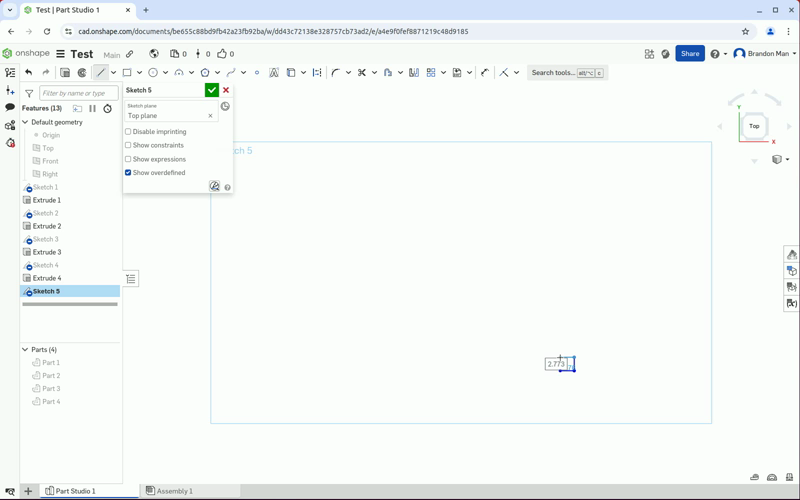
mouse_move(589, 357)
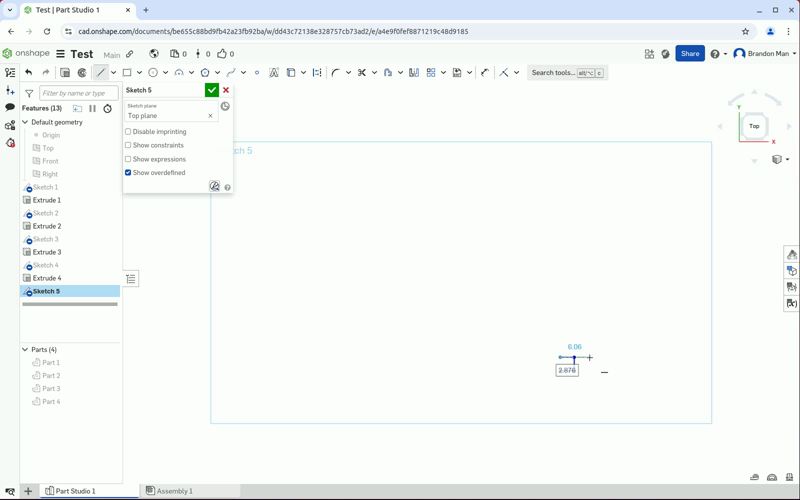
key_down(shift)
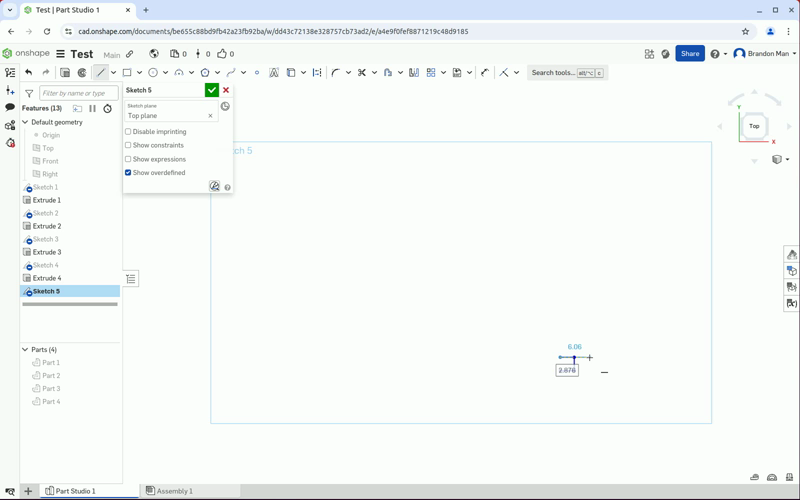
mouse_move(560, 370)
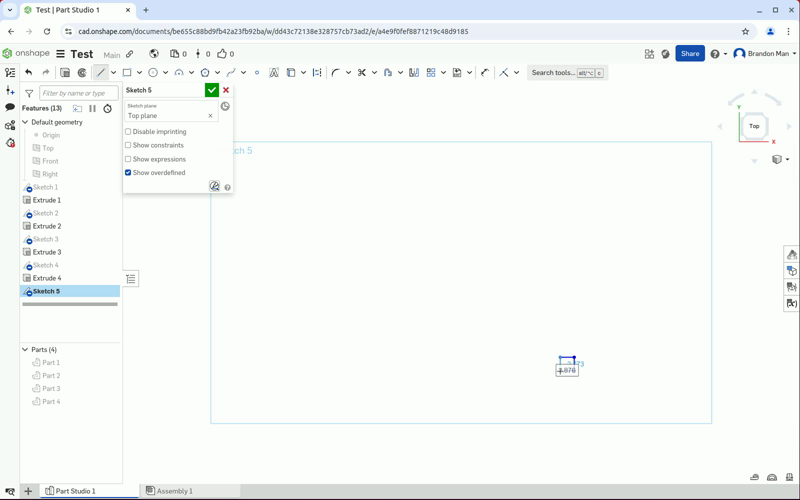
key_up(shift)
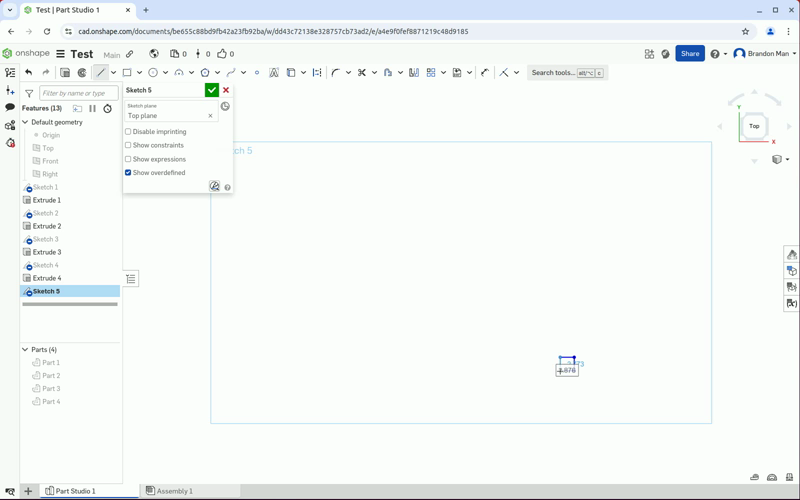
click(560, 370)
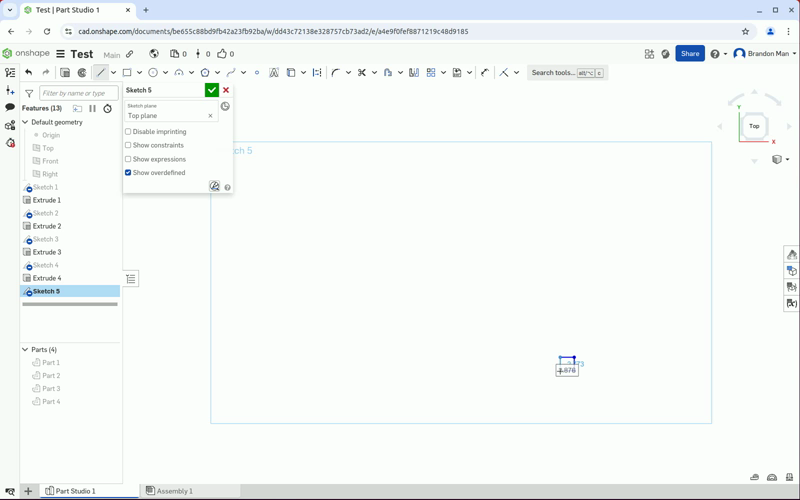
key(esc)
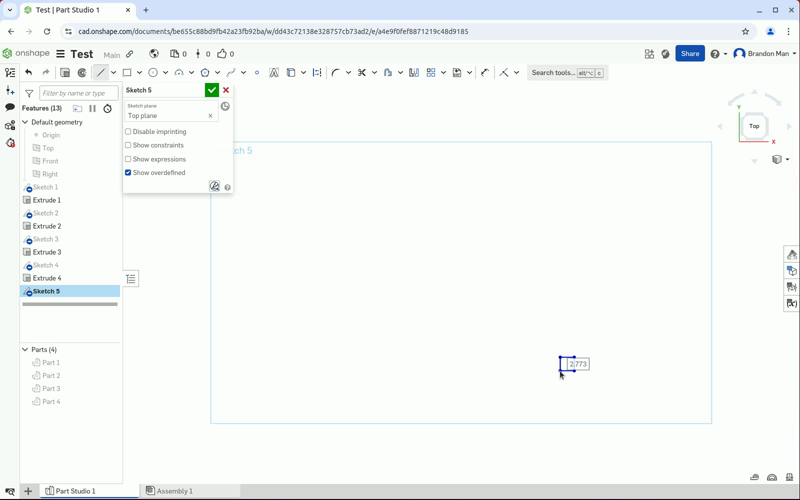
mouse_move(573, 366)
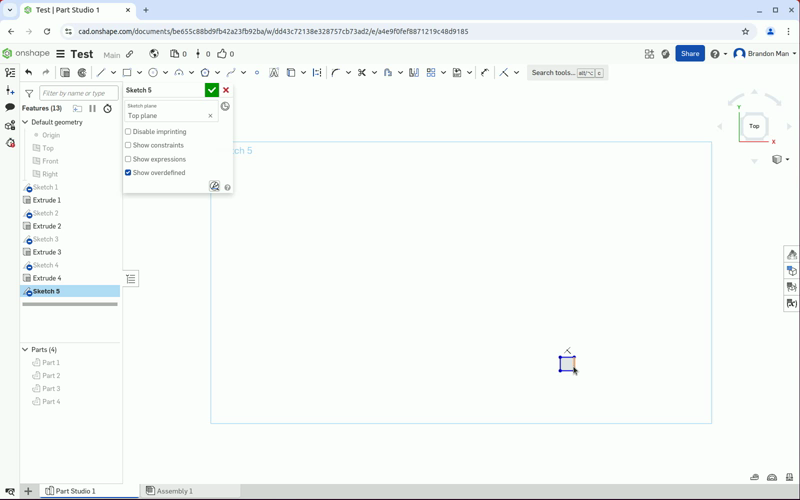
scroll(6)
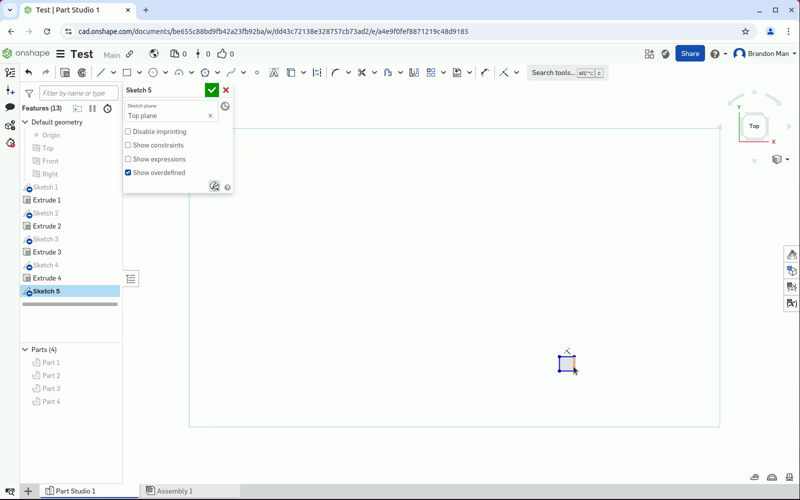
scroll(6)
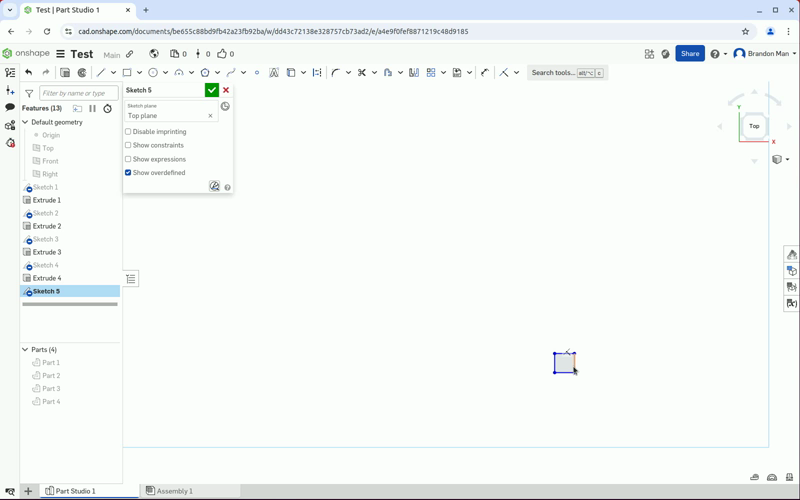
scroll(6)
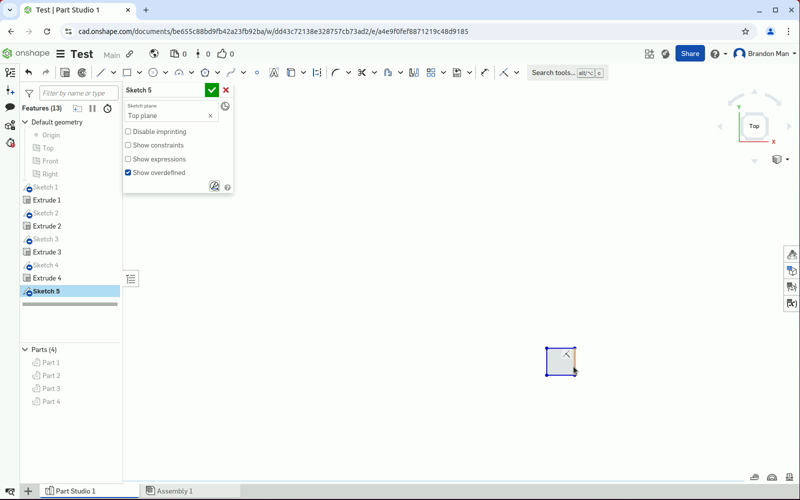
scroll(6)
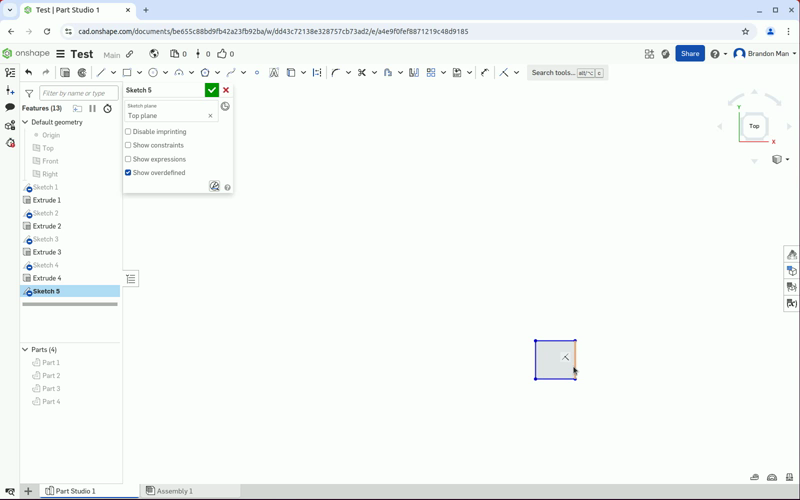
scroll(6)
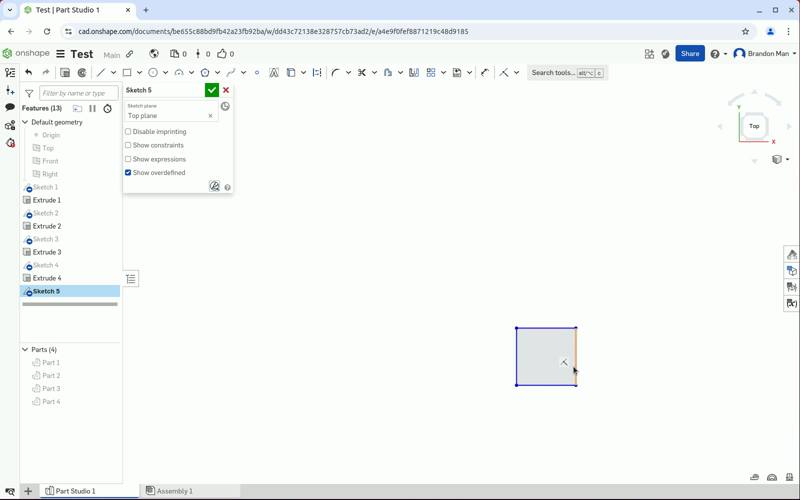
scroll(6)
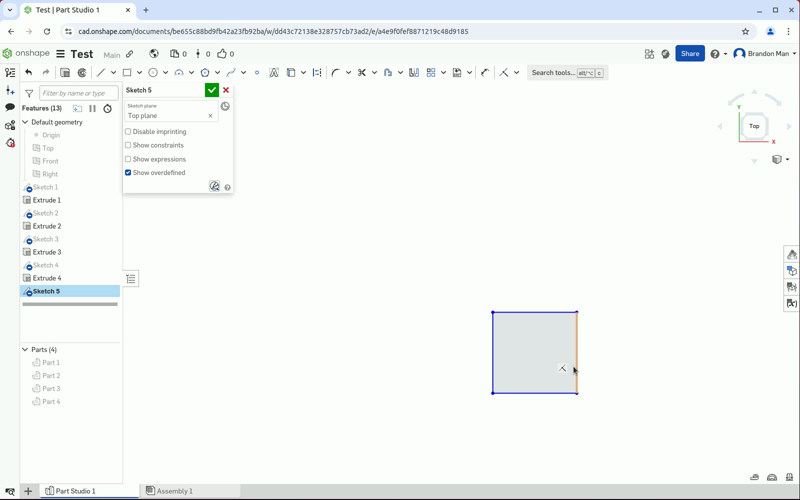
scroll(6)
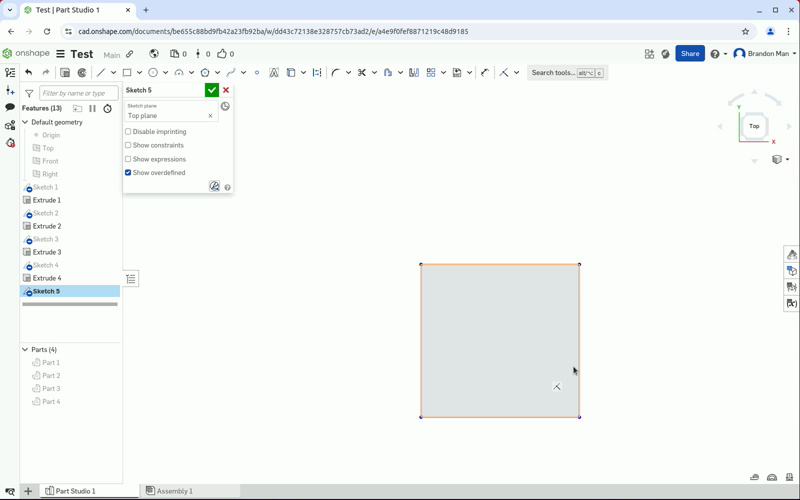
click(573, 366)
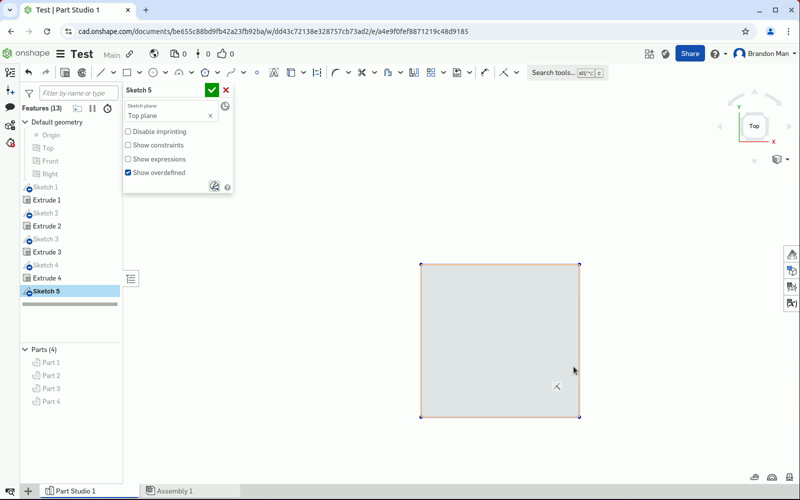
scroll(-6)
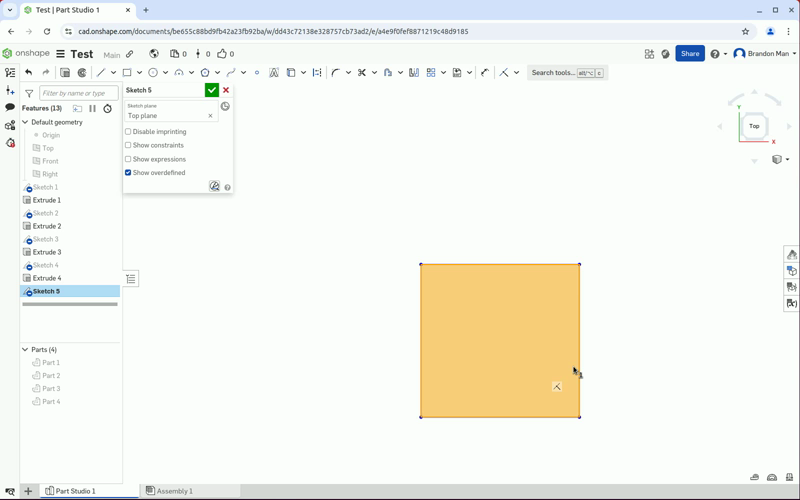
scroll(-6)
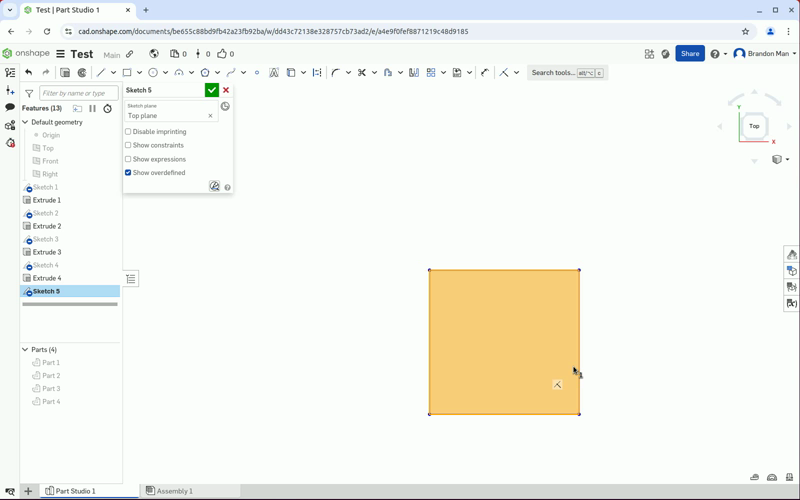
scroll(-6)
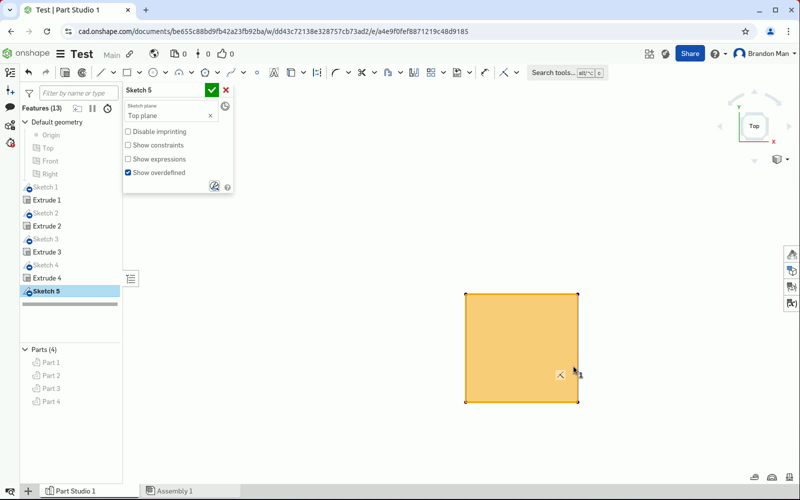
scroll(-6)
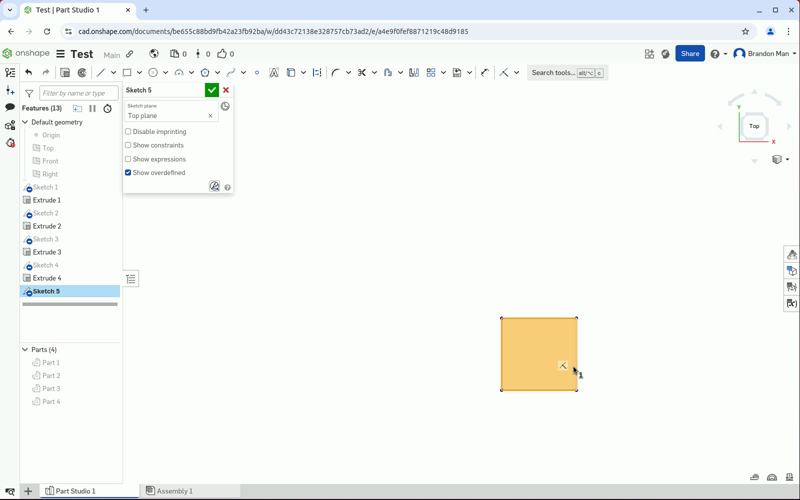
scroll(-6)
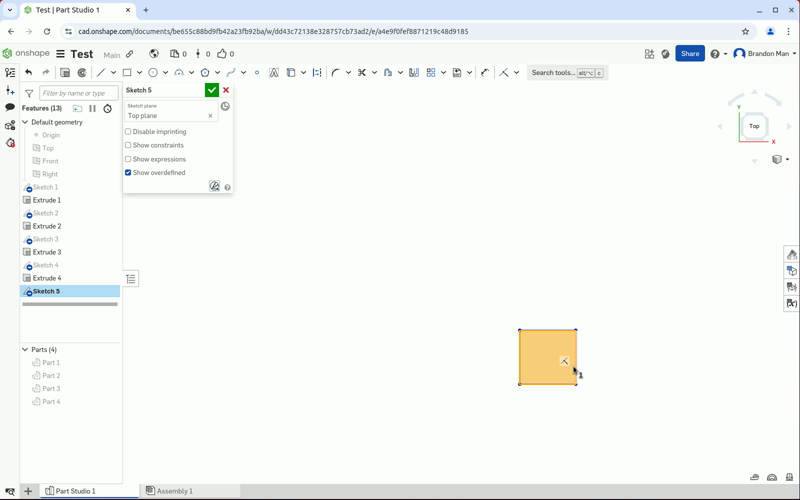
scroll(-6)
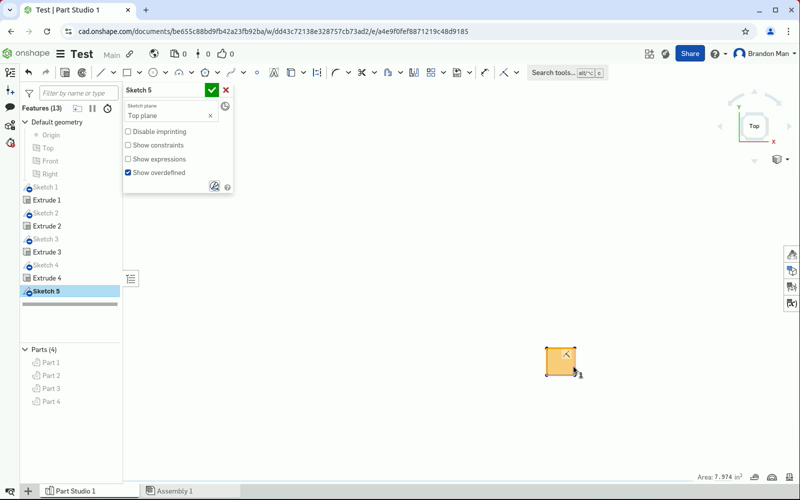
scroll(-6)
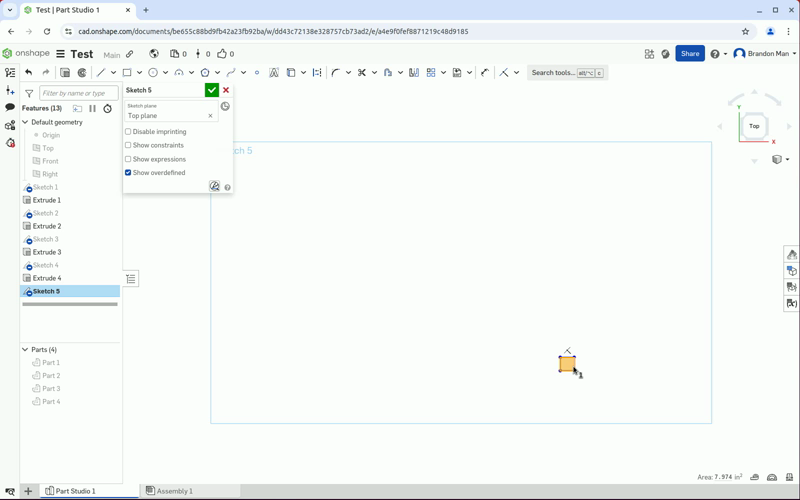
mouse_move(73, 352)
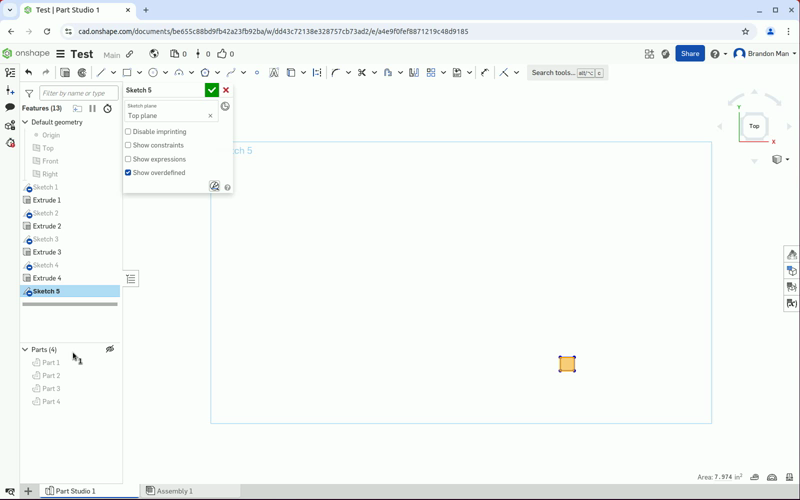
key(shift+y)
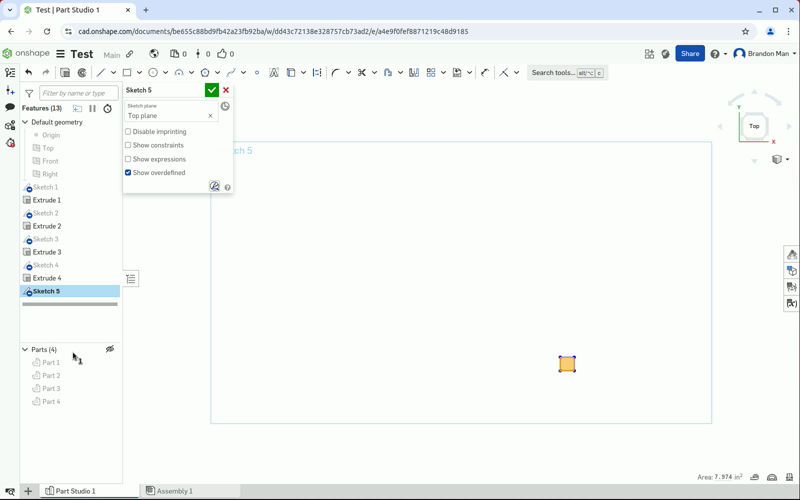
key(shift+e)
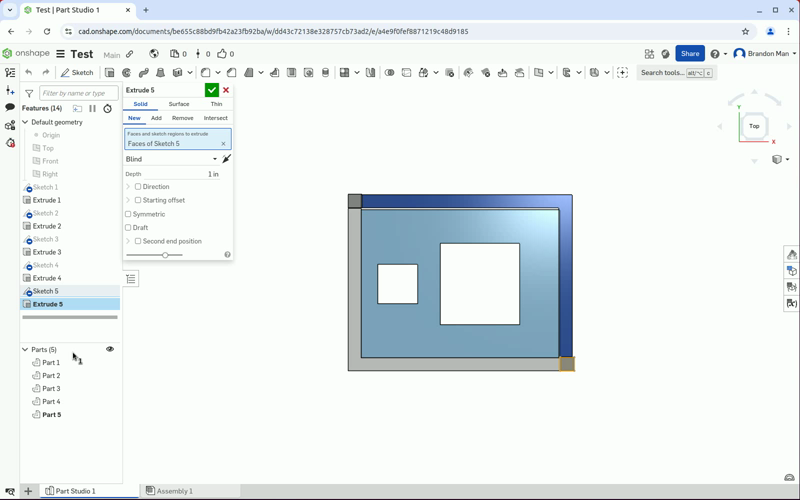
mouse_move(143, 106)
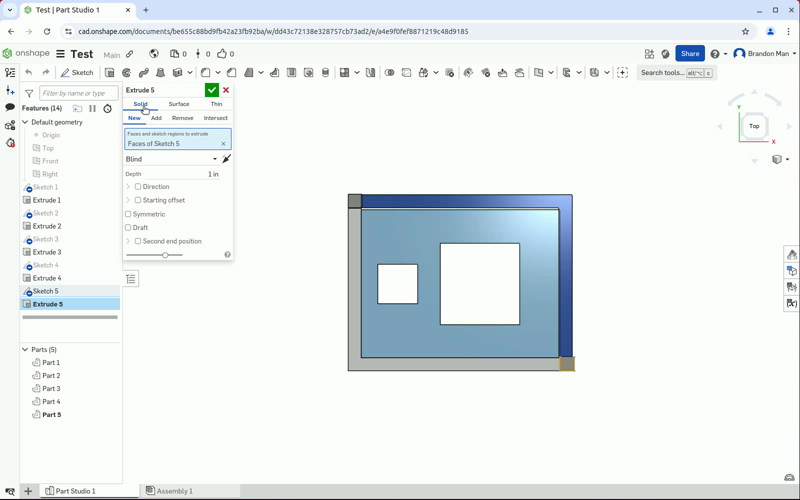
click(143, 106)
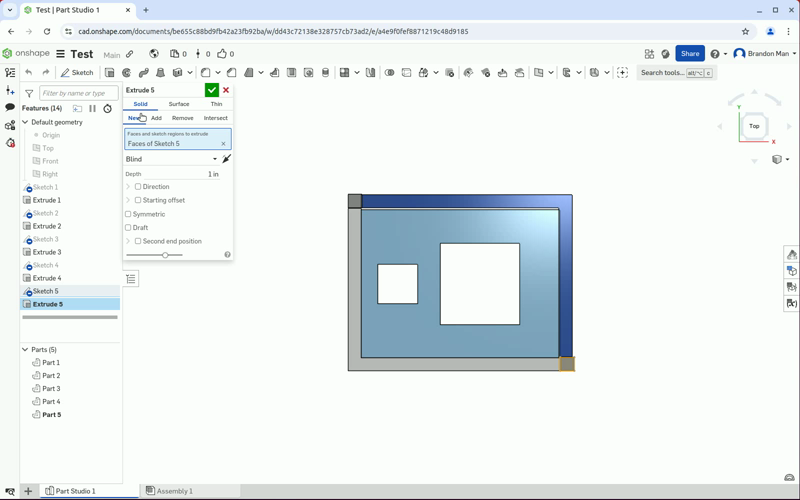
mouse_move(137, 120)
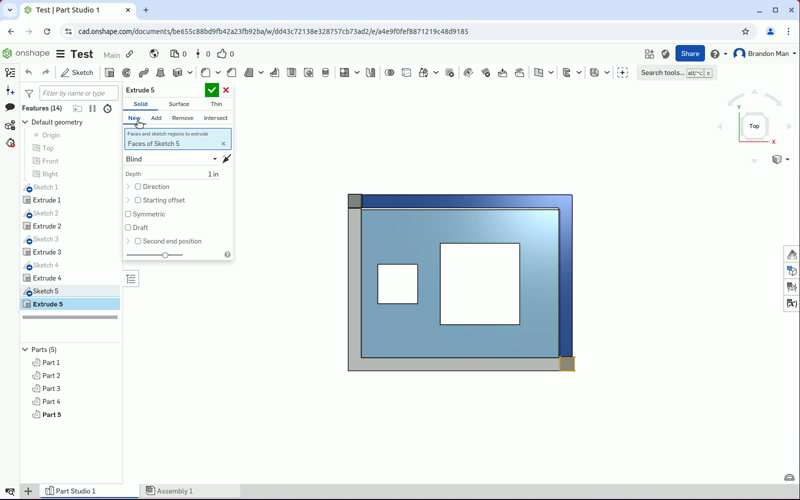
click(137, 120)
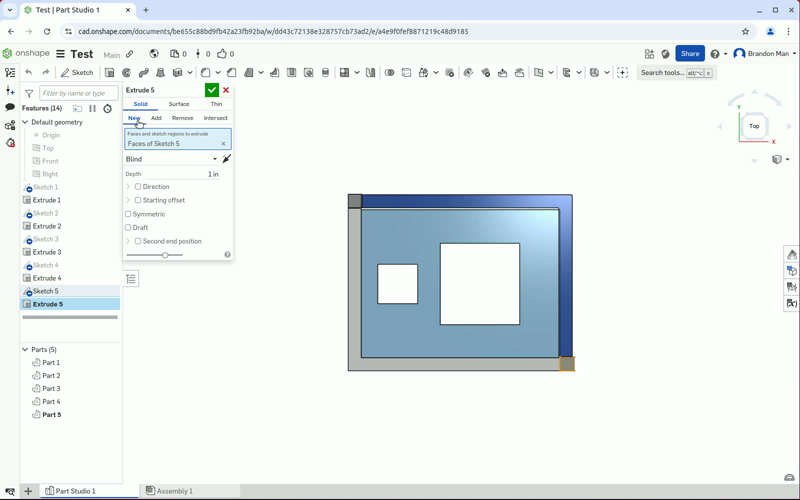
key(tab, 4)
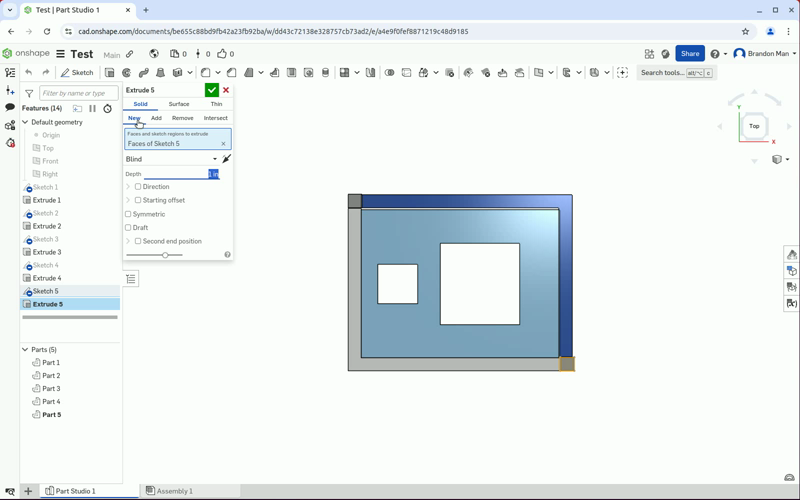
text(2.648)
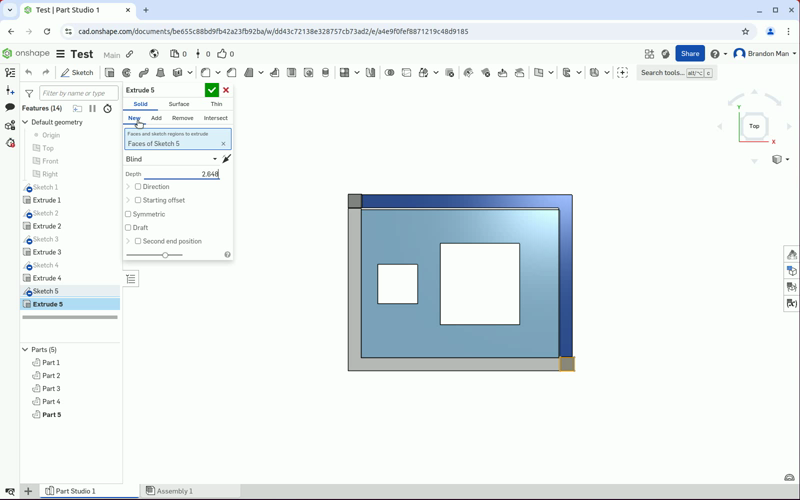
key(enter)
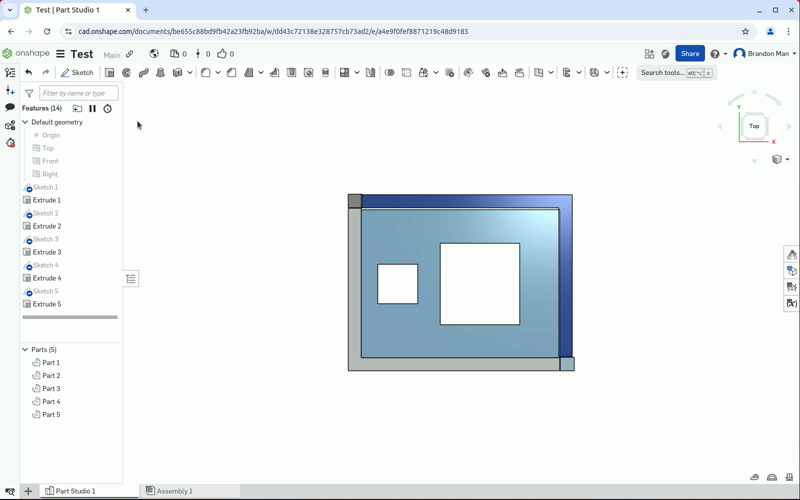
key(shift+h)
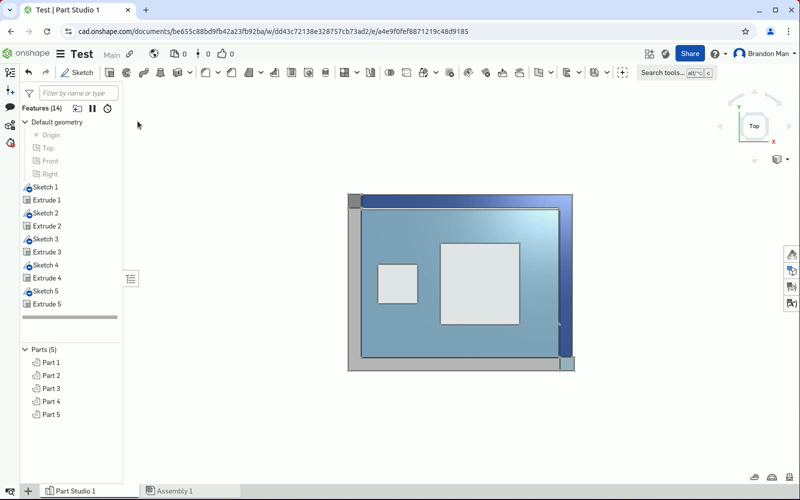
key(shift+h)
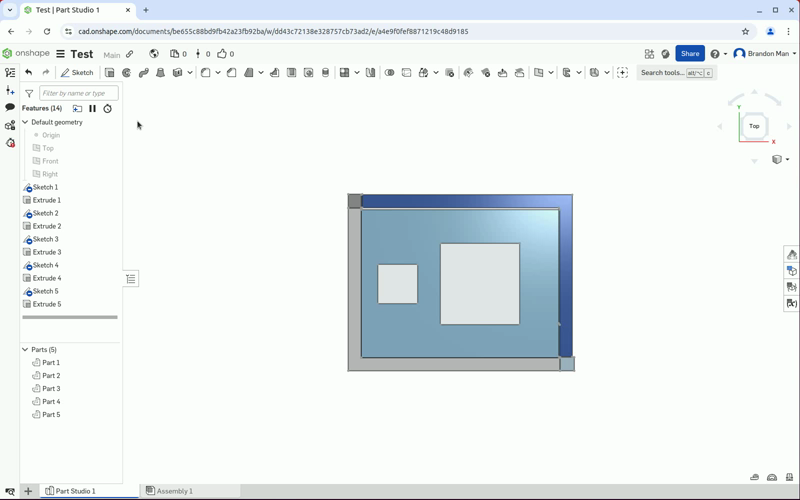
key(shift+7)
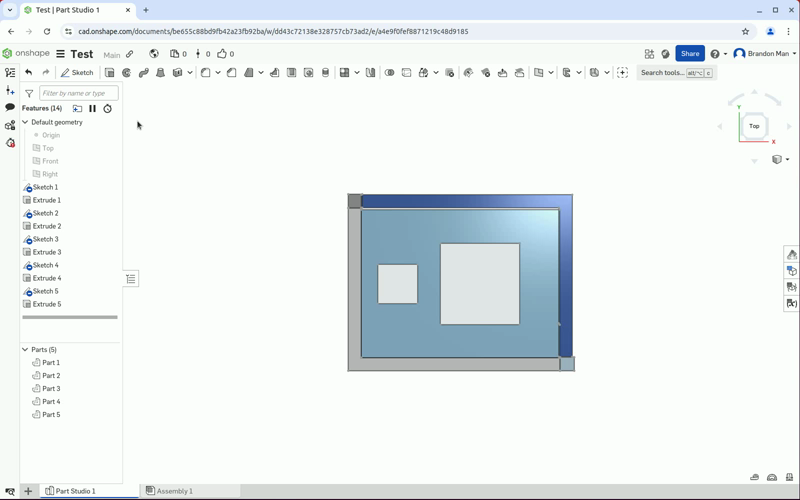
key(up, 3)
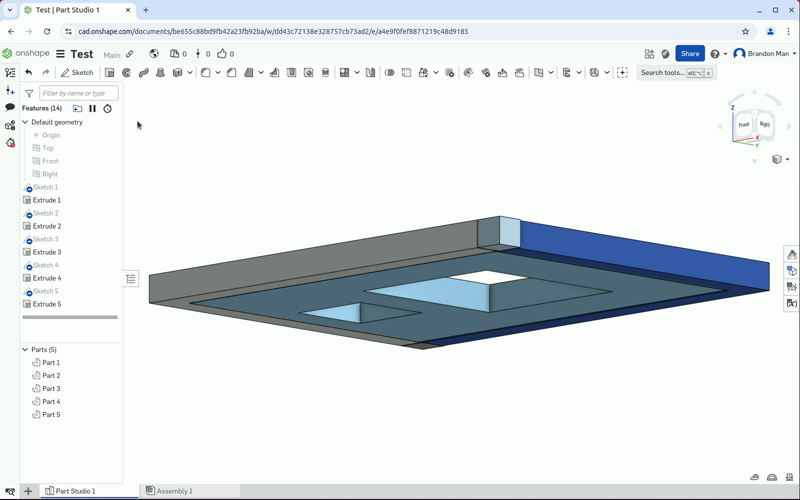
key(left, 3)
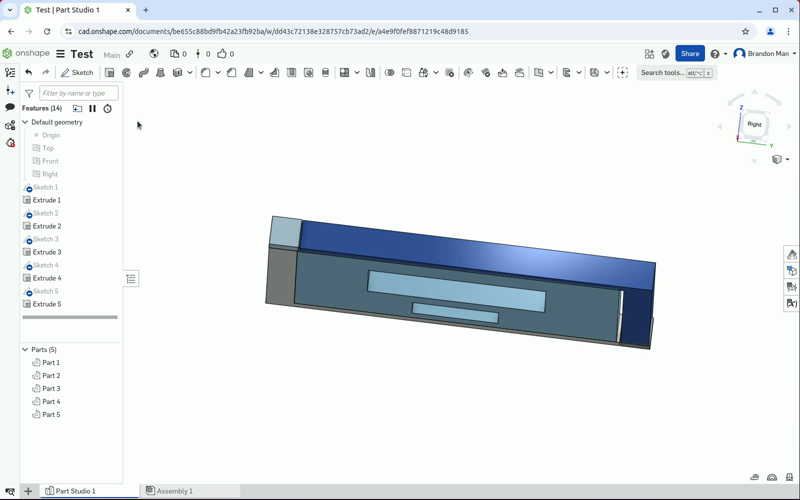
key(right, 3)
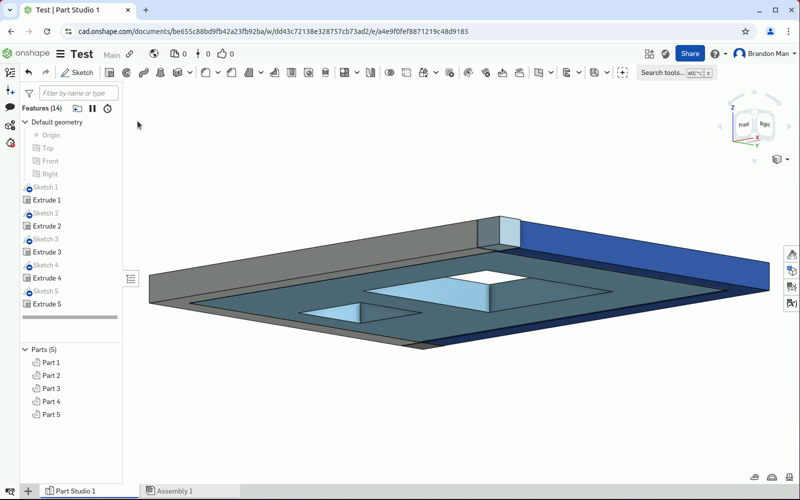
key(down, 3)
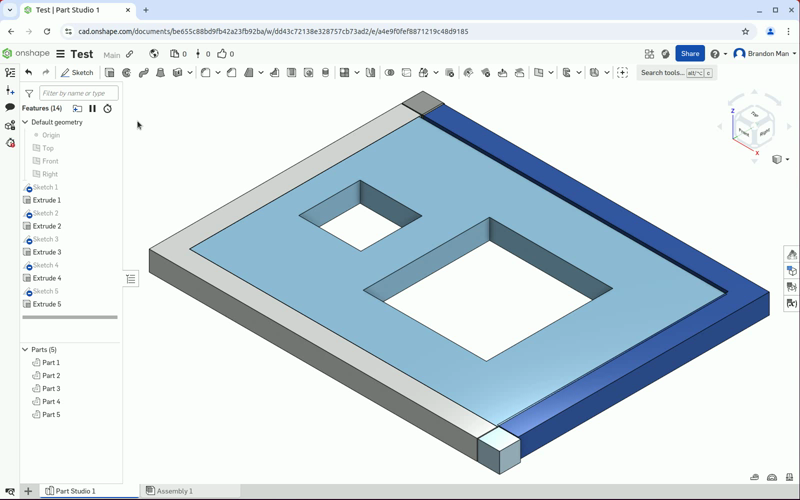
mouse_move(73, 189)
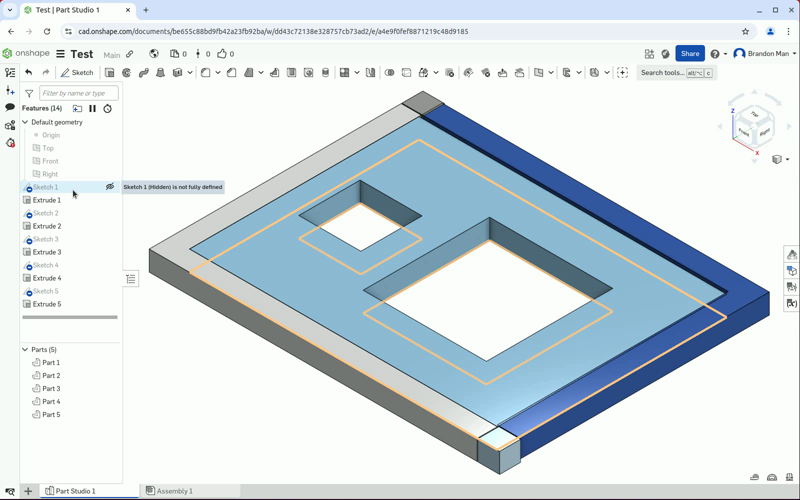
click(73, 189)